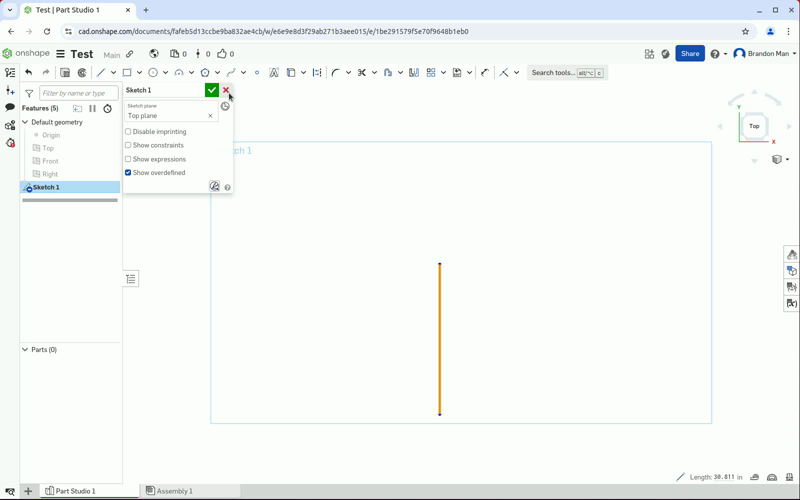
key(shift+h)
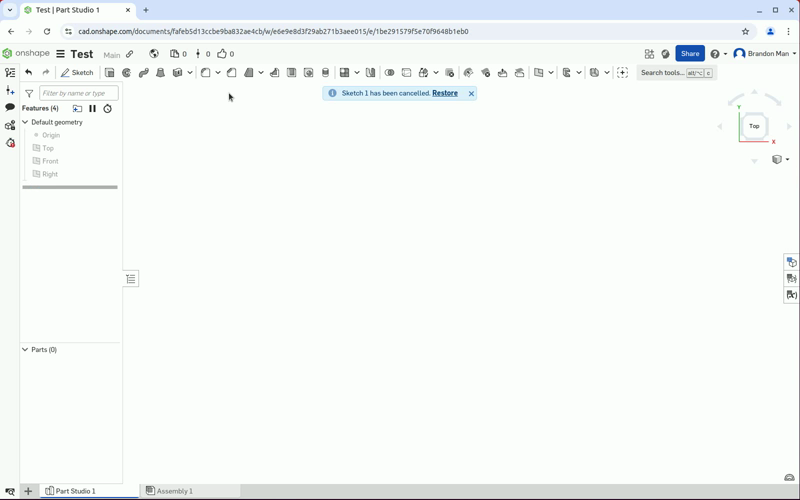
mouse_move(73, 352)
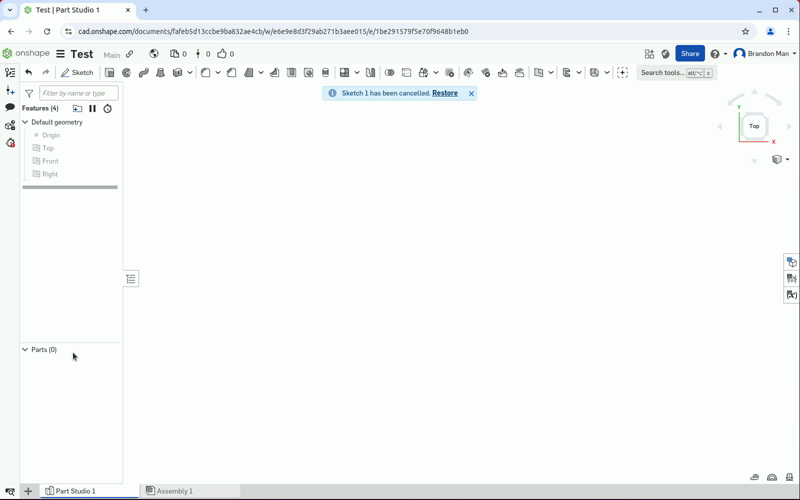
key(y)
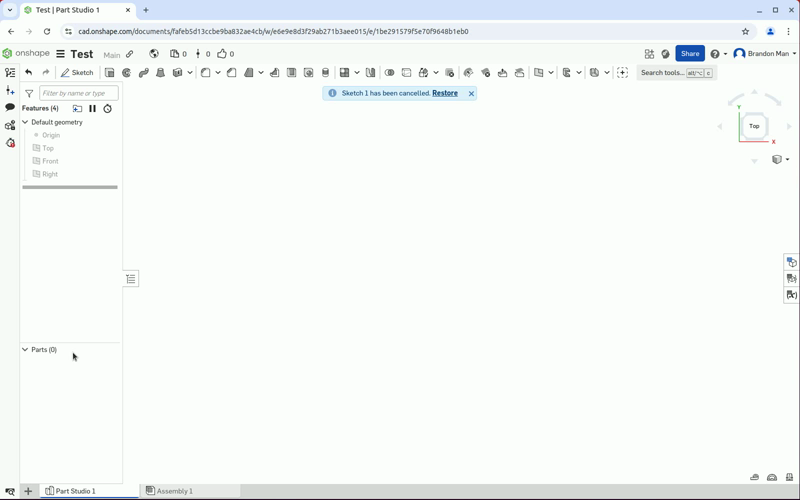
key(shift+p)
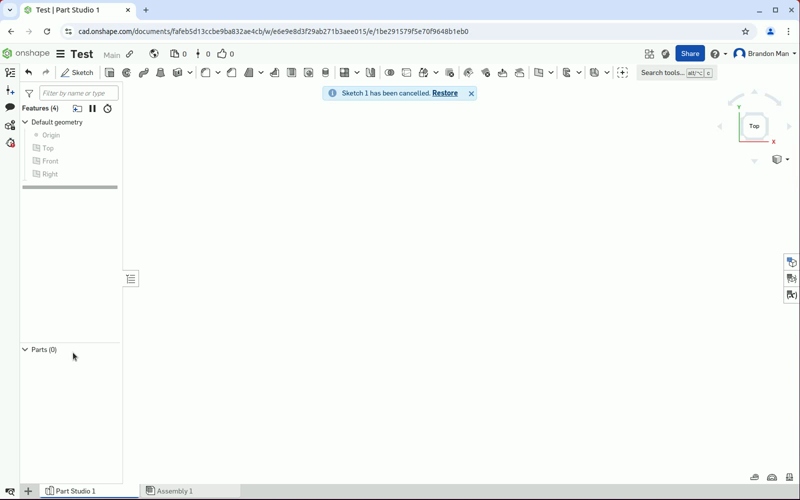
key(space)
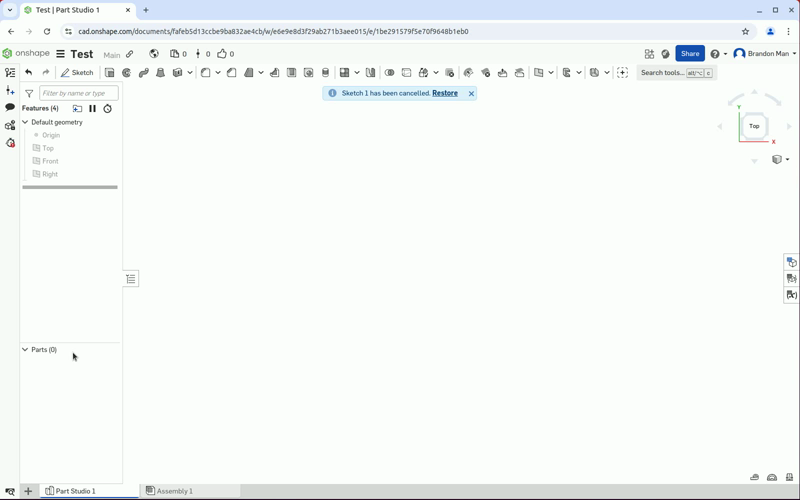
key_down(shift)
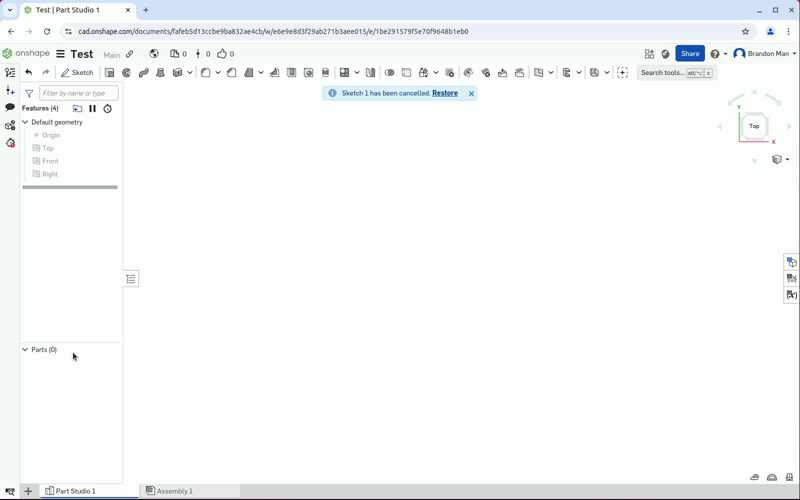
key(up)
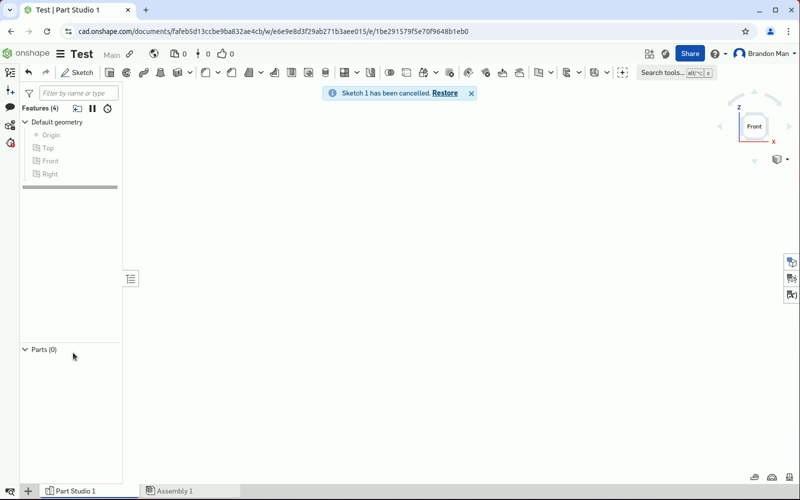
key_up(shift)
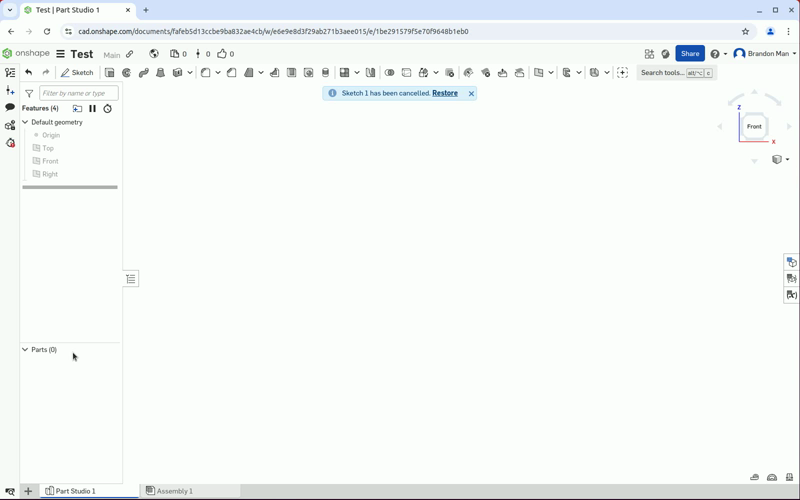
key(space)
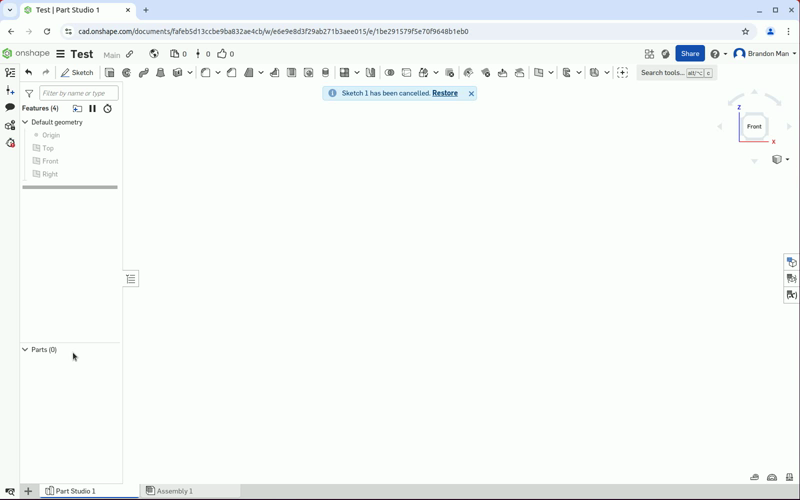
key_down(shift)
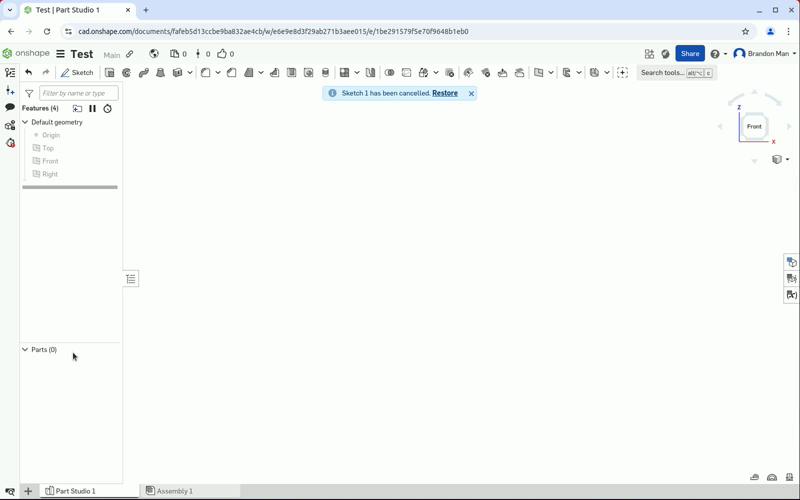
key(left)
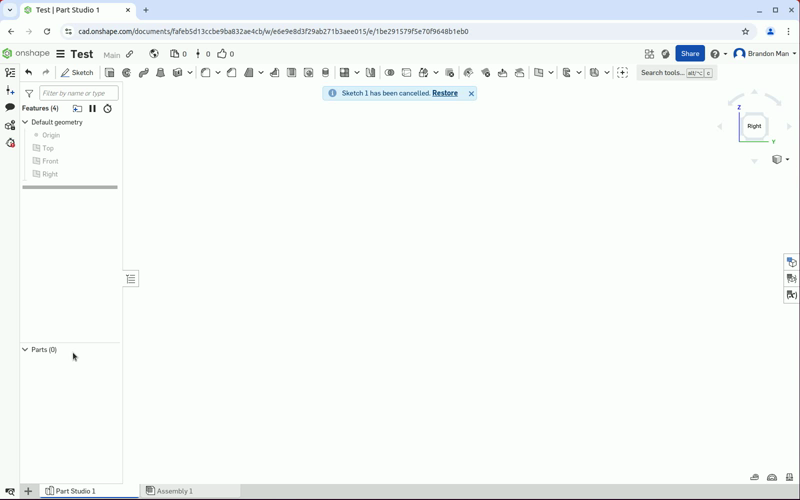
key_up(shift)
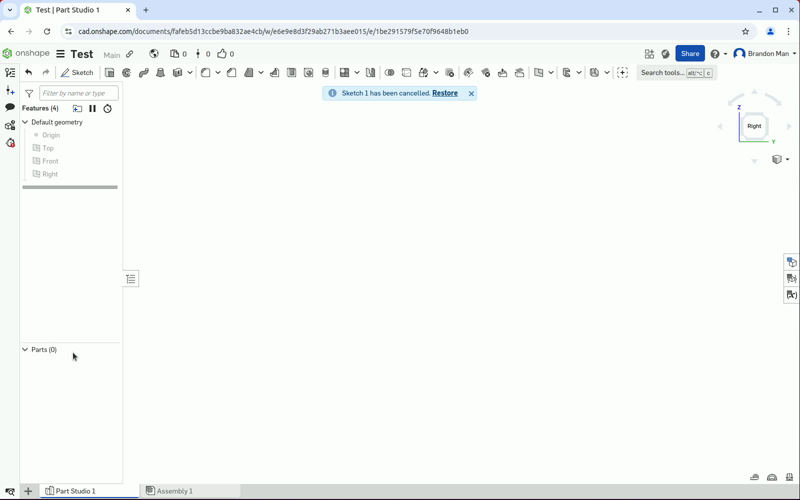
mouse_move(73, 352)
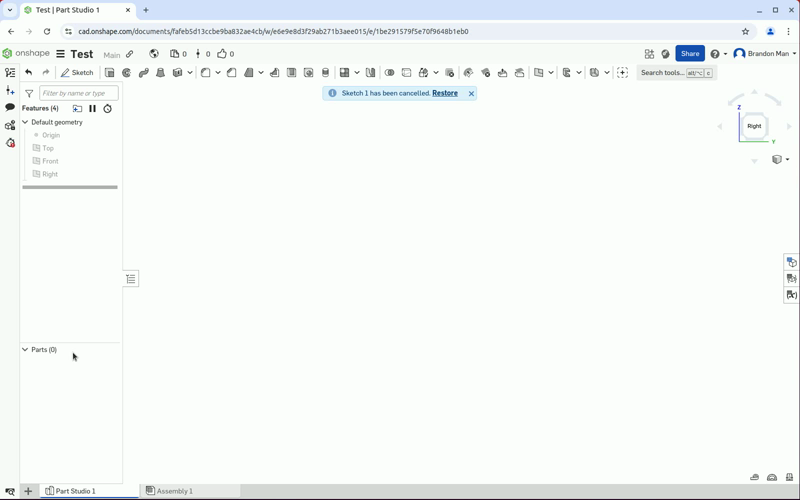
key(shift+y)
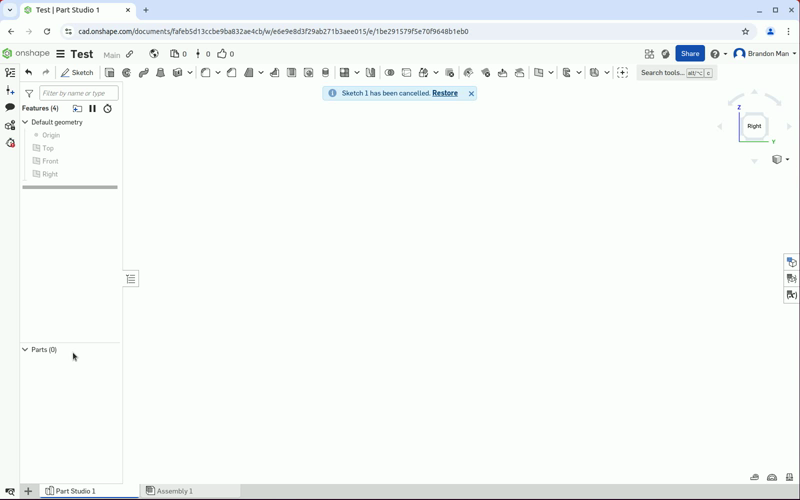
key(shift+s)
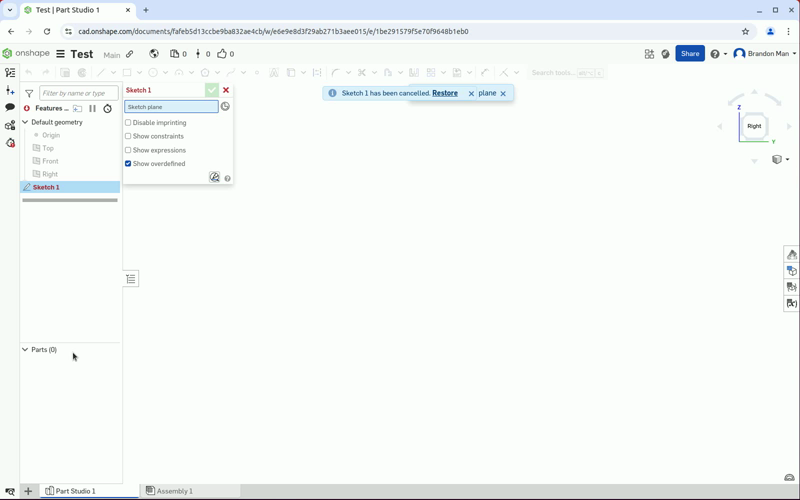
mouse_move(73, 176)
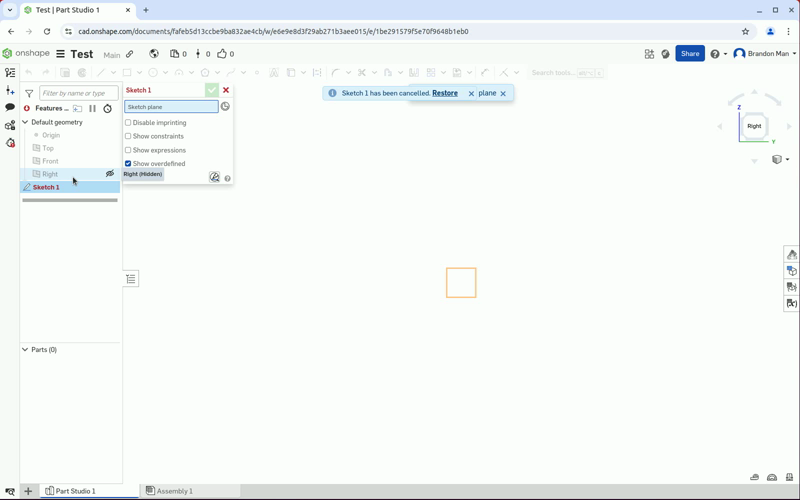
click(73, 176)
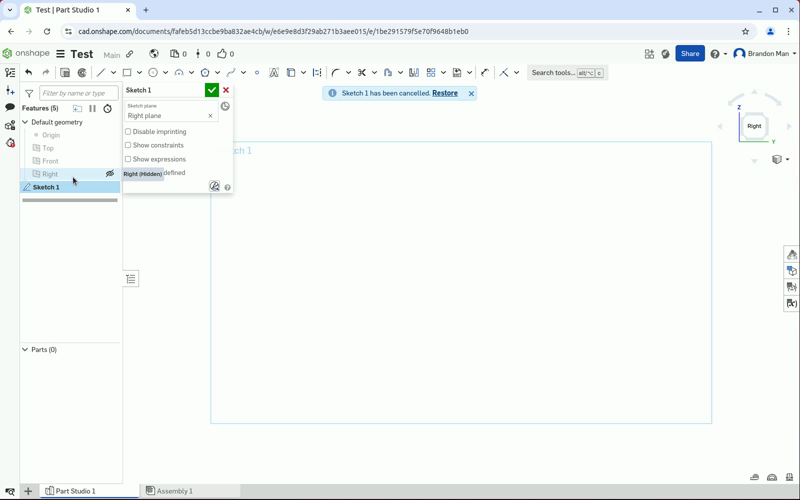
mouse_move(73, 352)
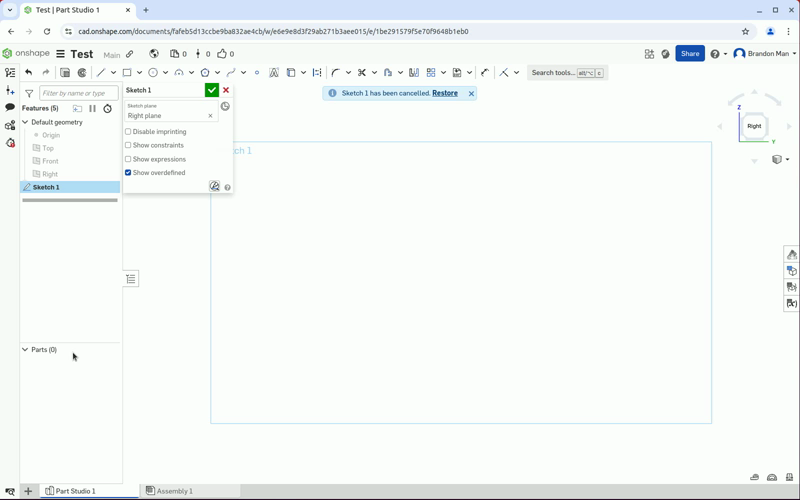
key(y)
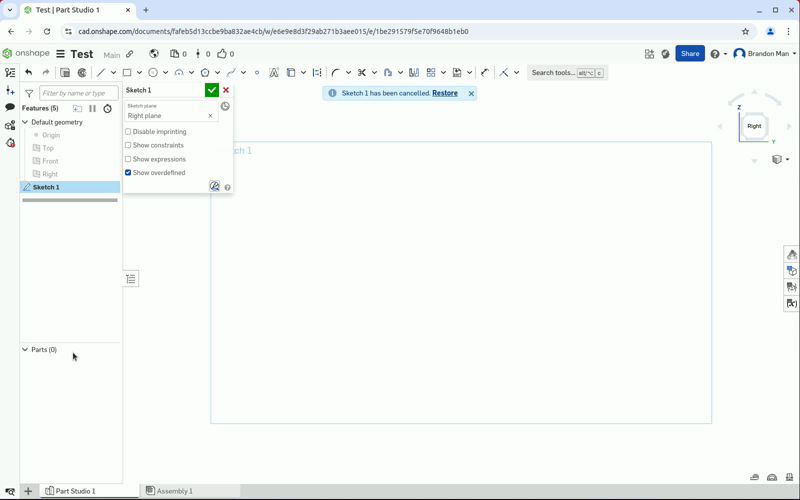
key(c)
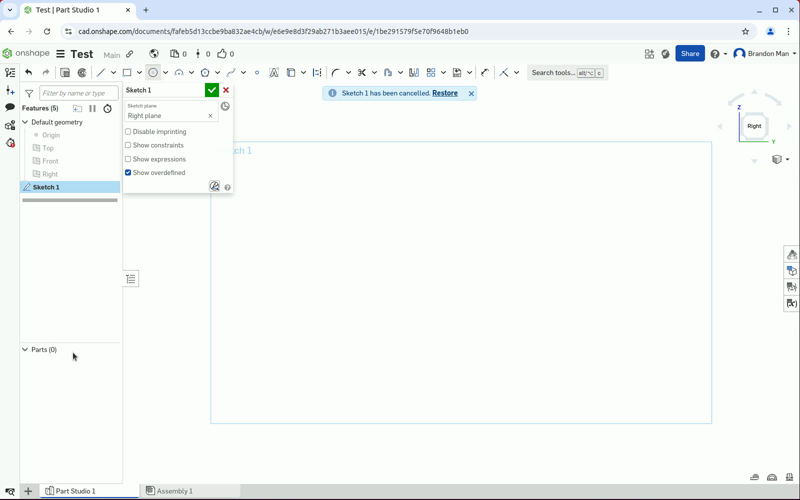
key_down(shift)
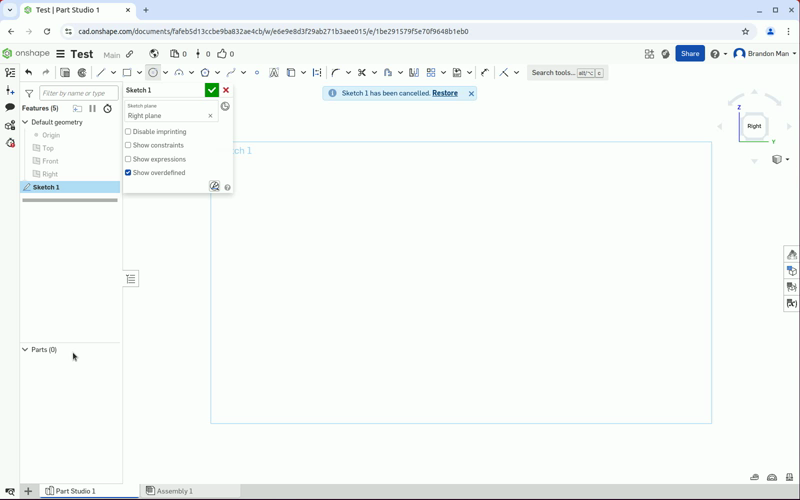
mouse_move(461, 282)
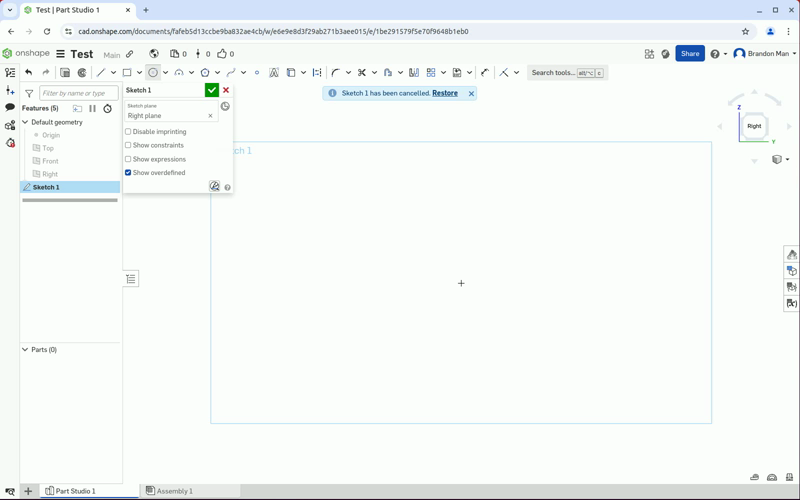
click(461, 282)
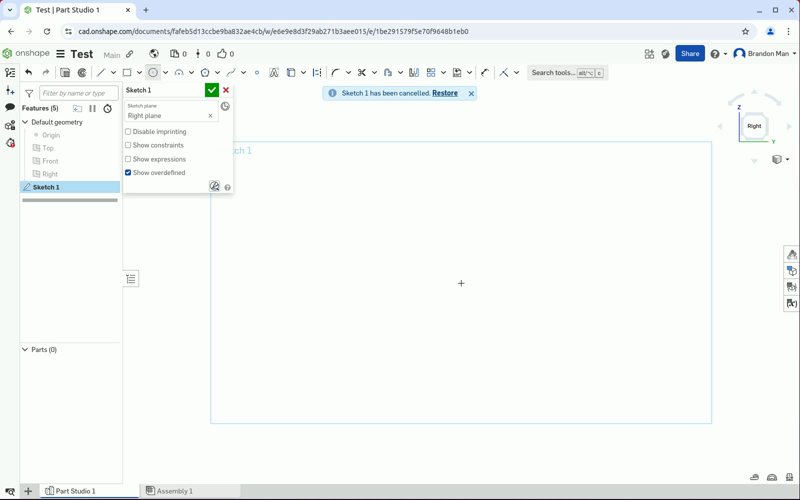
key_up(shift)
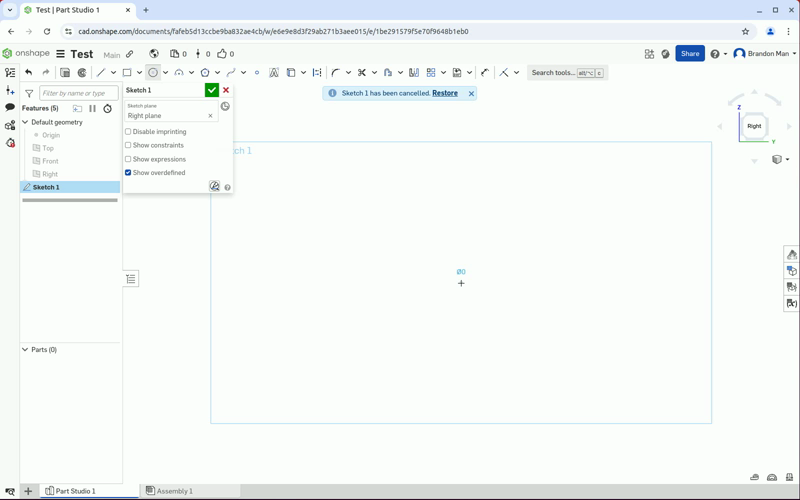
mouse_move(499, 282)
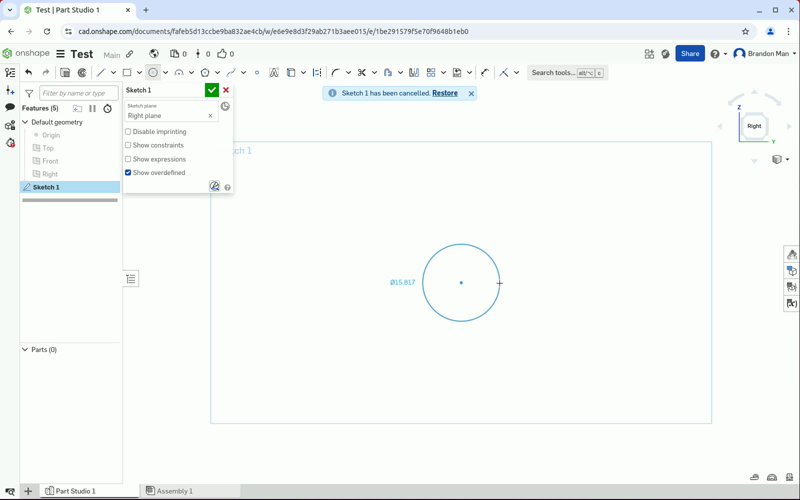
click(499, 282)
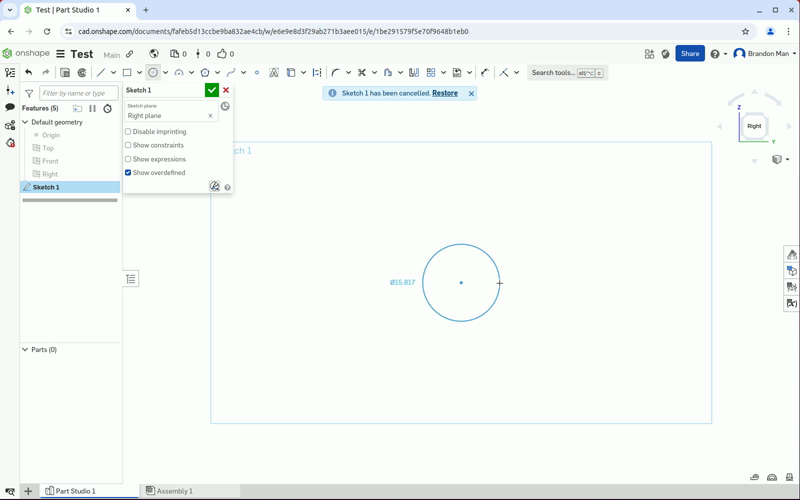
key(esc)
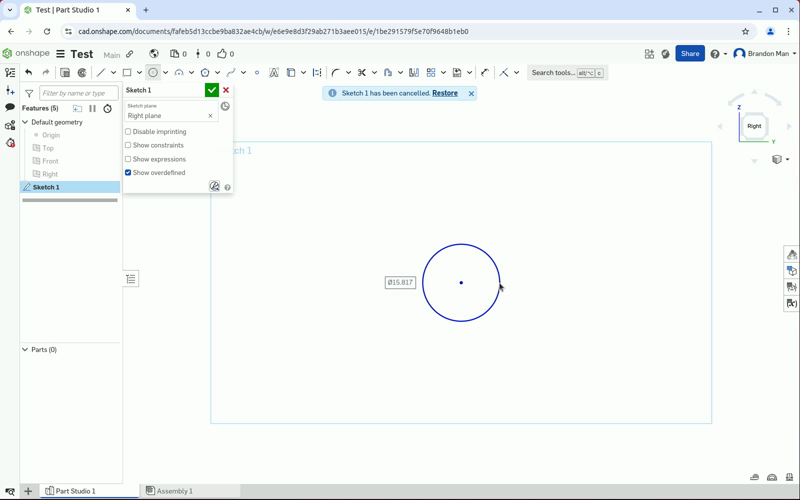
mouse_move(453, 305)
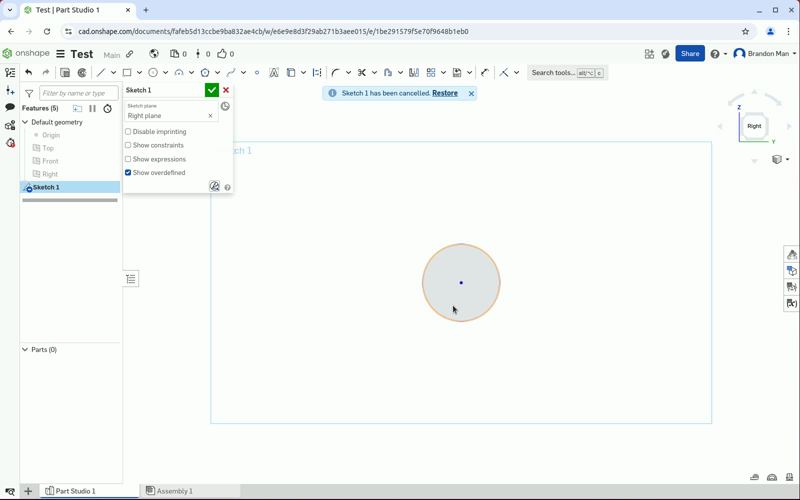
click(453, 305)
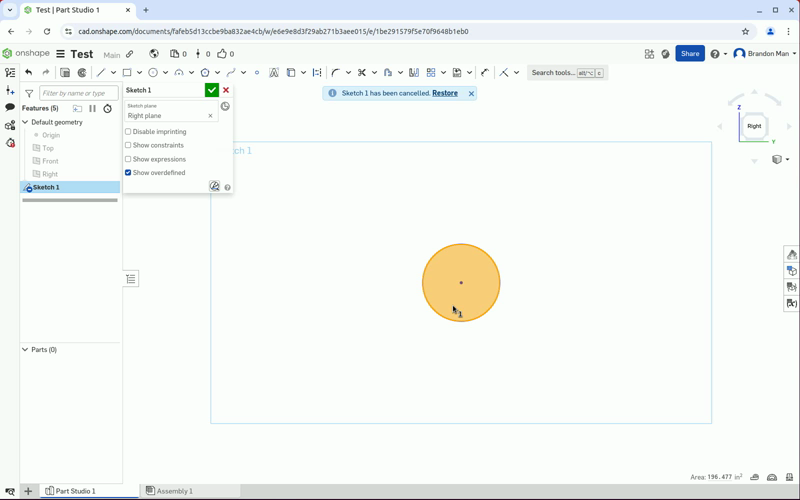
mouse_move(73, 352)
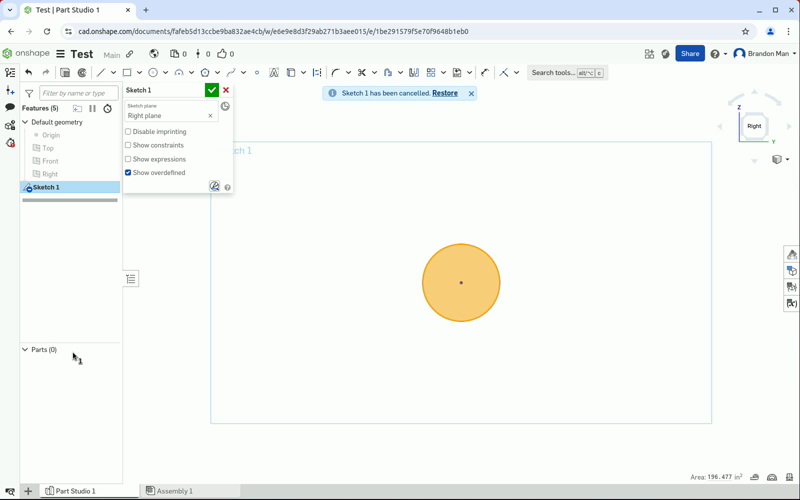
key(shift+y)
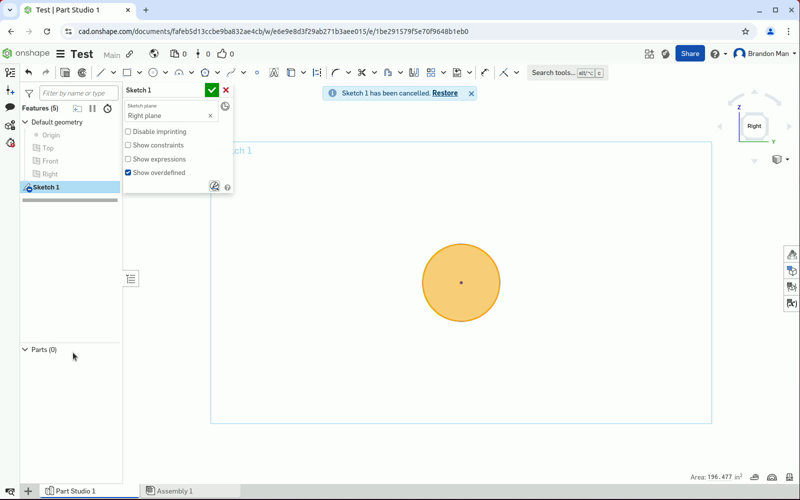
key(shift+e)
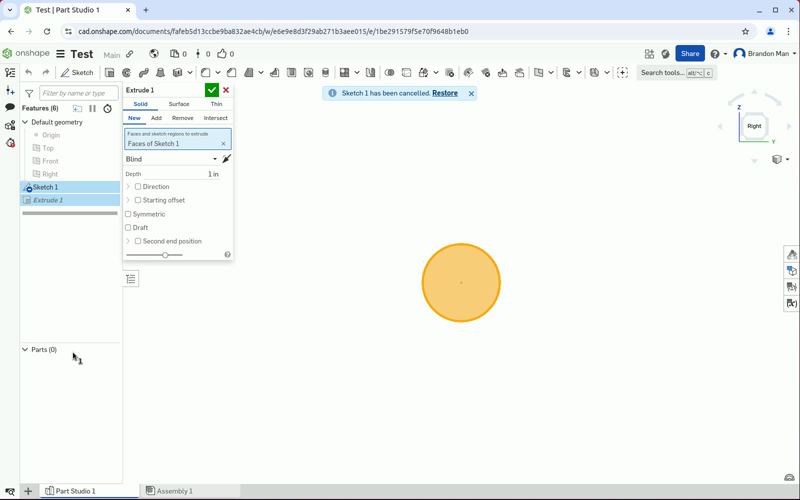
mouse_move(143, 106)
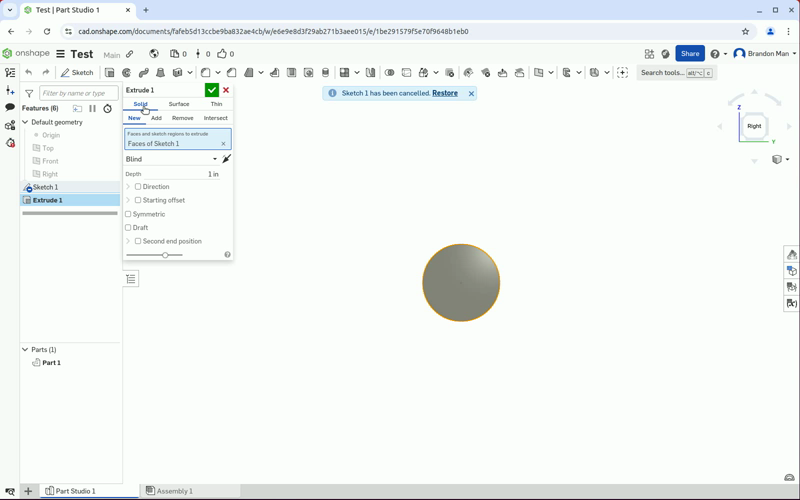
click(143, 106)
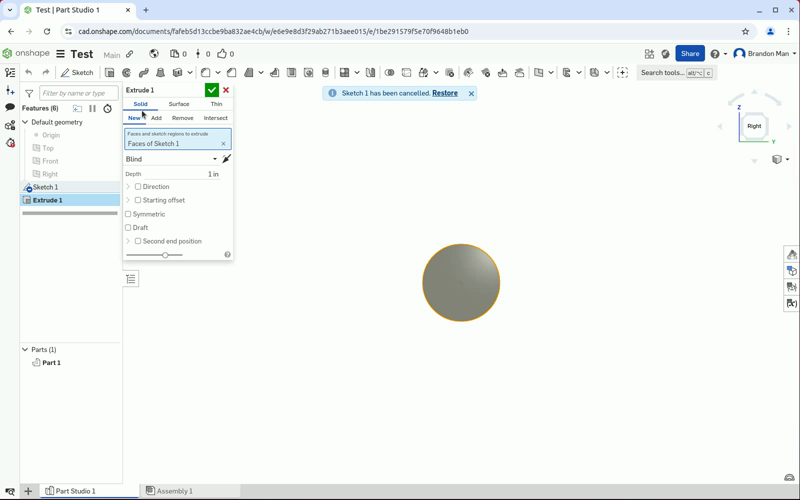
mouse_move(137, 120)
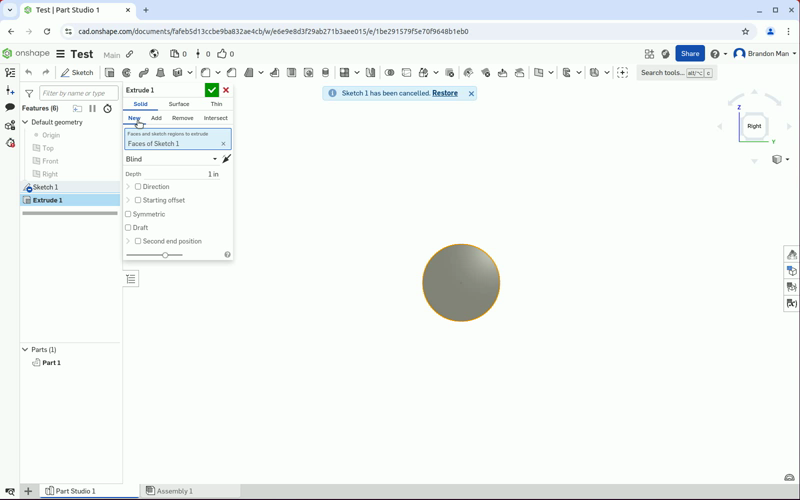
click(137, 120)
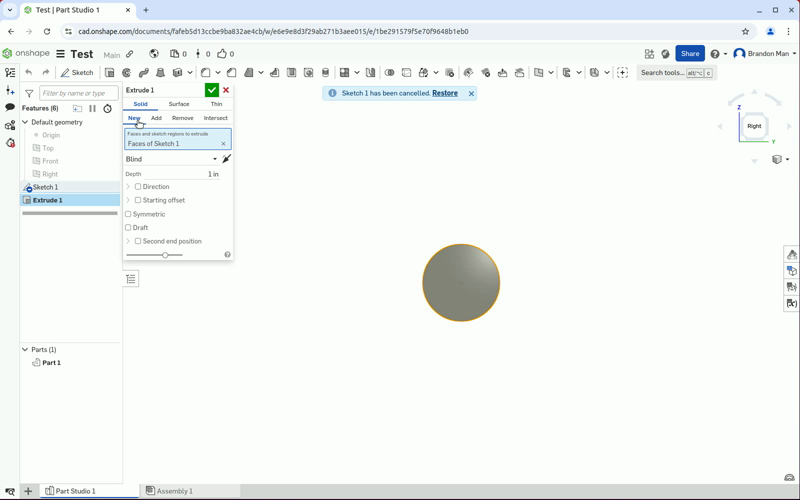
key(tab, 4)
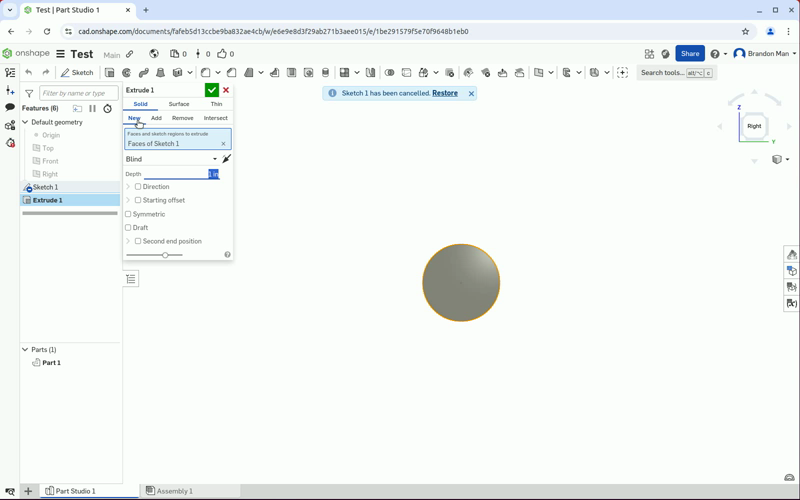
text(11.554)
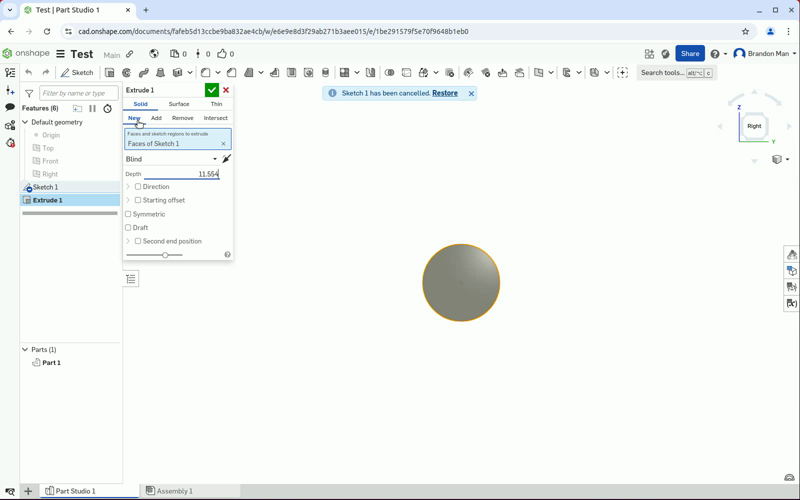
key(enter)
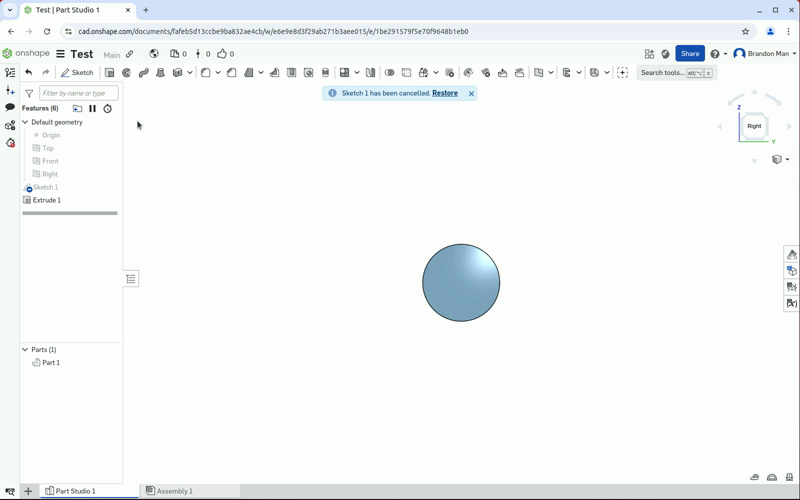
key(shift+h)
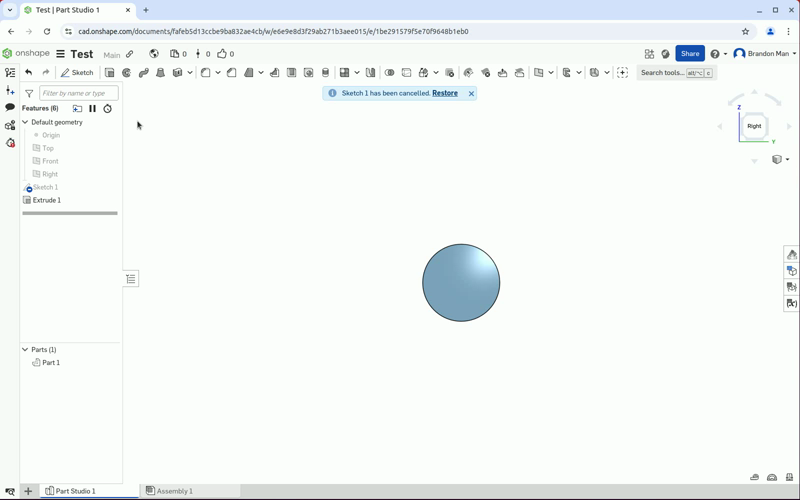
key(shift+h)
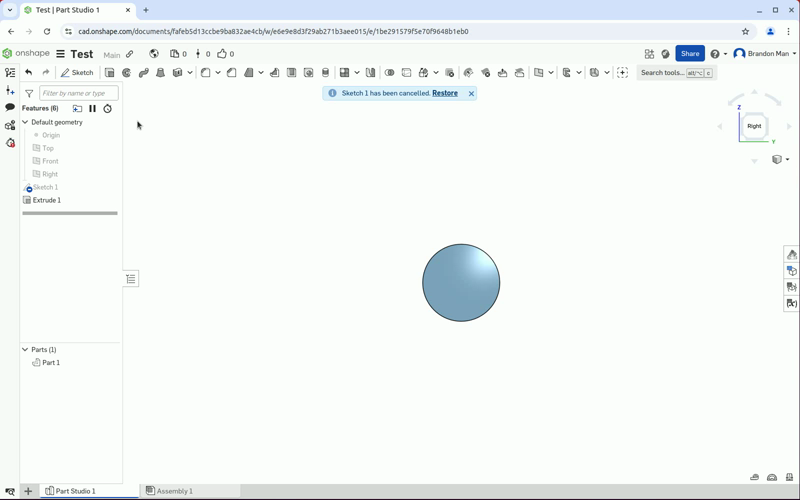
mouse_move(73, 189)
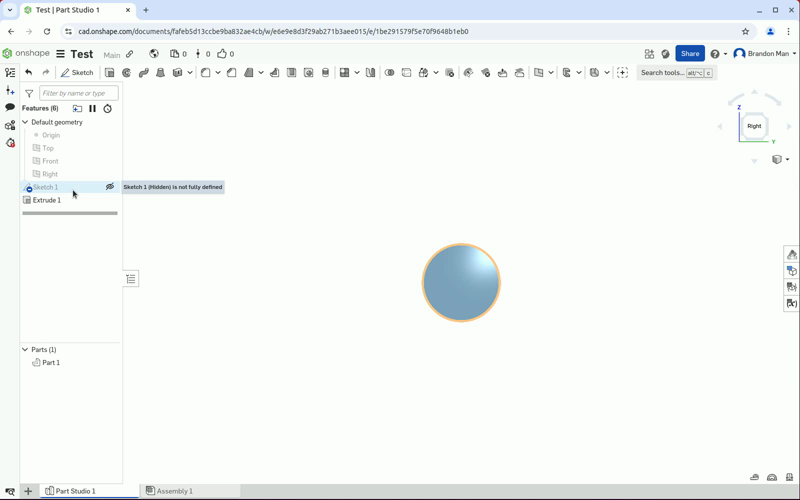
click(73, 189)
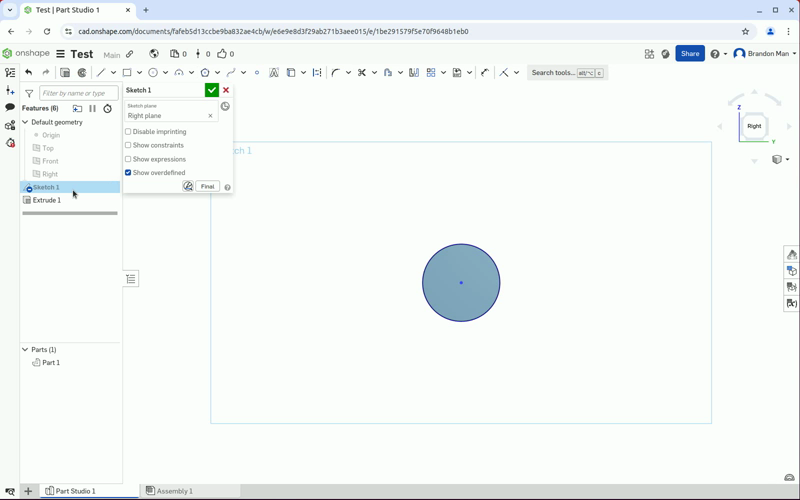
mouse_move(229, 92)
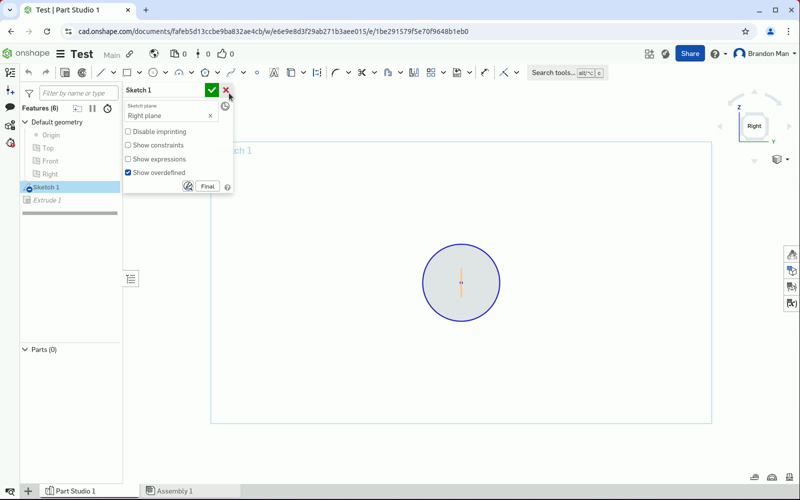
click(229, 92)
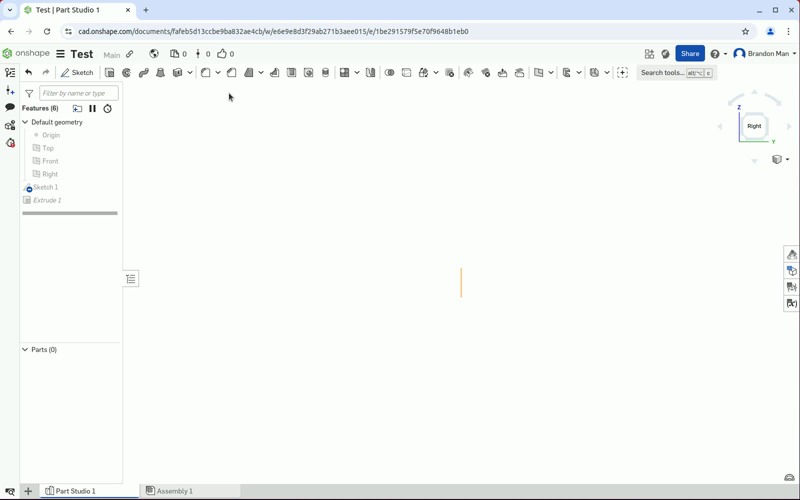
mouse_move(541, 75)
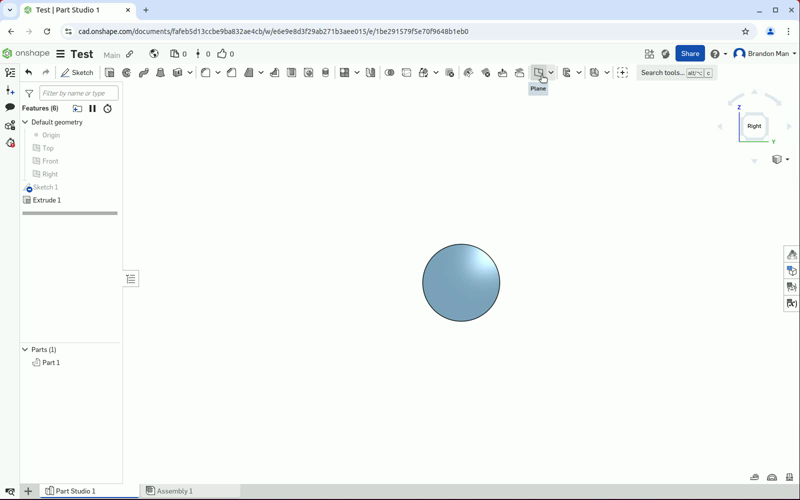
click(541, 75)
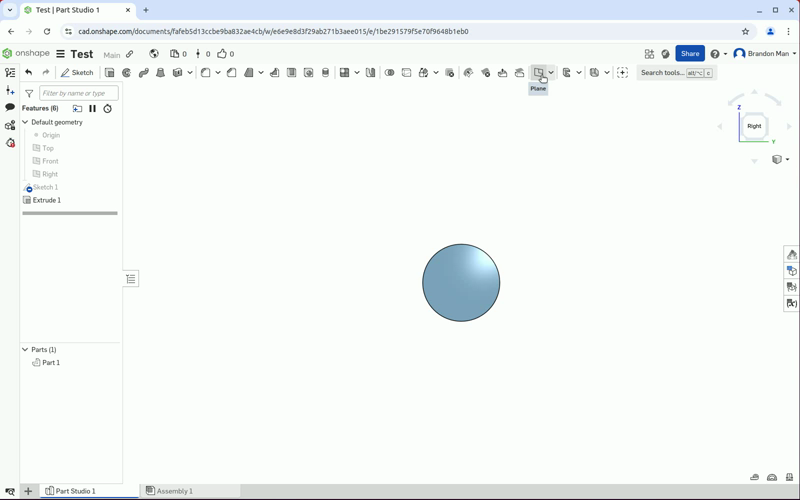
mouse_move(73, 176)
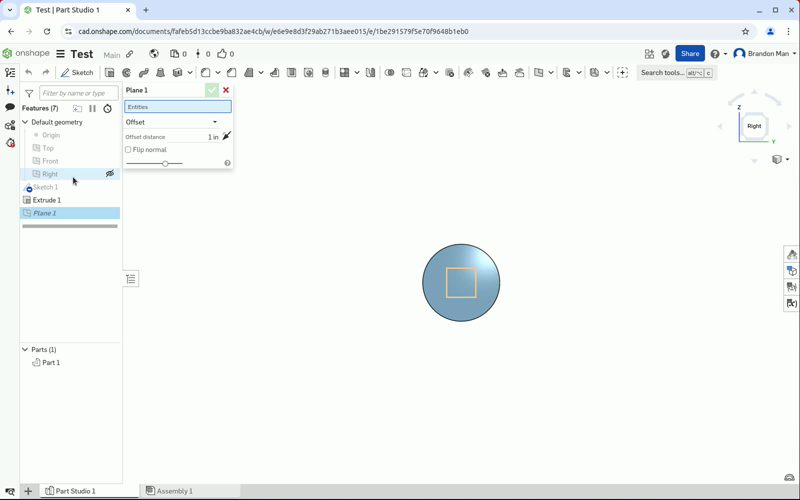
click(73, 176)
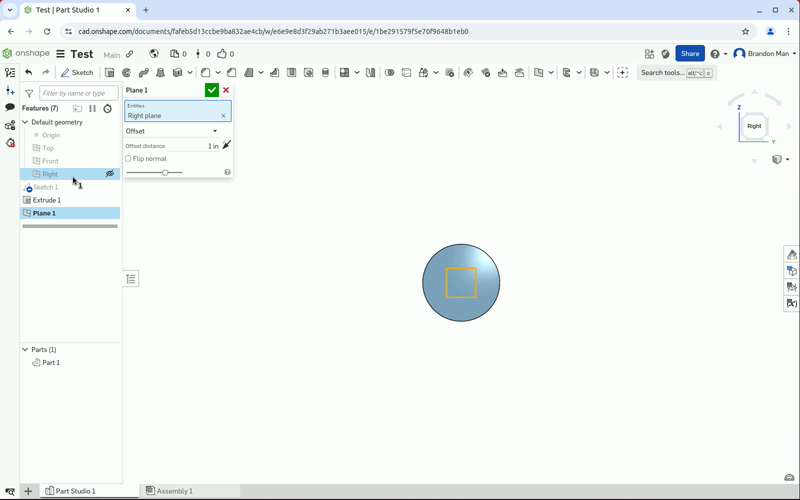
key(tab, 2)
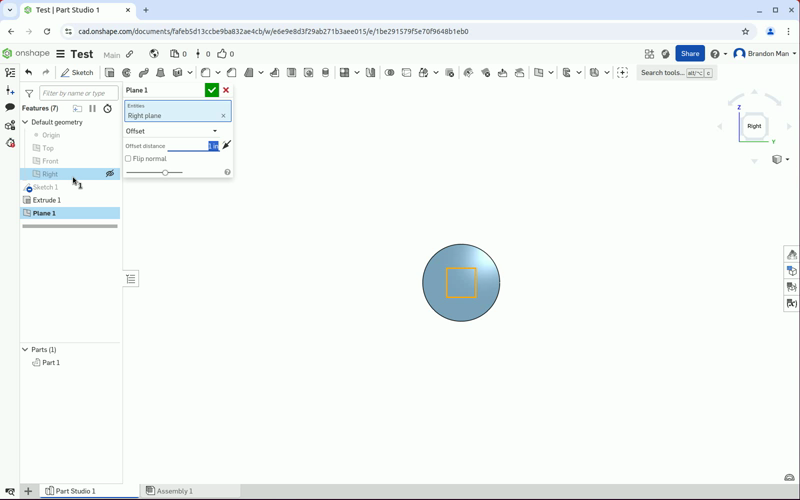
text(11.554)
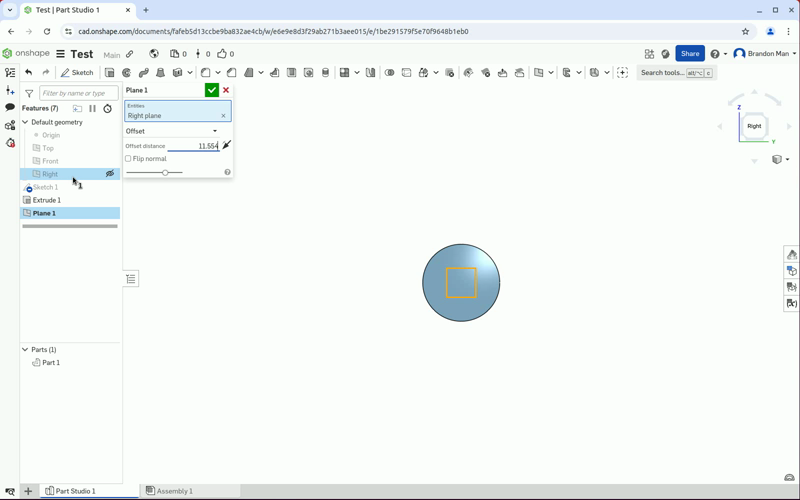
key(enter, 2)
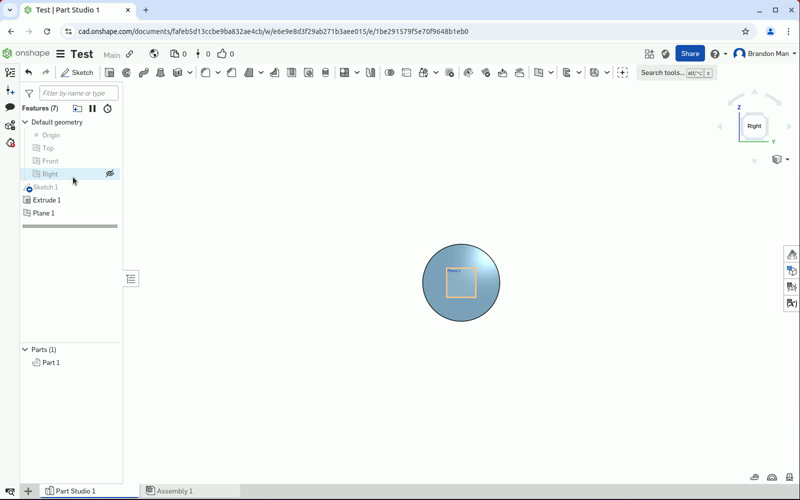
key(shift+s)
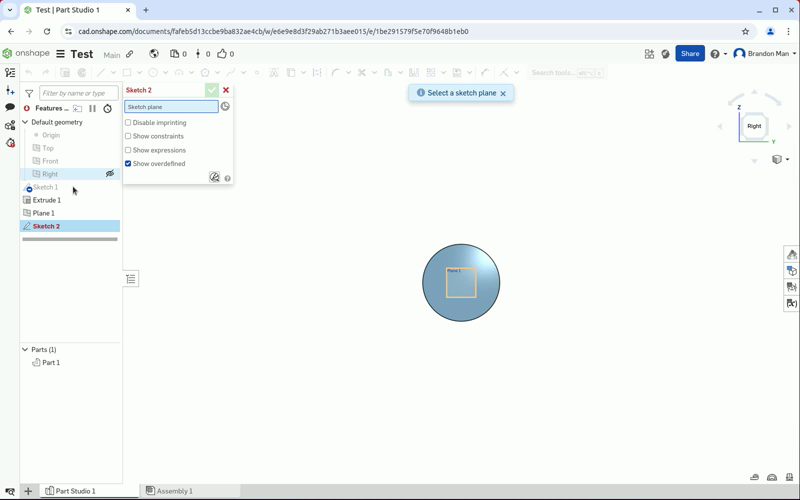
mouse_move(73, 215)
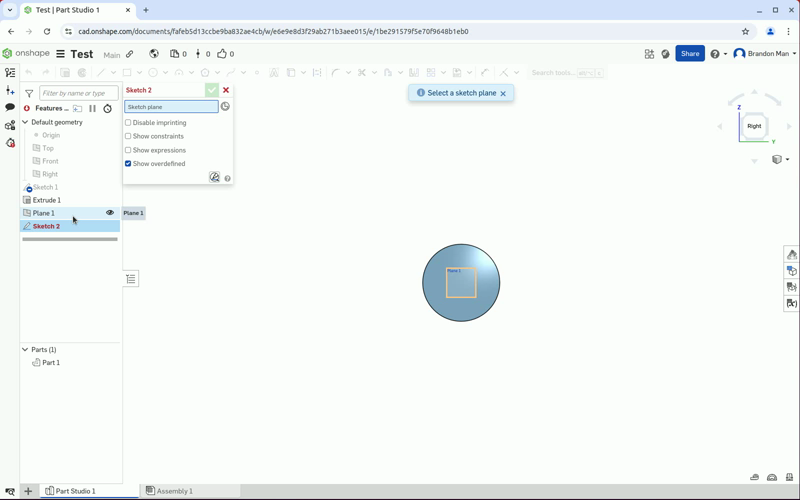
click(73, 215)
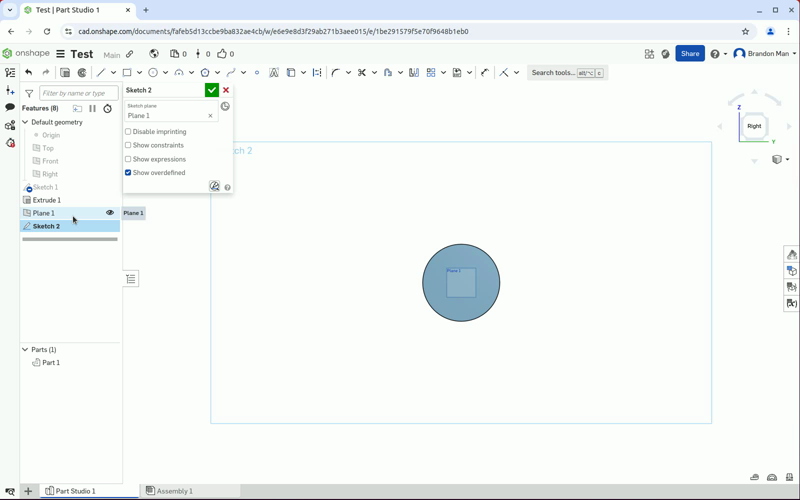
mouse_move(73, 352)
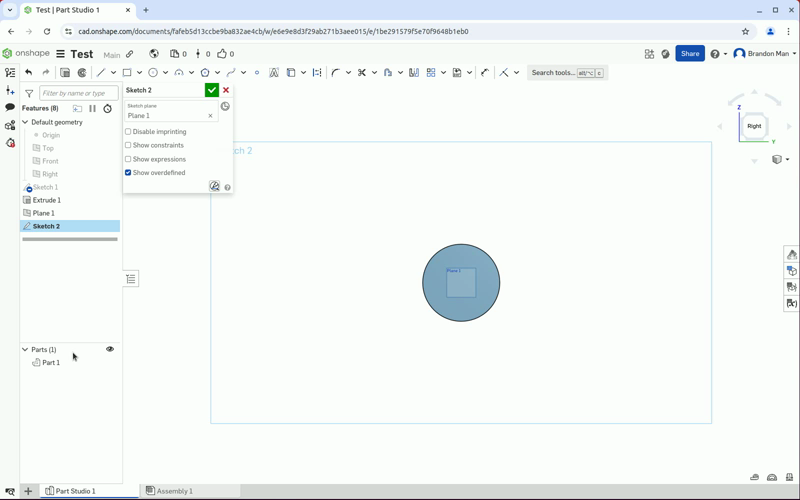
key(y)
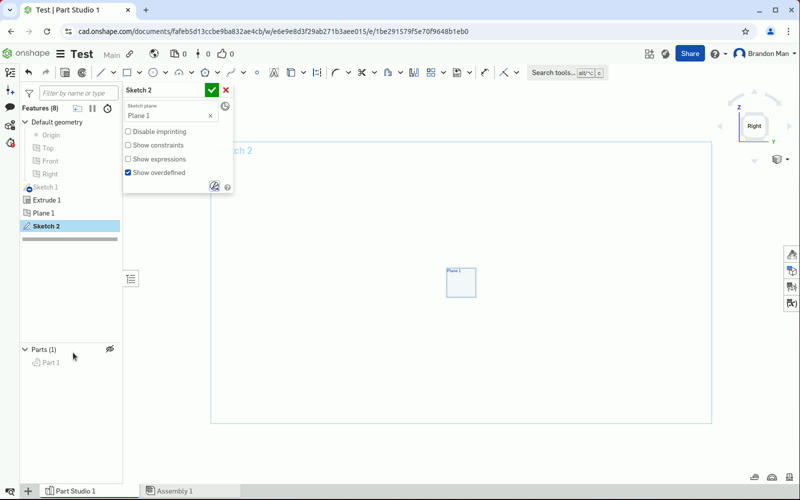
key(c)
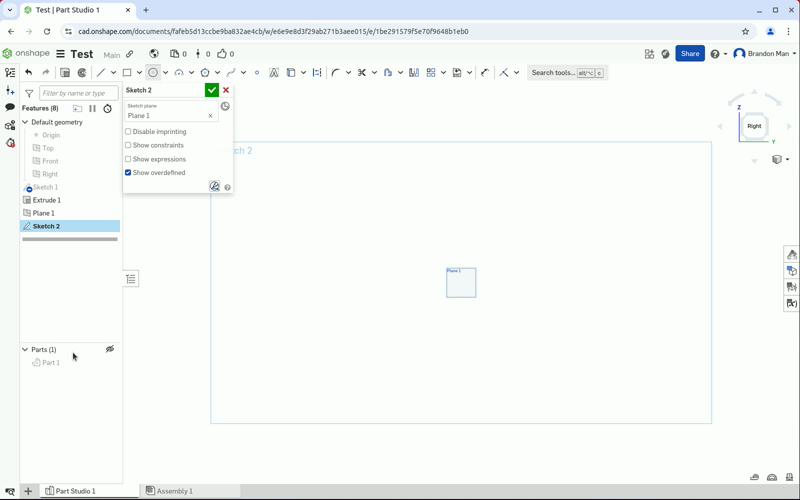
key_down(shift)
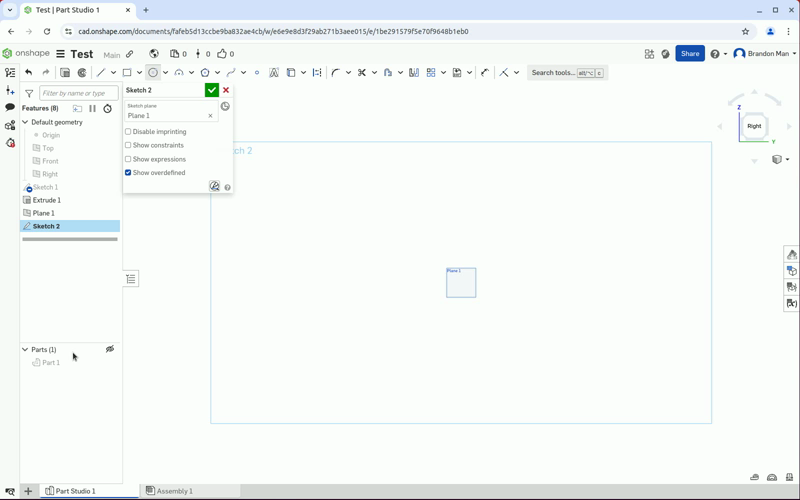
mouse_move(484, 295)
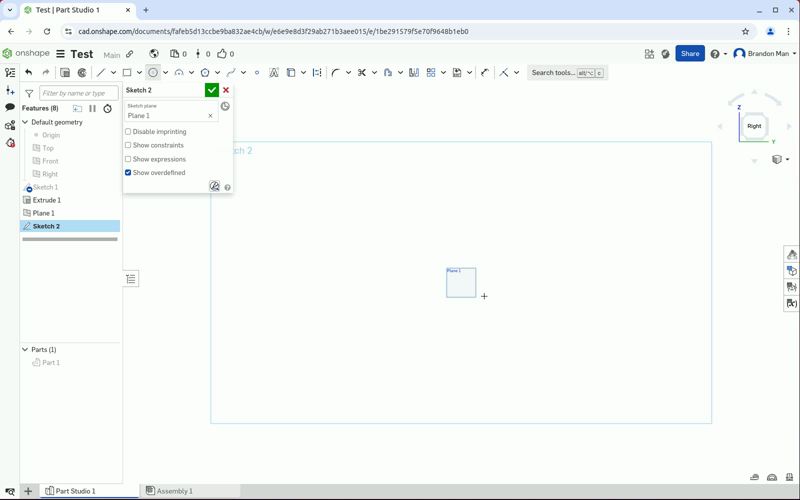
click(484, 295)
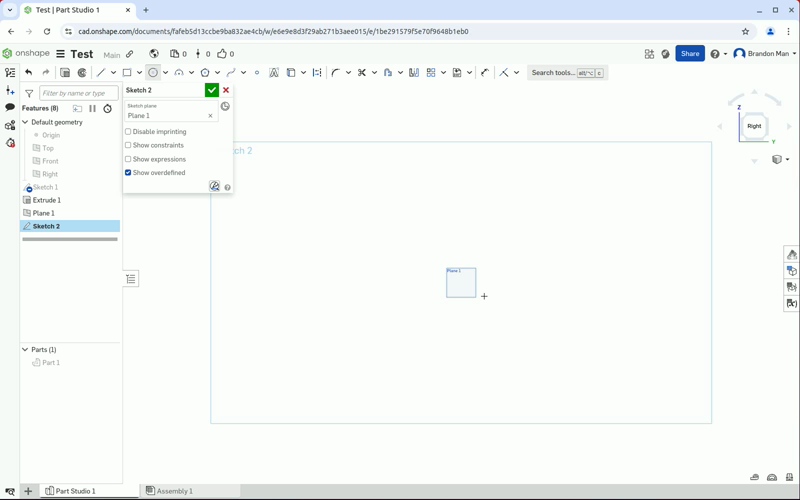
key_up(shift)
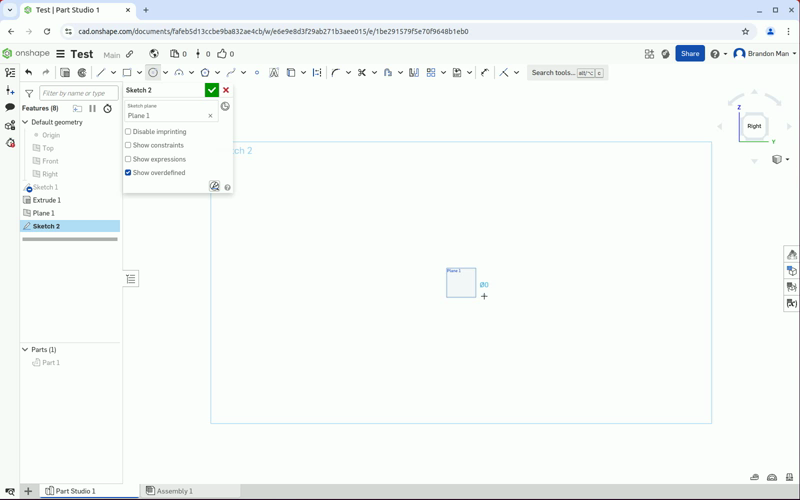
mouse_move(492, 295)
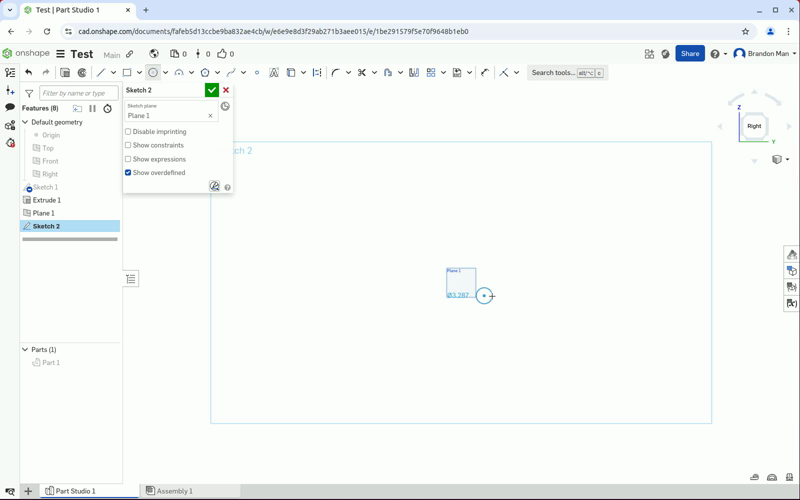
click(492, 295)
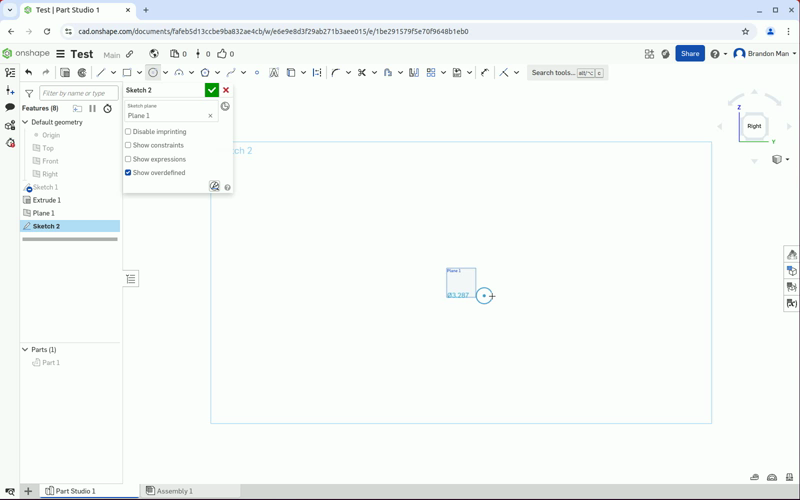
key(esc)
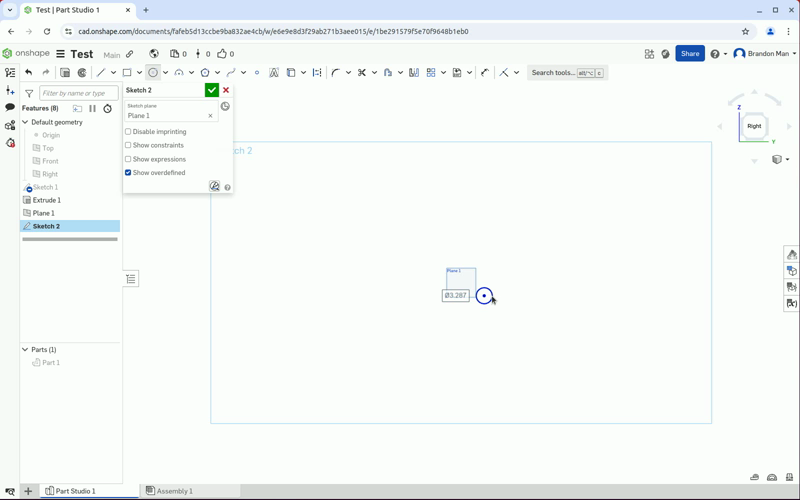
mouse_move(484, 300)
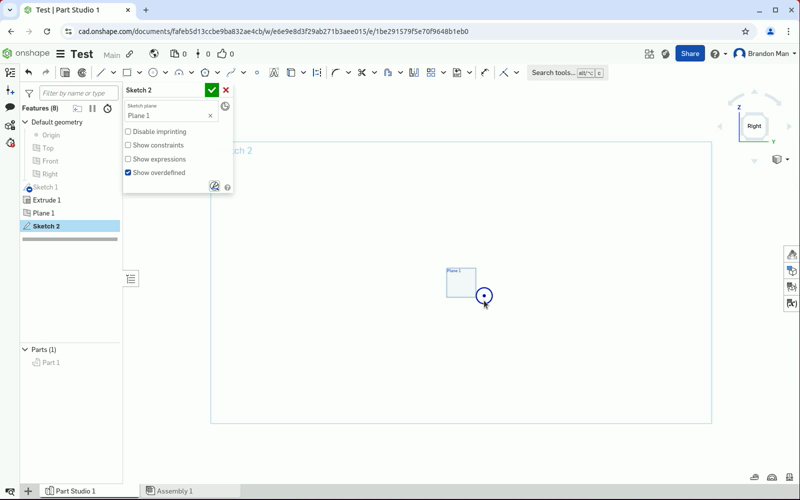
scroll(6)
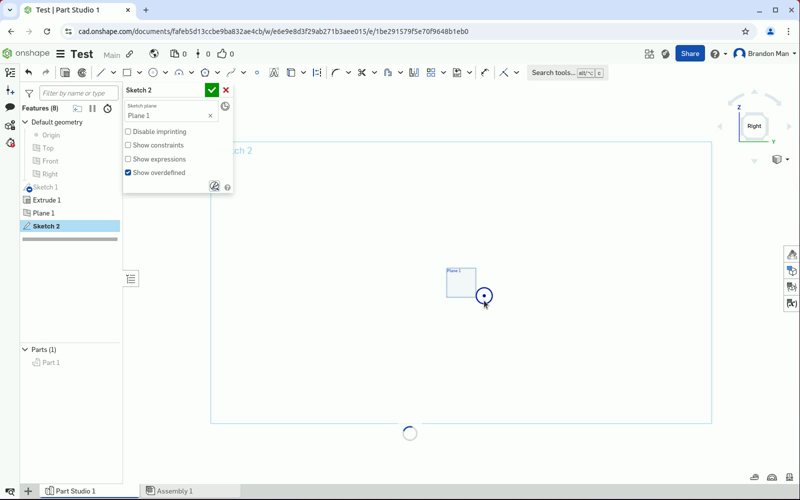
scroll(6)
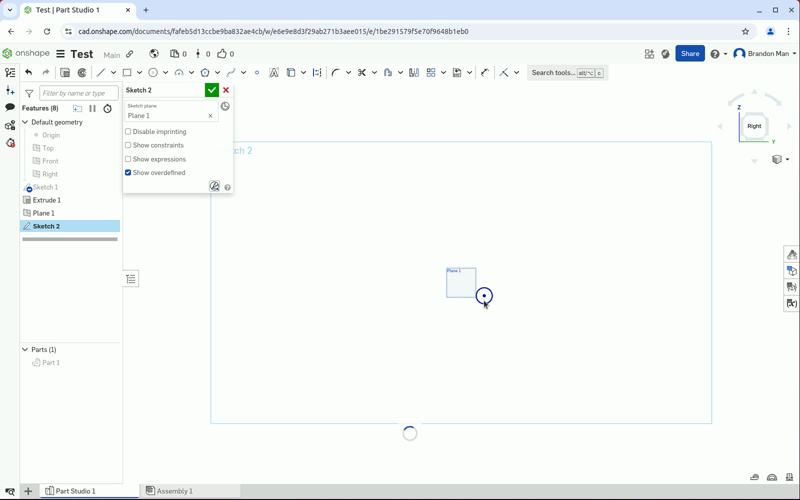
scroll(6)
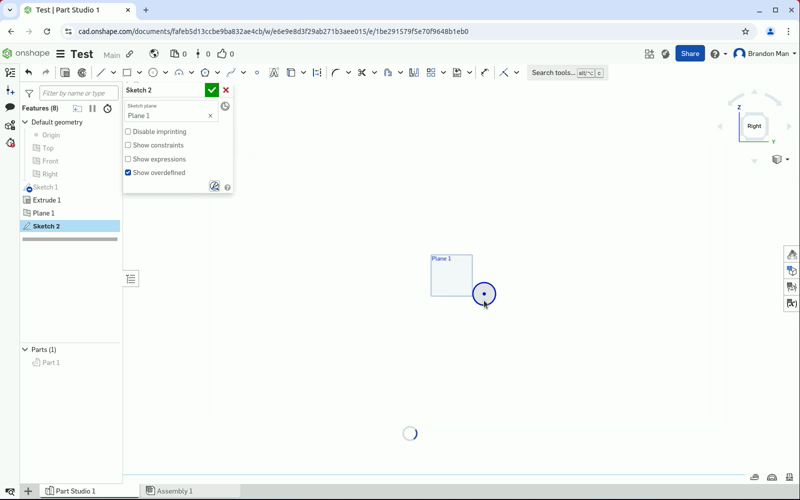
scroll(6)
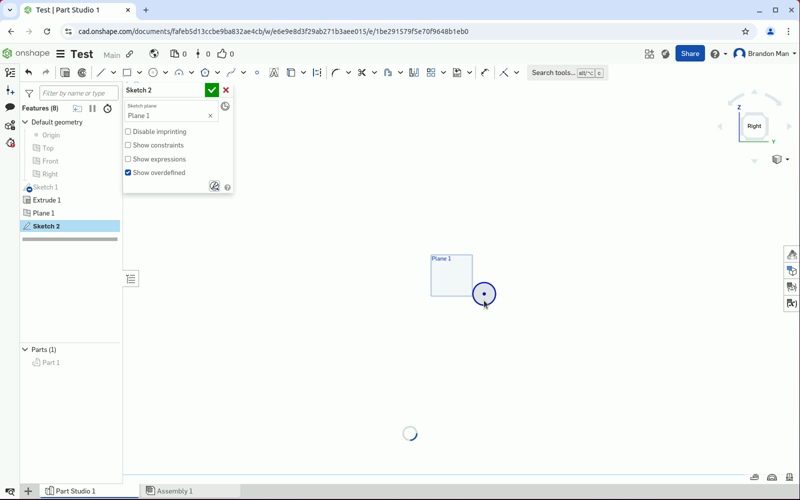
scroll(6)
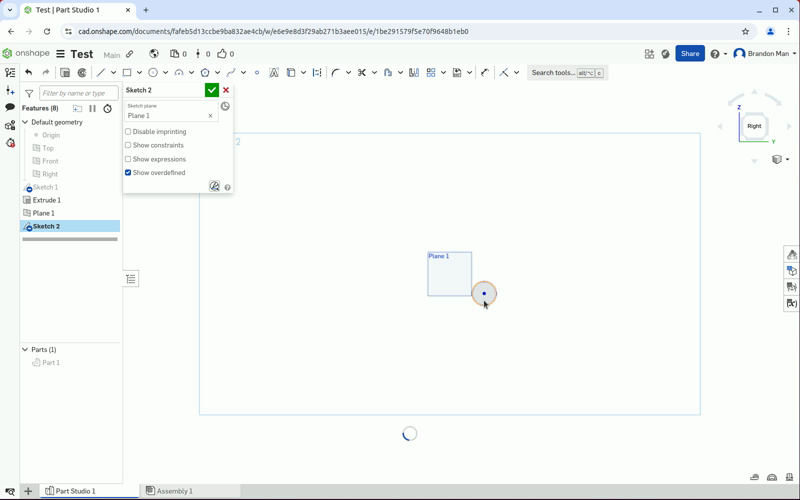
scroll(6)
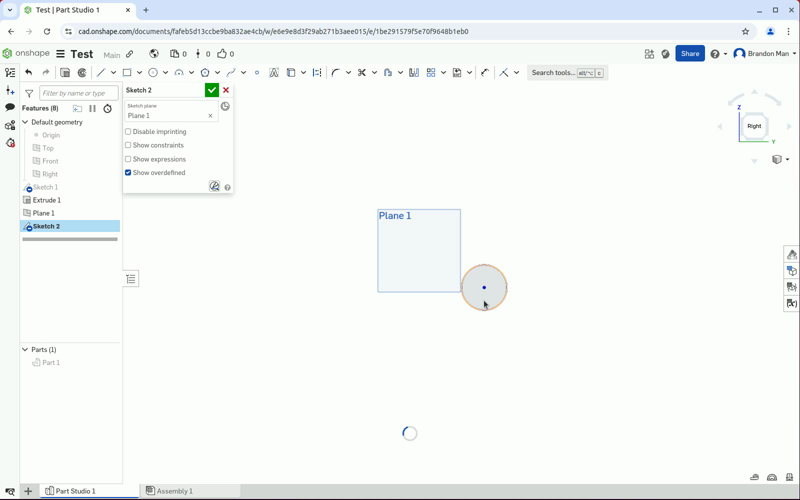
scroll(6)
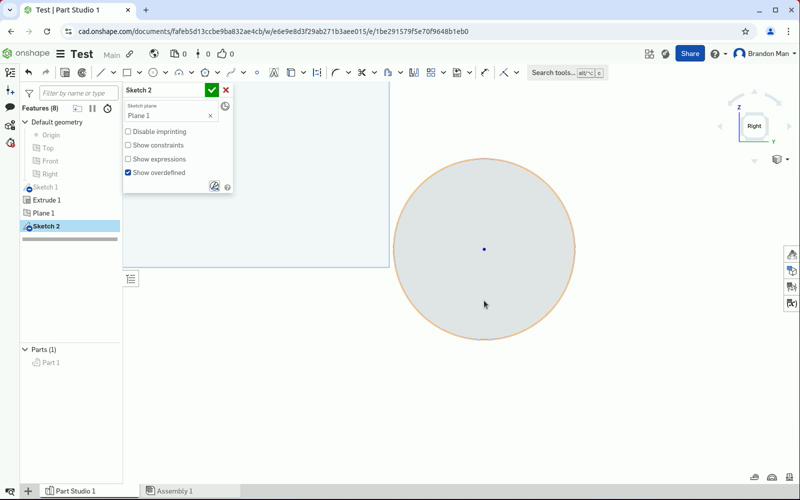
click(484, 300)
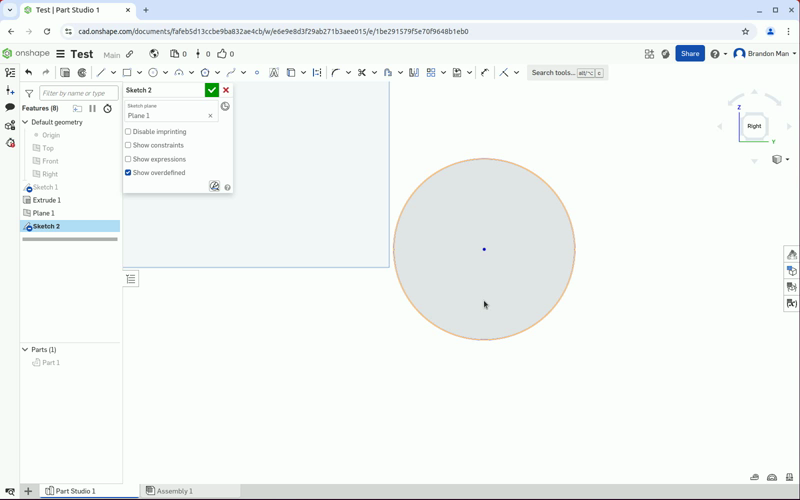
scroll(-6)
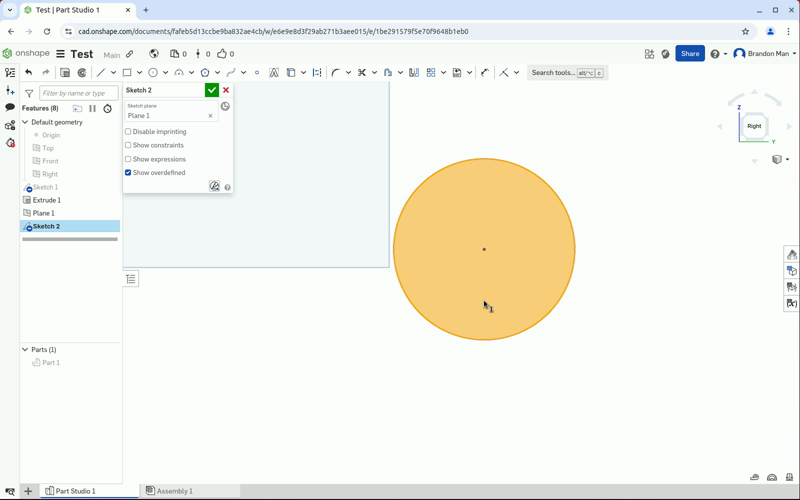
scroll(-6)
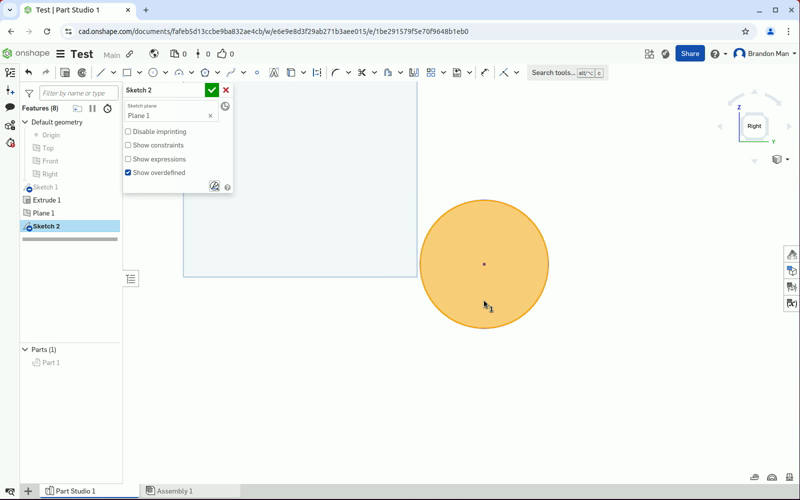
scroll(-6)
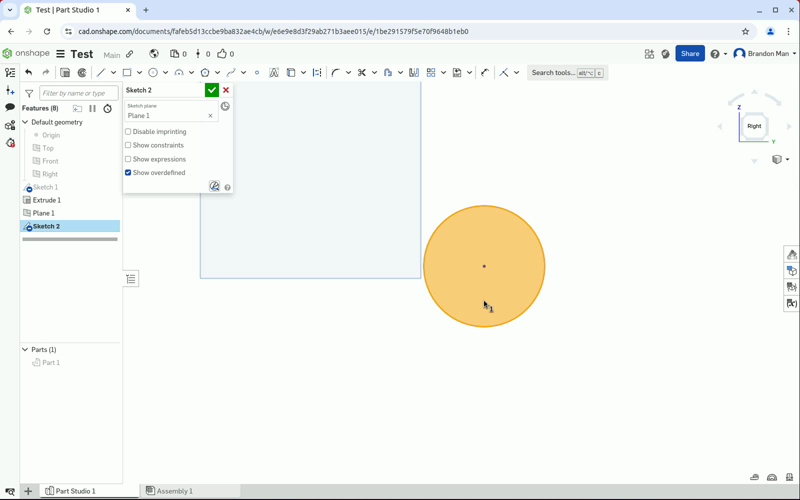
scroll(-6)
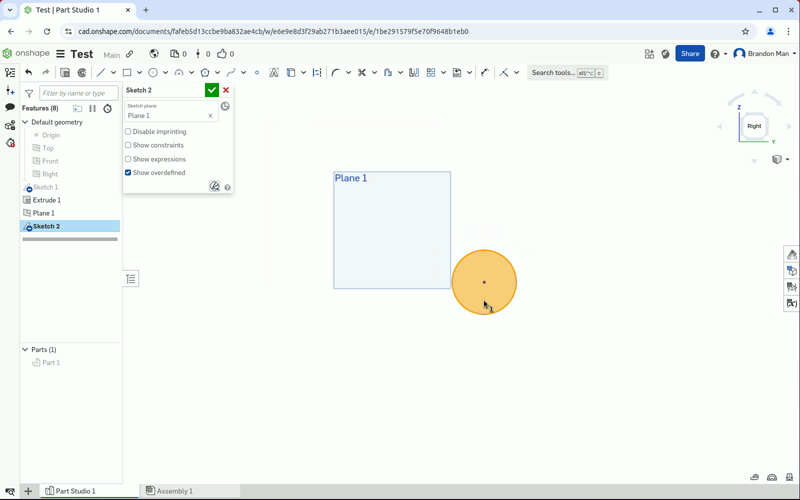
scroll(-6)
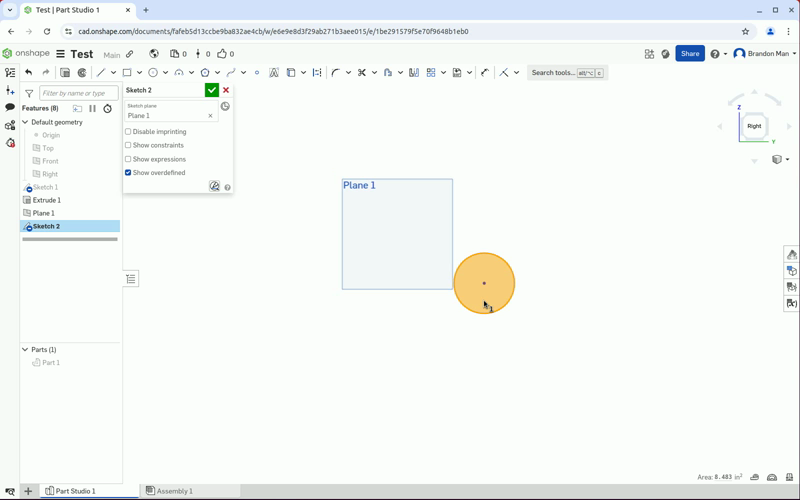
scroll(-6)
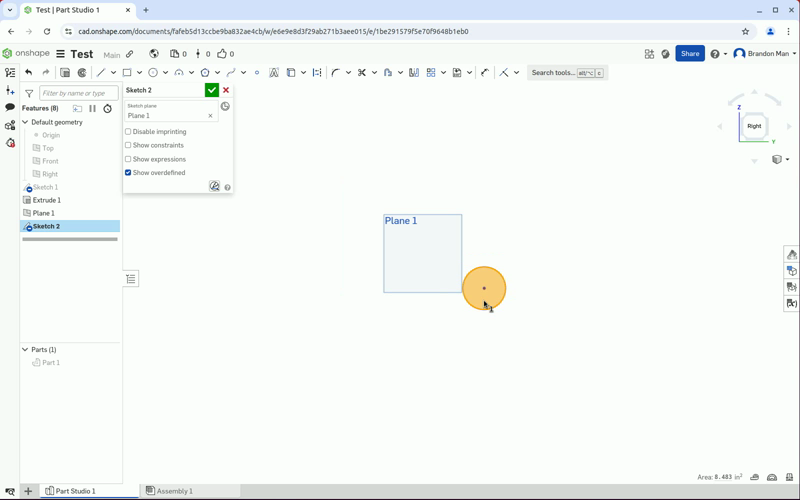
scroll(-6)
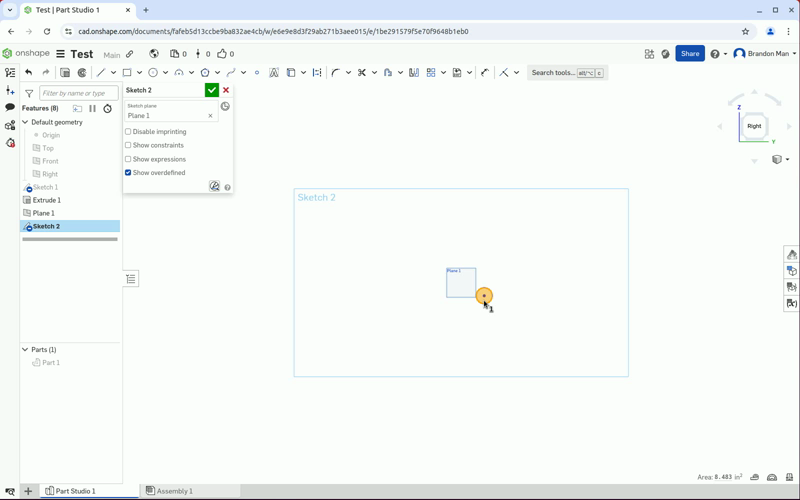
mouse_move(73, 352)
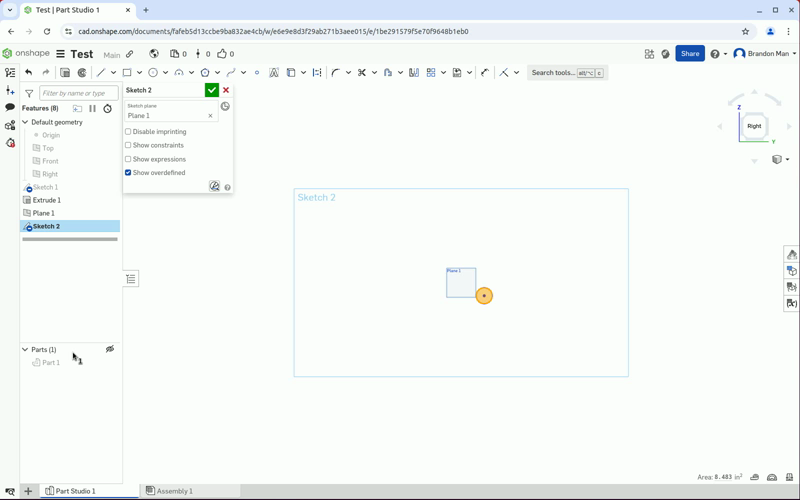
key(shift+y)
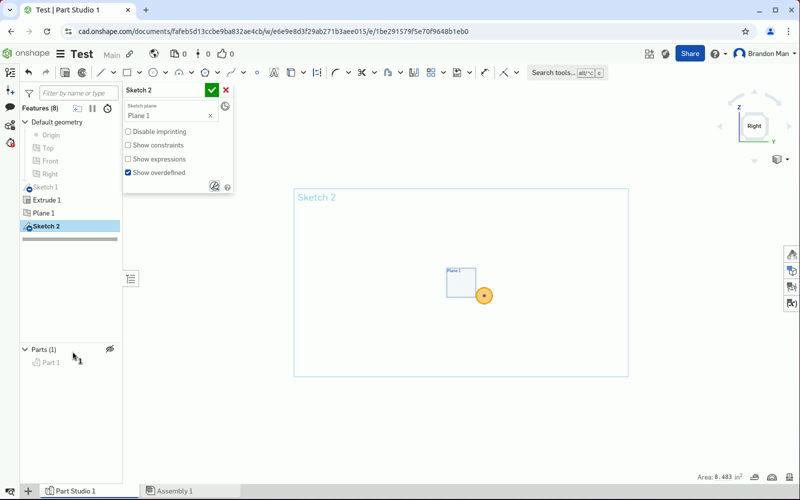
key(shift+e)
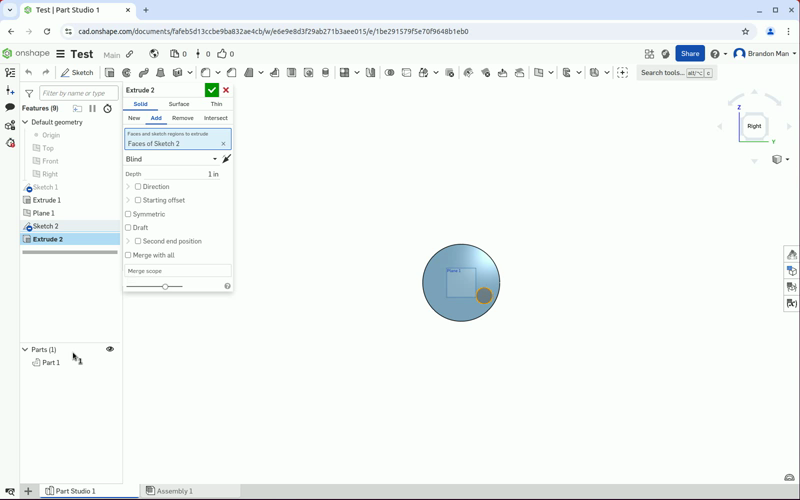
mouse_move(143, 106)
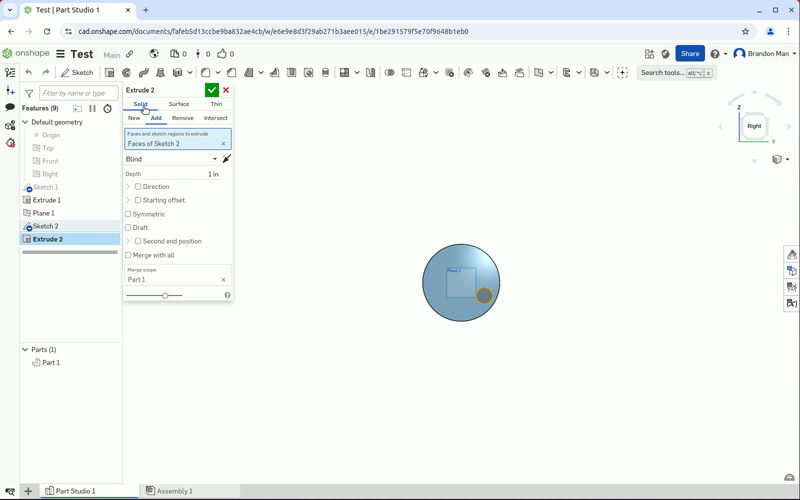
click(143, 106)
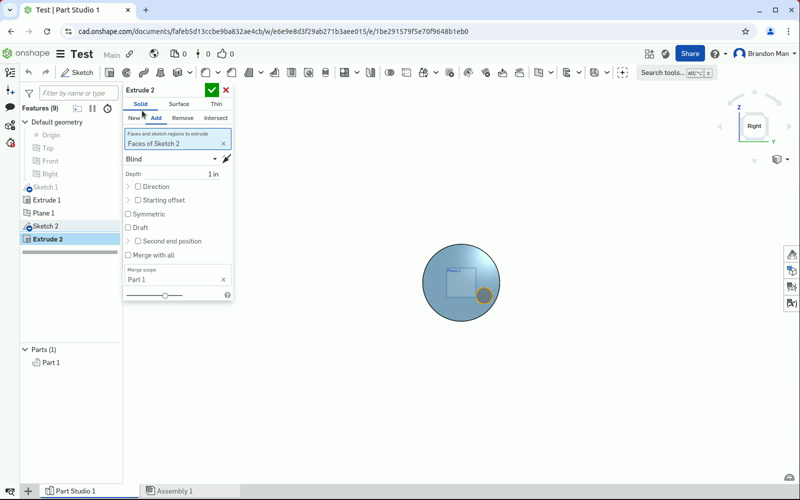
mouse_move(137, 120)
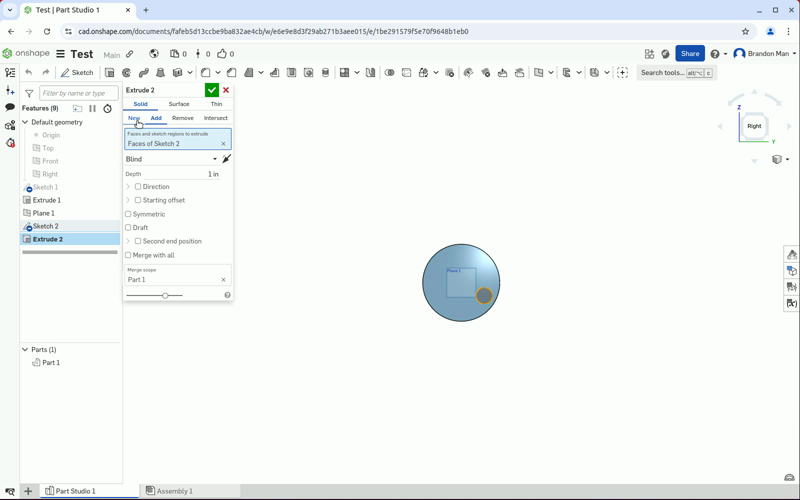
click(137, 120)
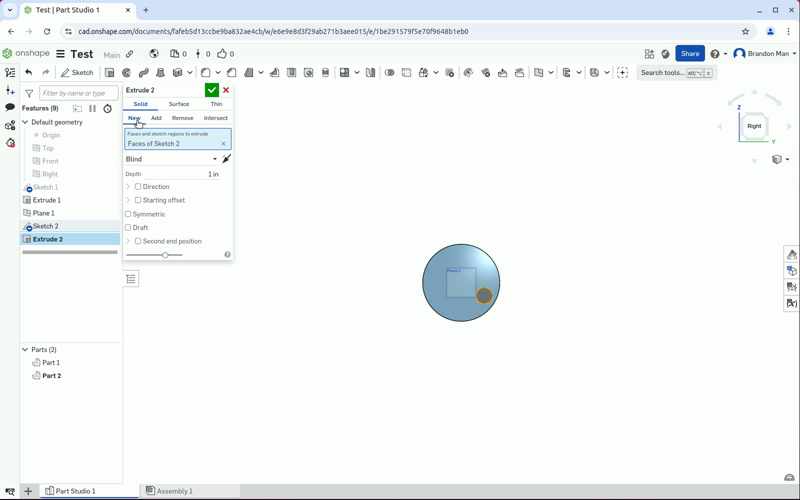
key(tab, 4)
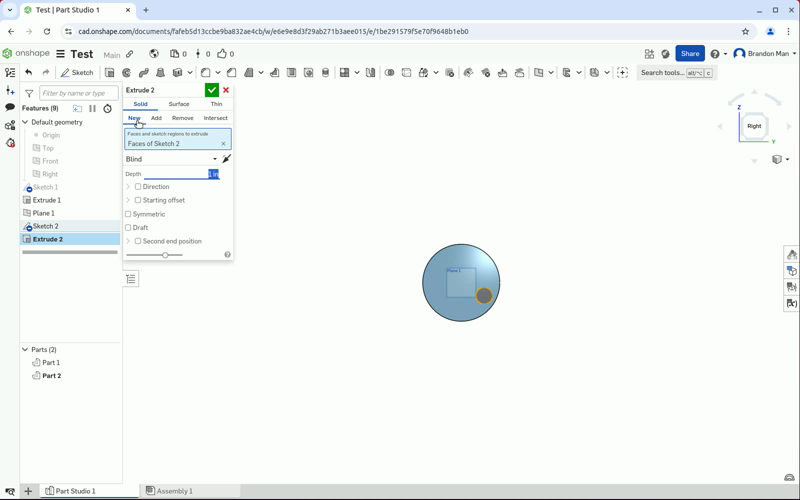
text(11.554)
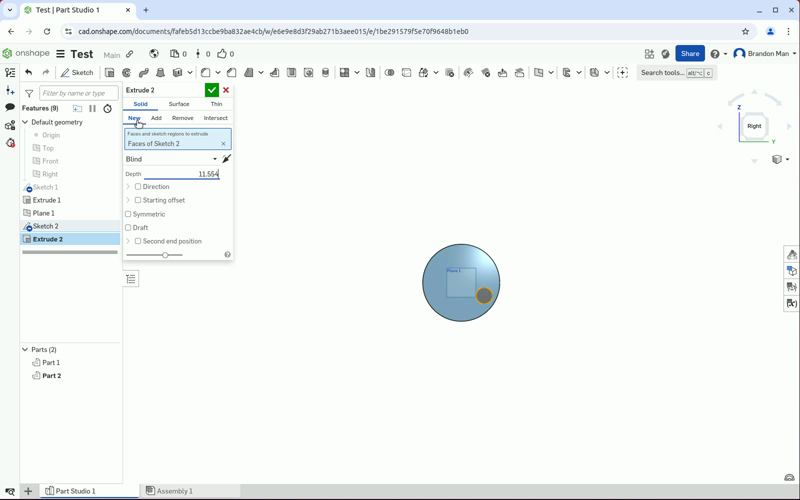
key(enter)
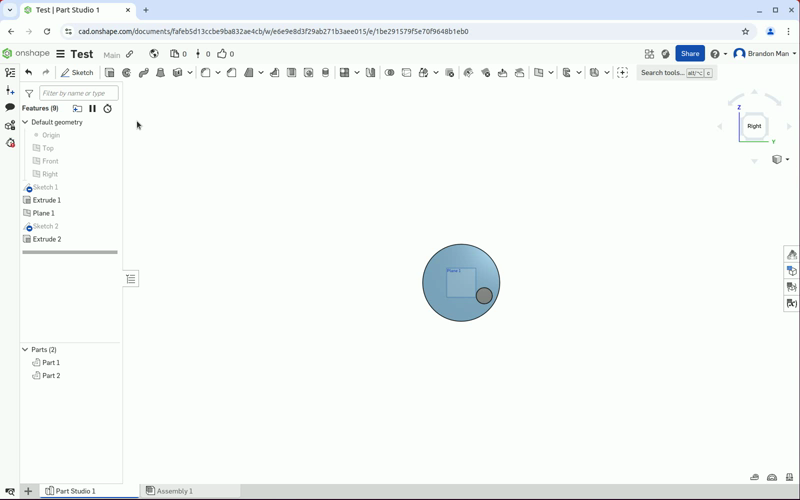
key(shift+h)
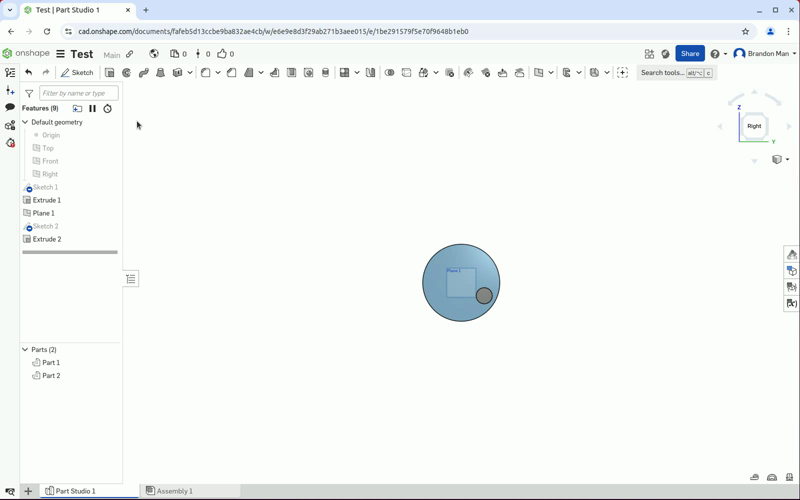
key(shift+h)
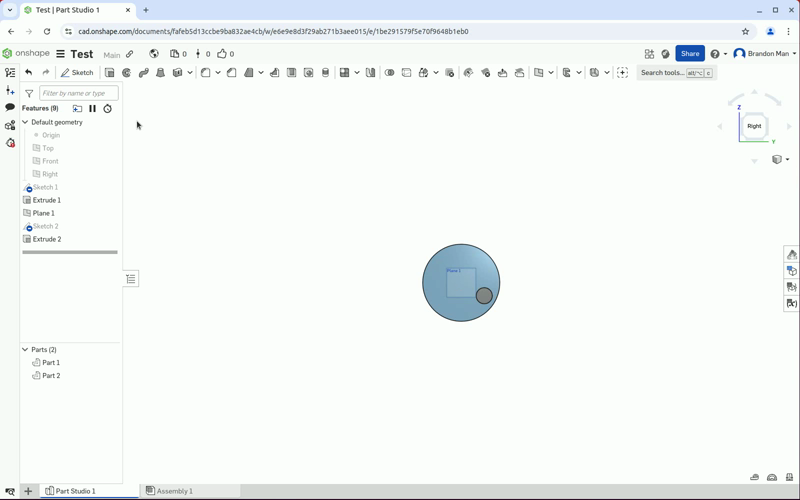
mouse_move(73, 189)
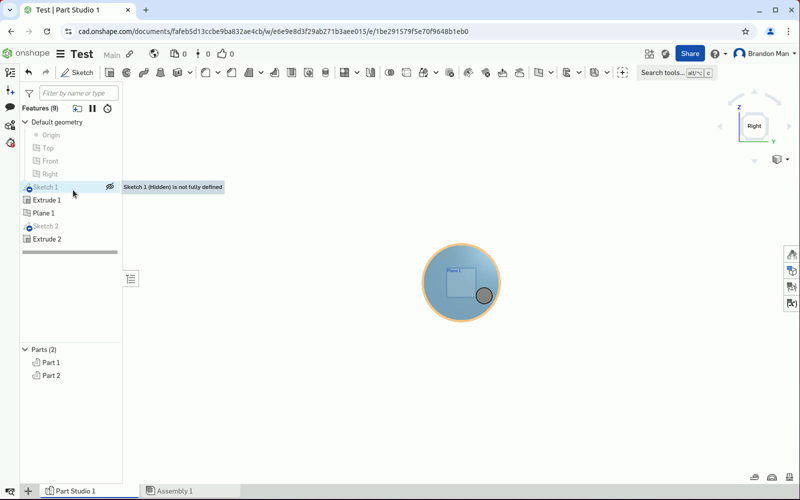
click(73, 189)
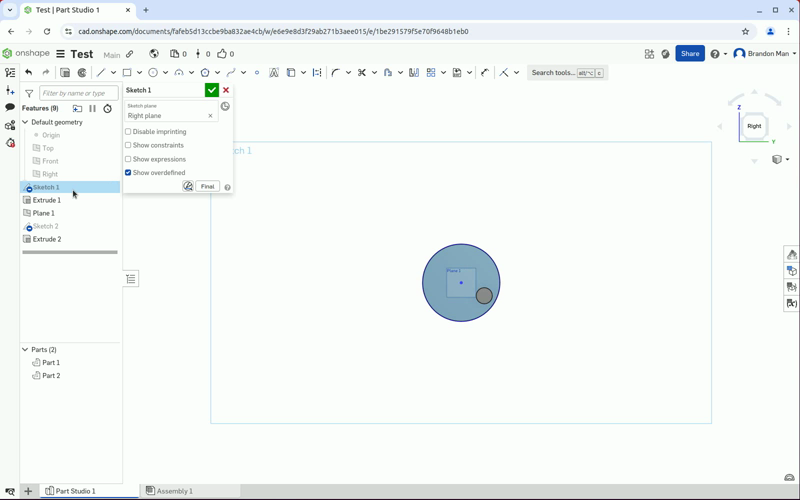
mouse_move(229, 92)
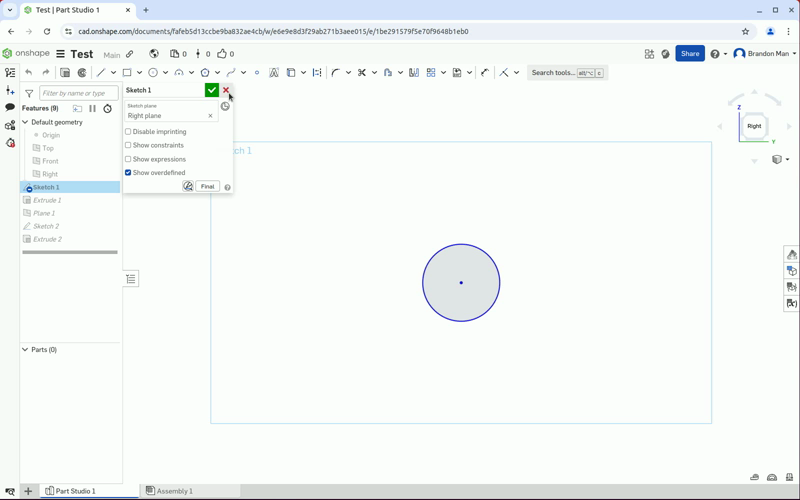
click(229, 92)
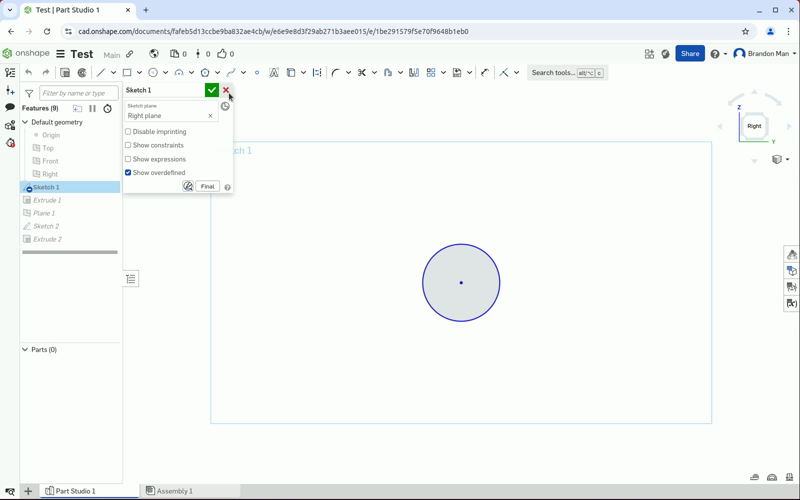
key(shift+s)
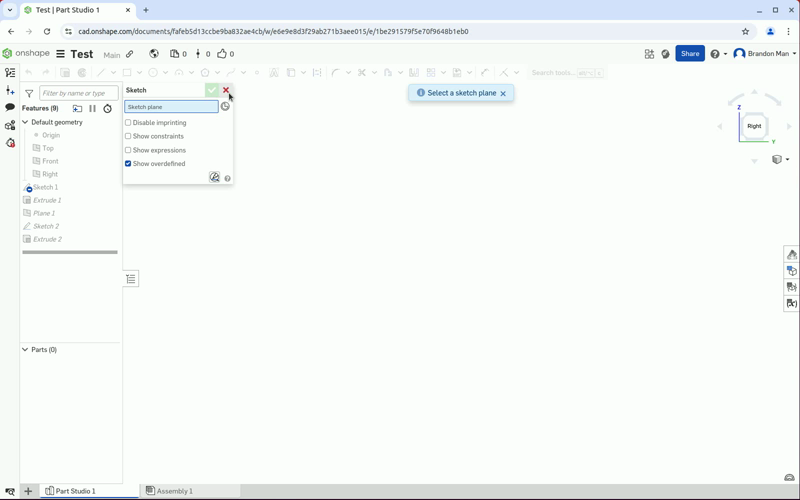
mouse_move(73, 215)
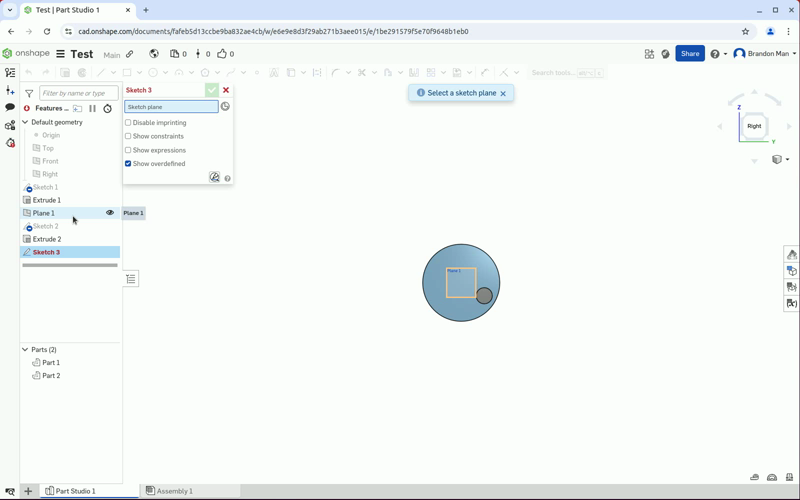
click(73, 215)
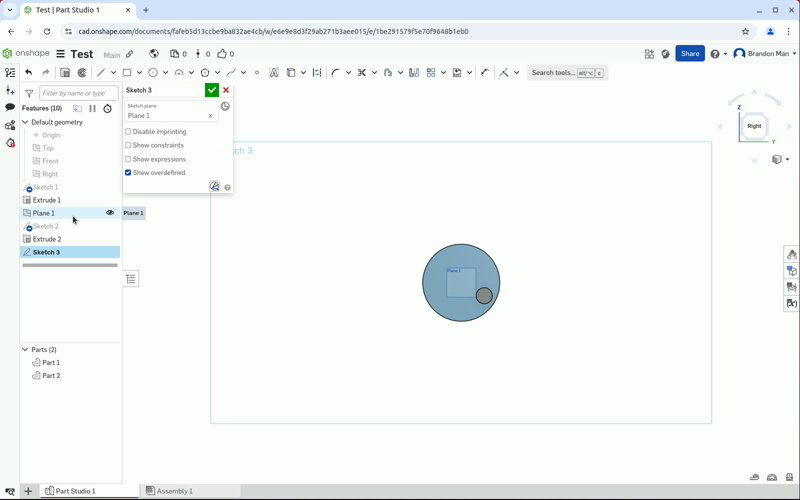
mouse_move(73, 352)
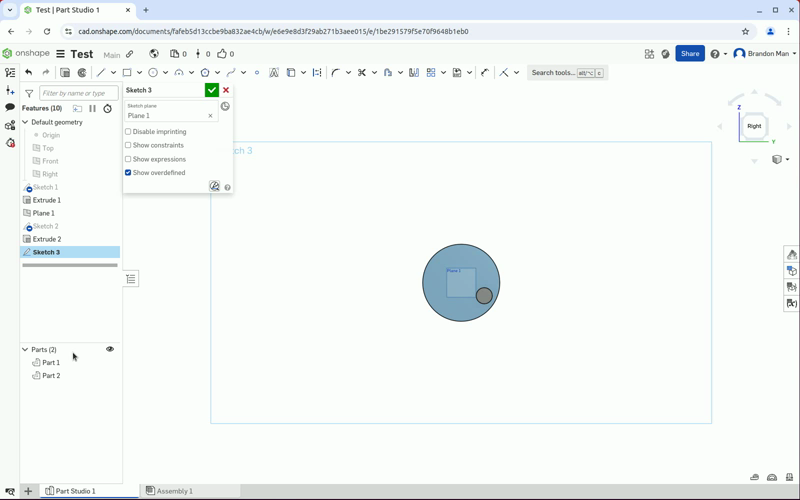
key(y)
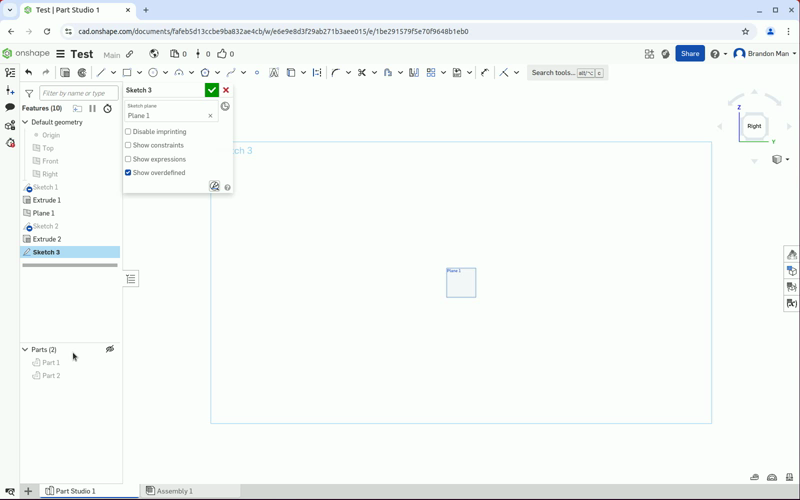
key(c)
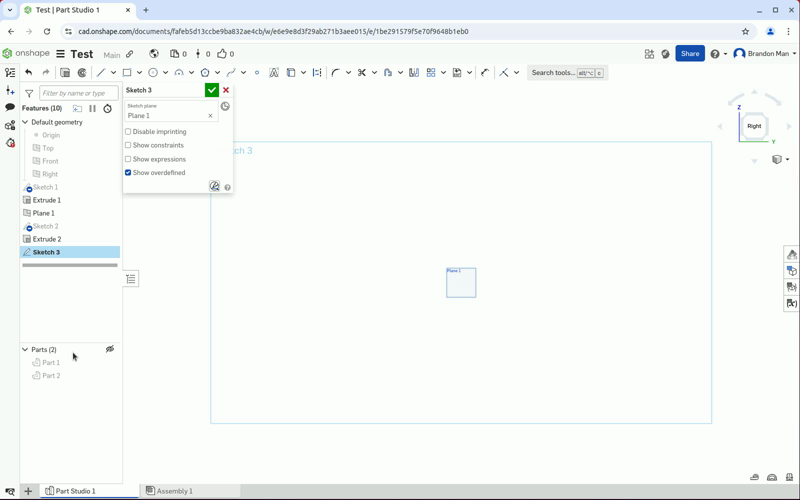
key_down(shift)
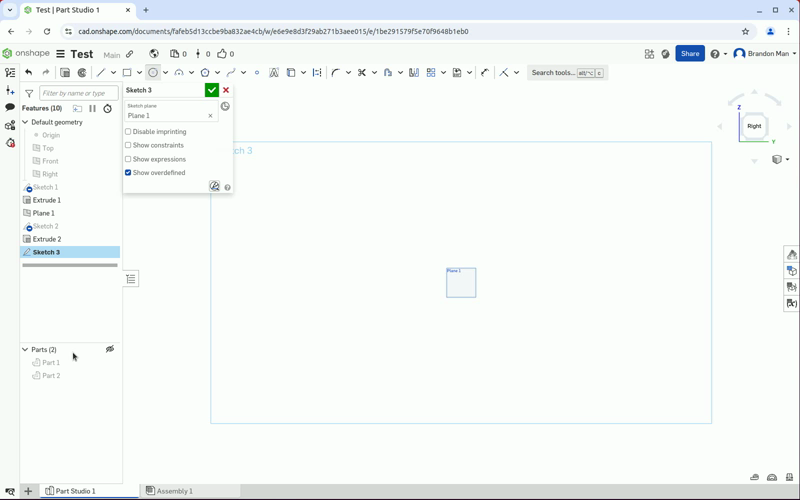
mouse_move(438, 295)
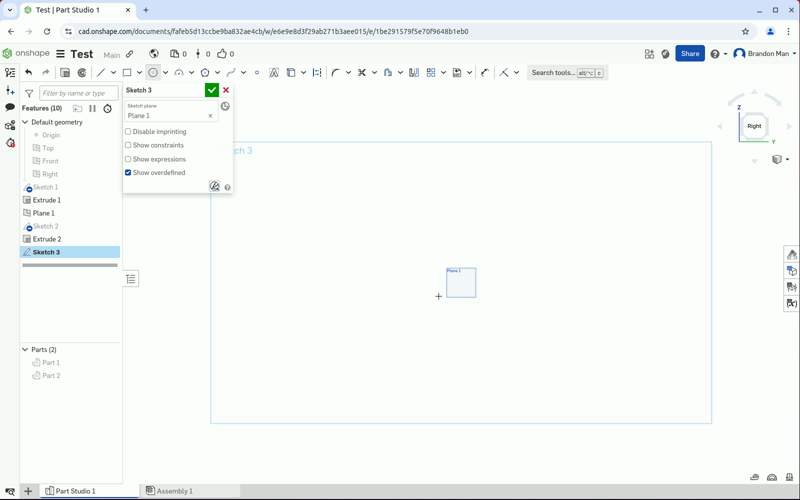
click(438, 295)
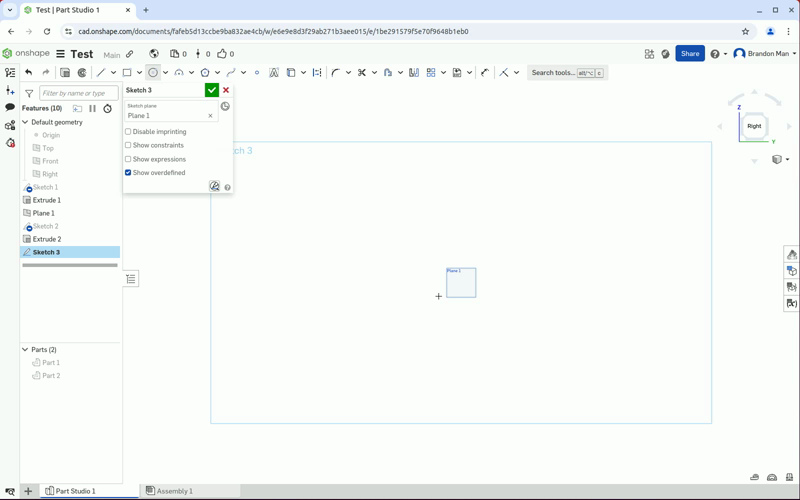
key_up(shift)
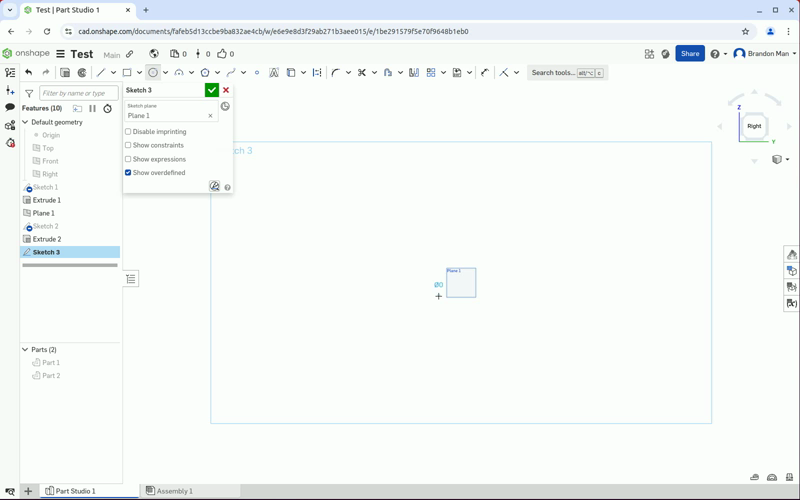
mouse_move(446, 295)
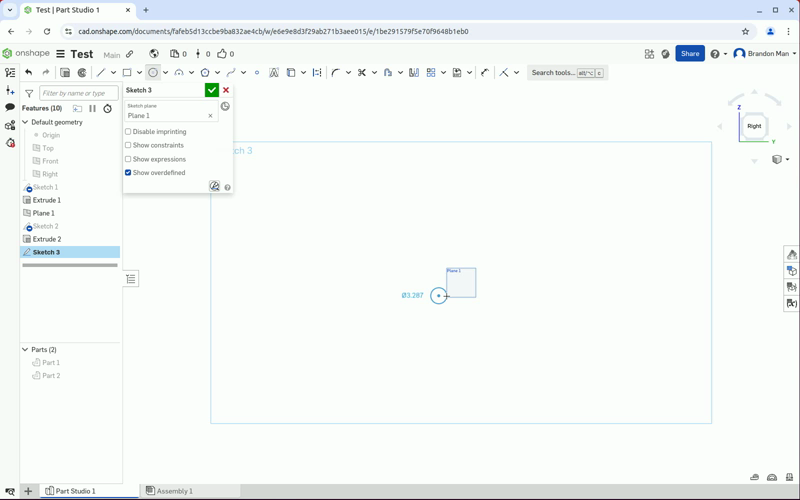
click(446, 295)
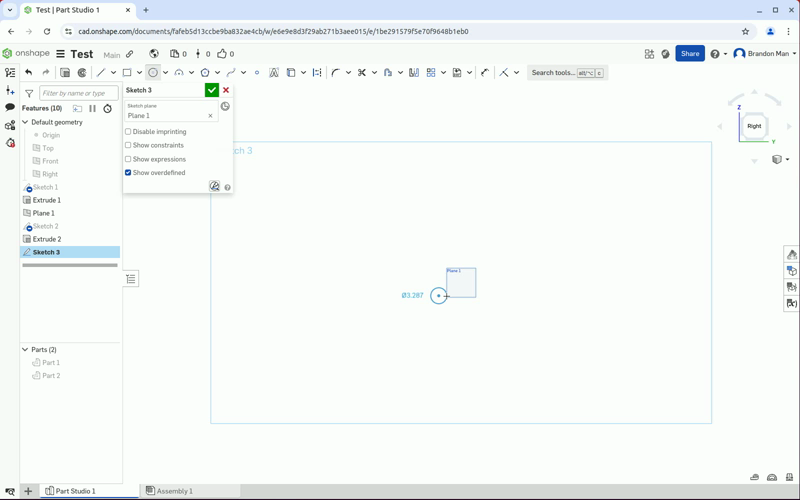
key(esc)
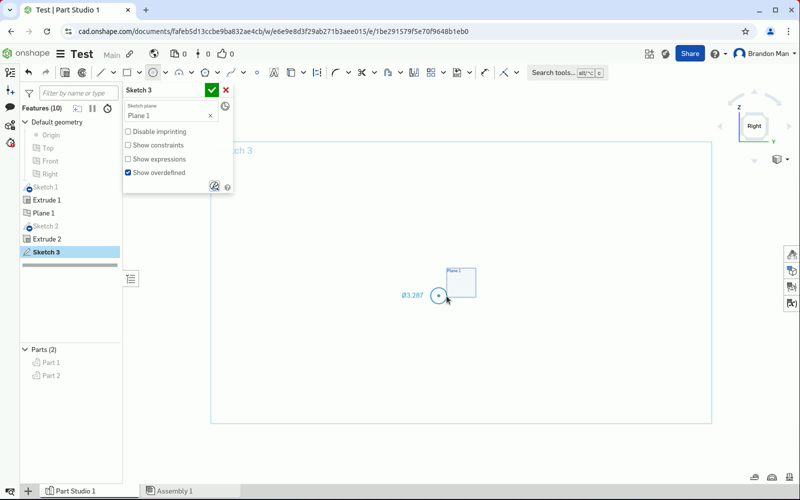
mouse_move(431, 297)
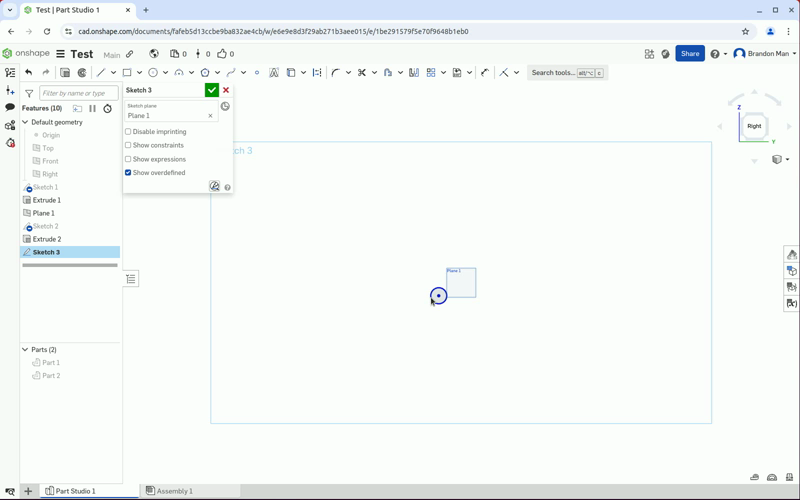
scroll(6)
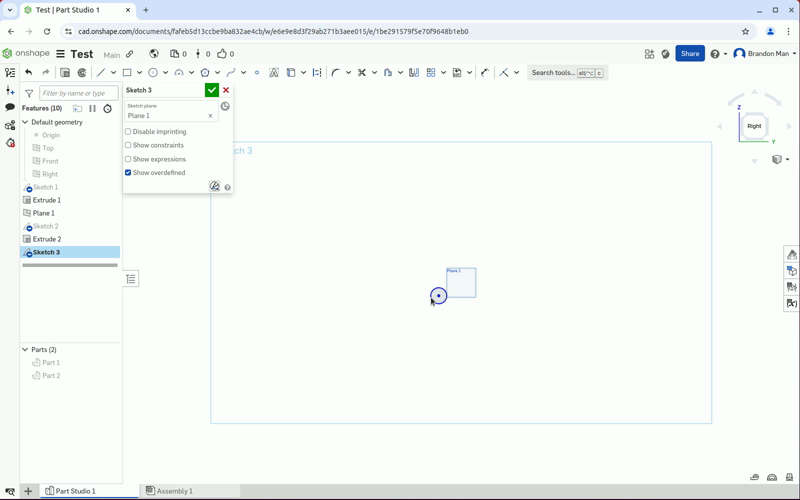
scroll(6)
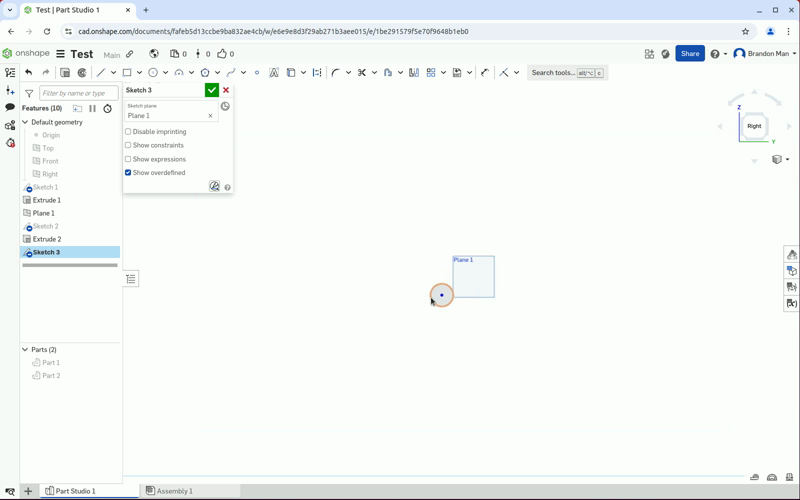
scroll(6)
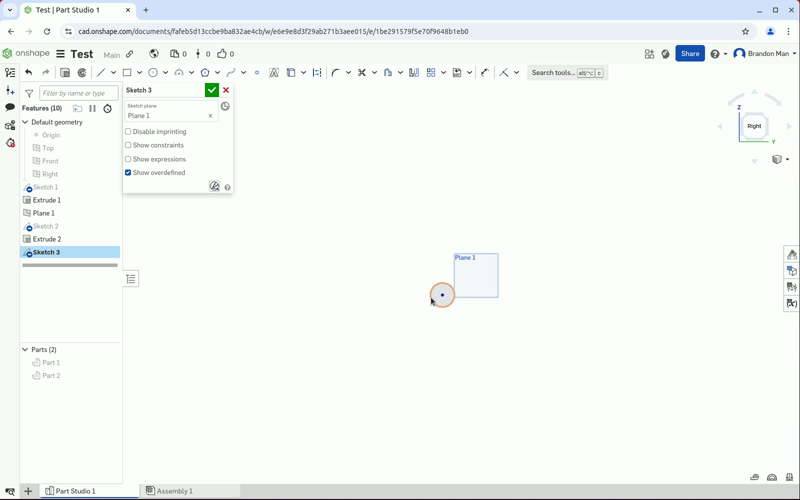
scroll(6)
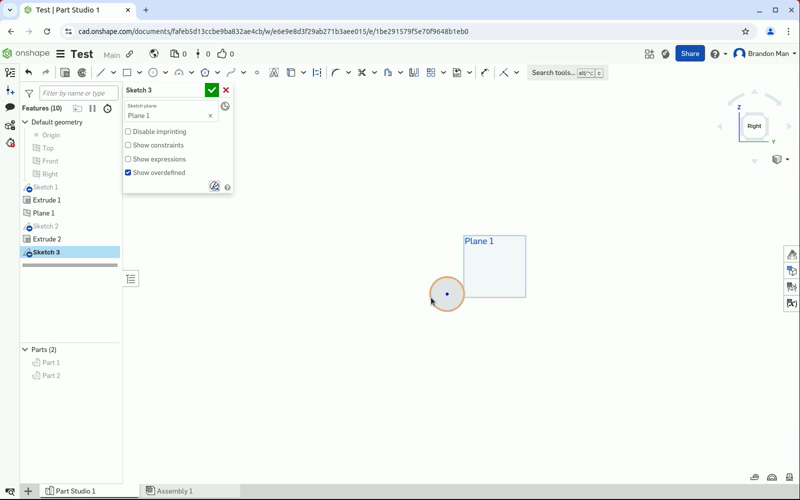
scroll(6)
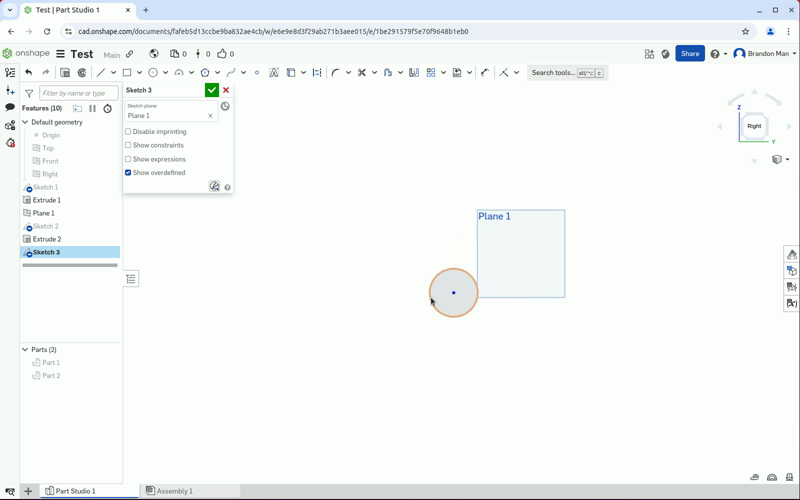
scroll(6)
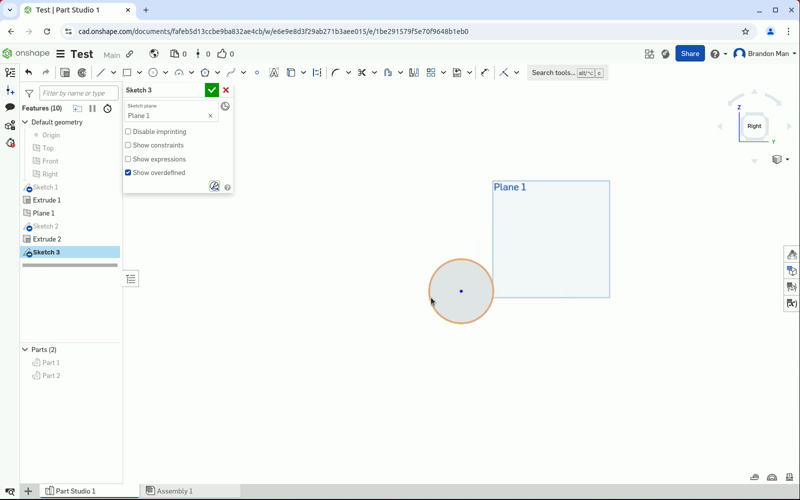
scroll(6)
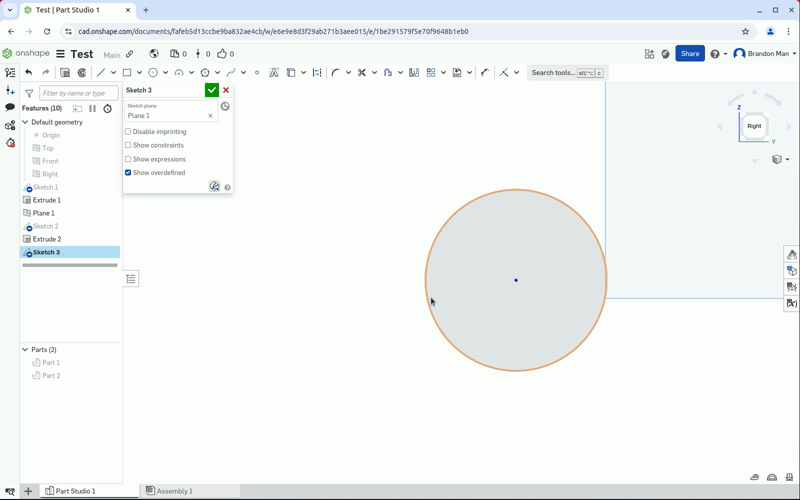
click(431, 297)
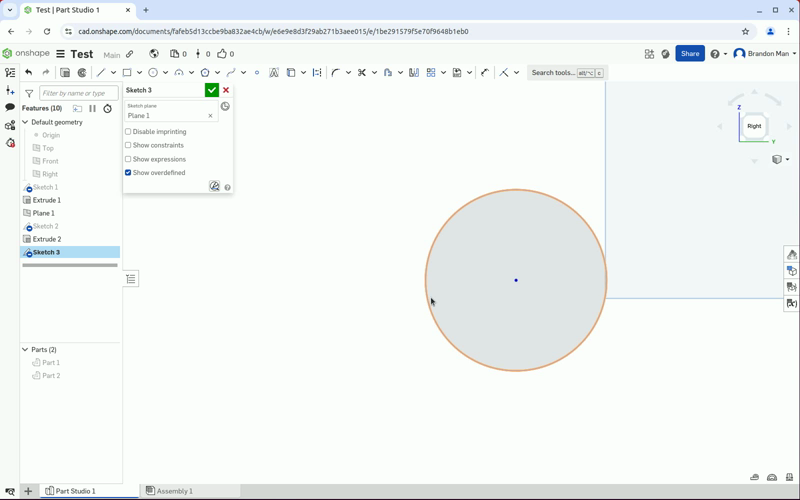
scroll(-6)
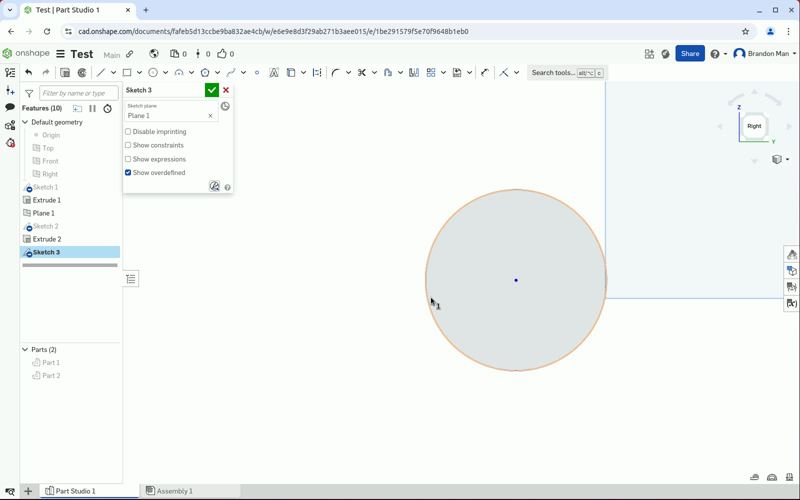
scroll(-6)
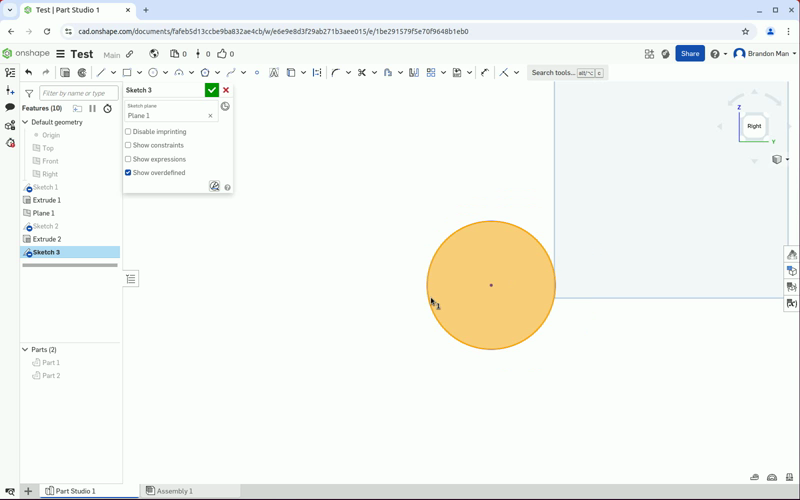
scroll(-6)
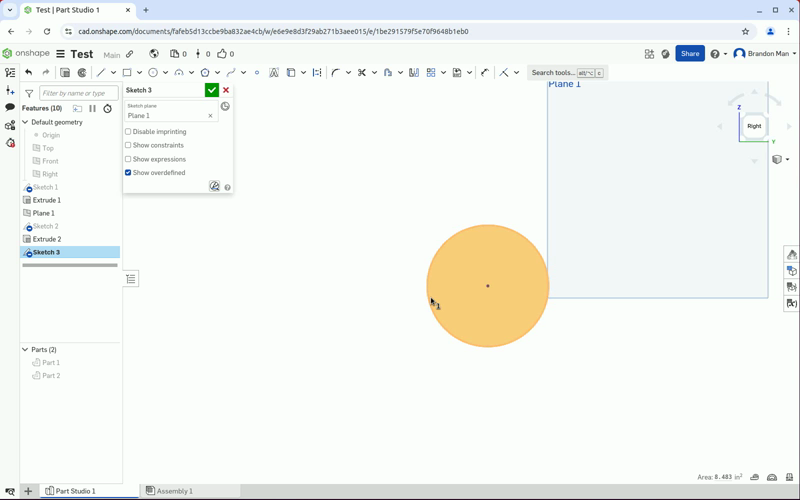
scroll(-6)
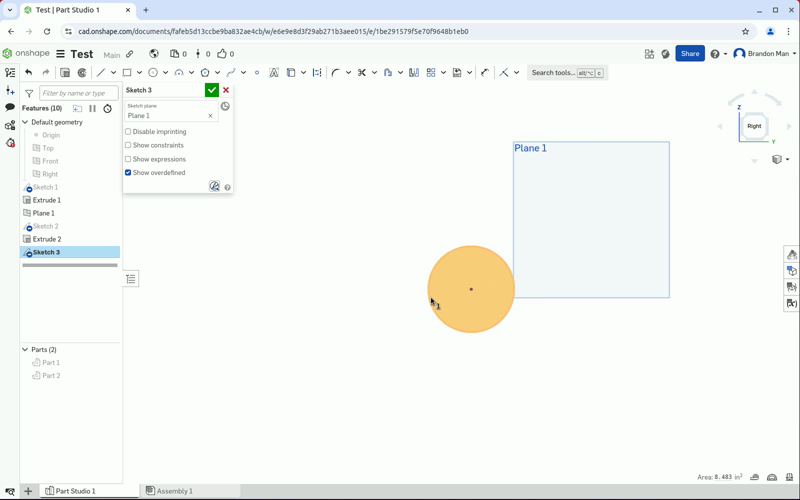
scroll(-6)
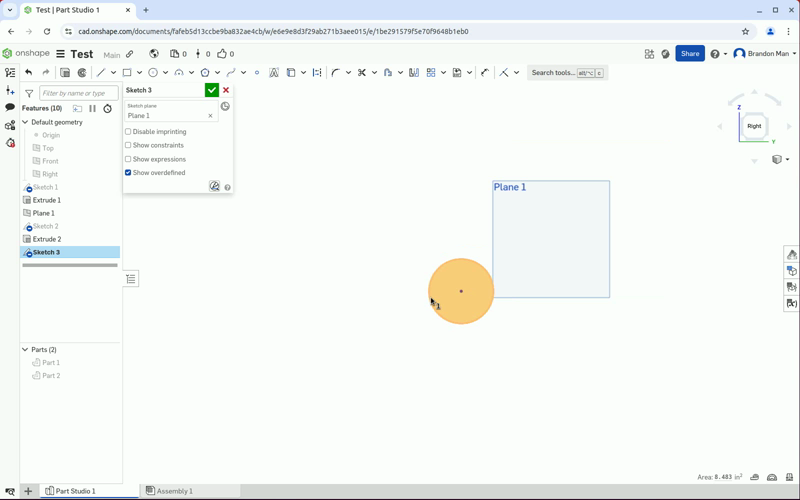
scroll(-6)
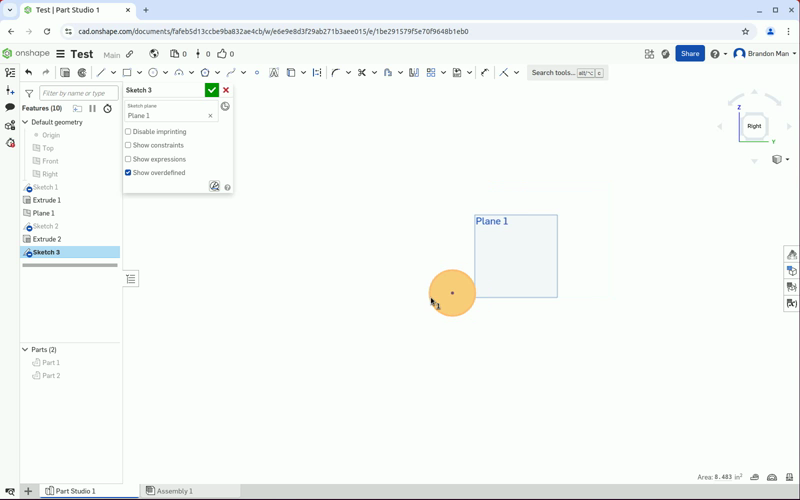
scroll(-6)
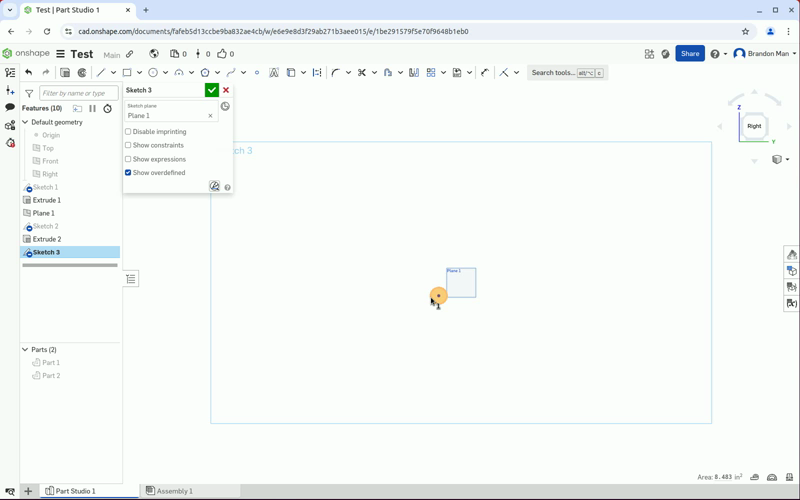
mouse_move(73, 352)
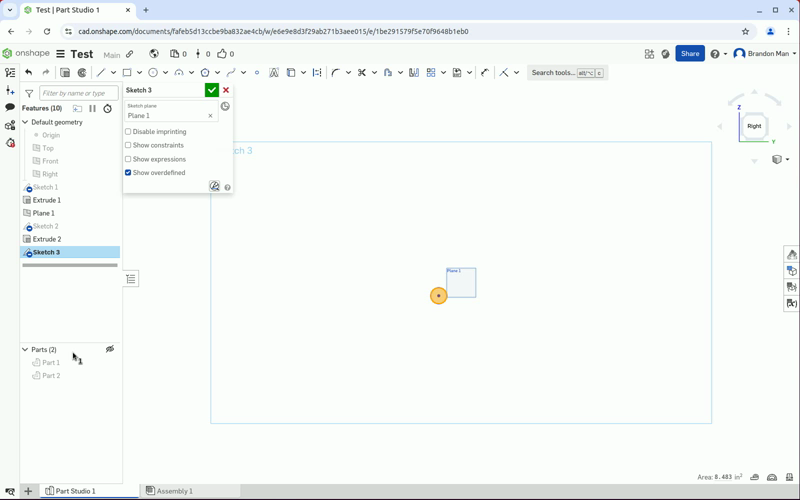
key(shift+y)
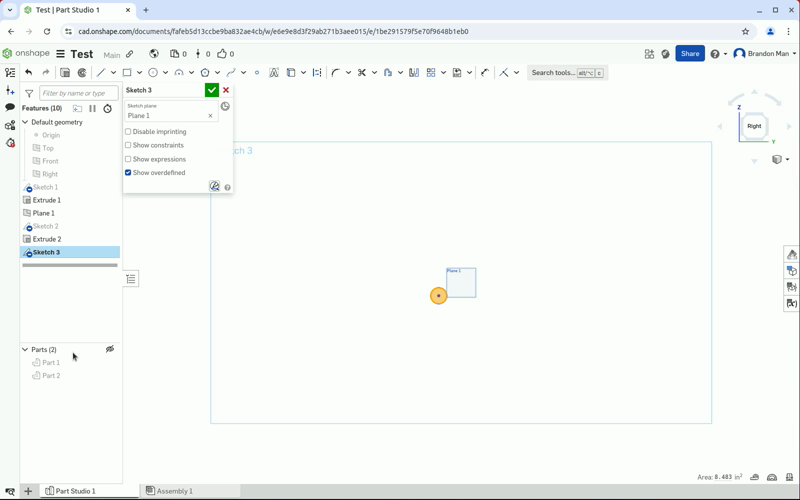
key(shift+e)
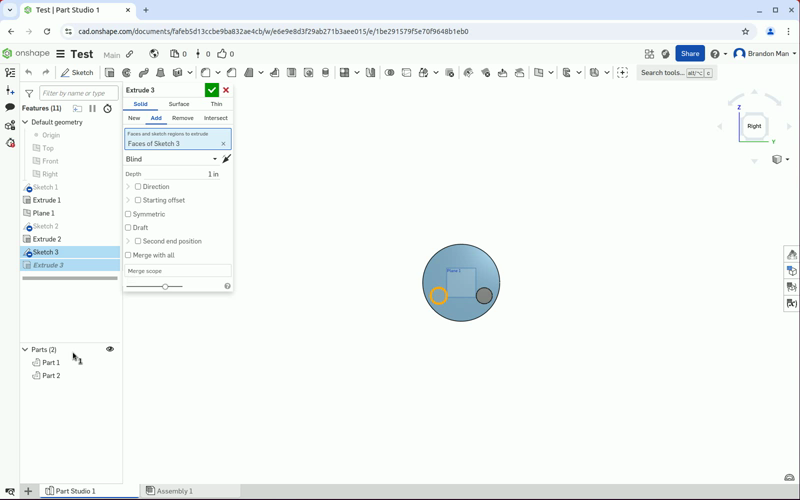
mouse_move(143, 106)
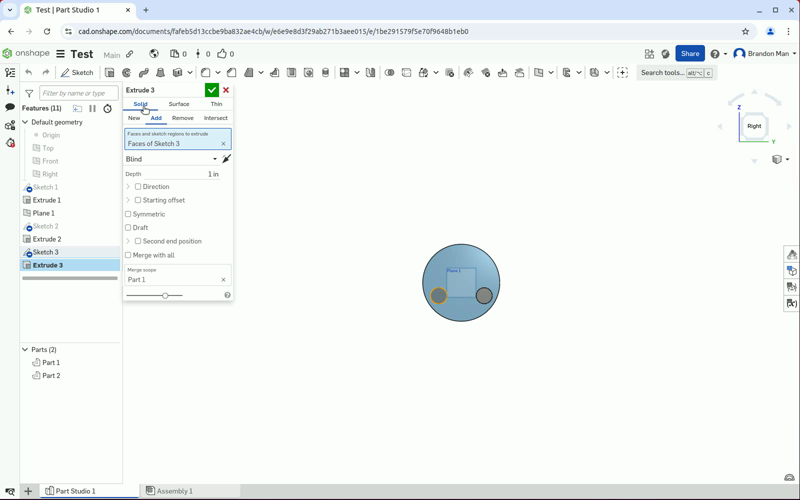
click(143, 106)
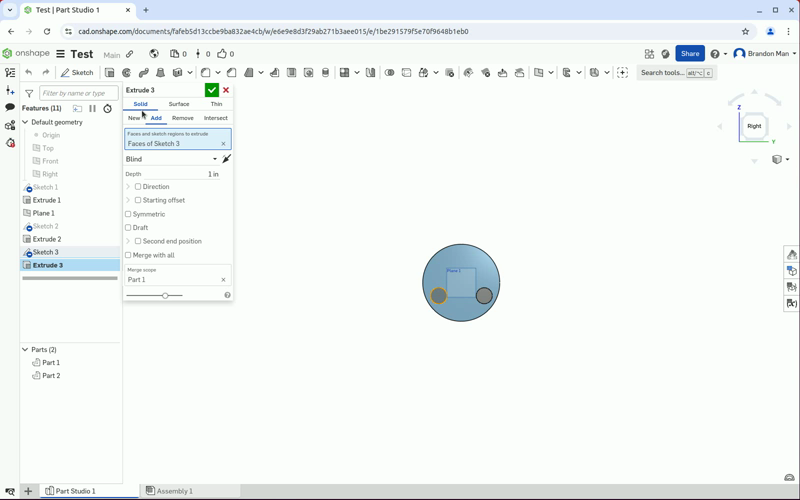
mouse_move(137, 120)
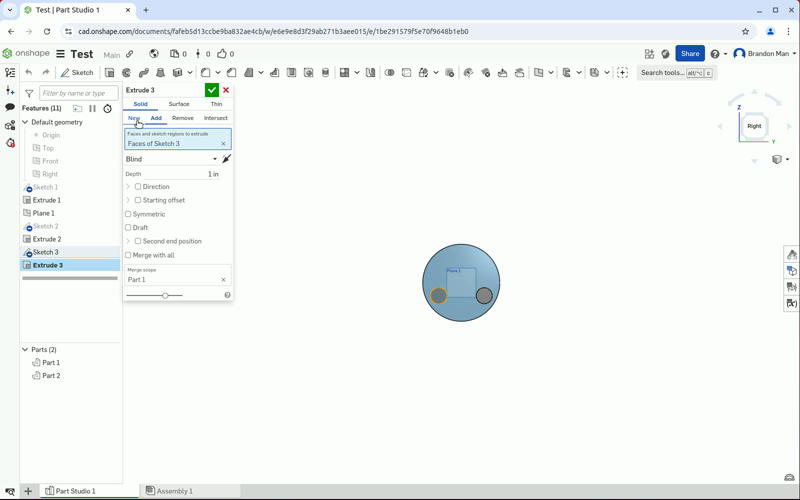
click(137, 120)
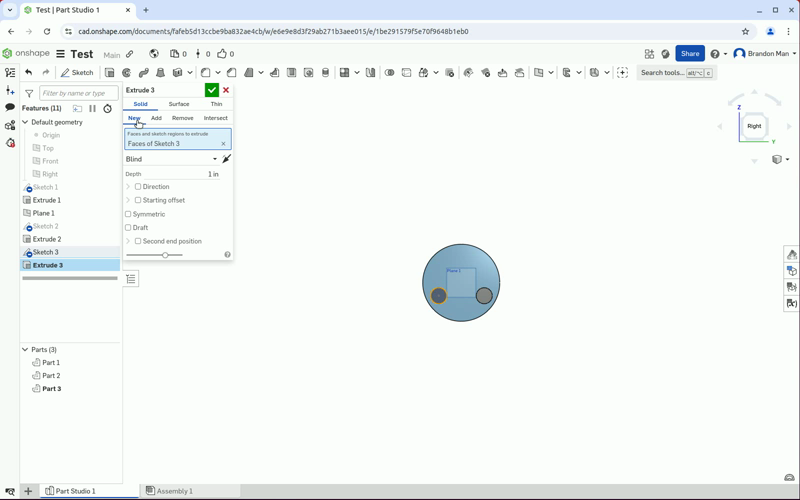
key(tab, 4)
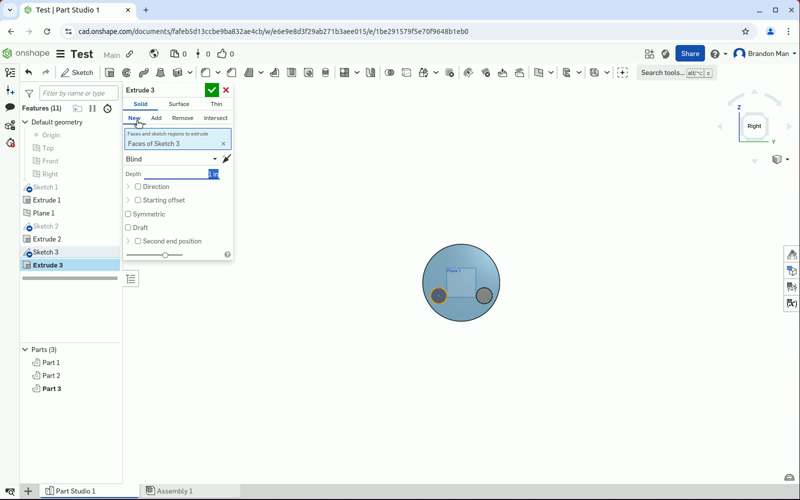
text(11.554)
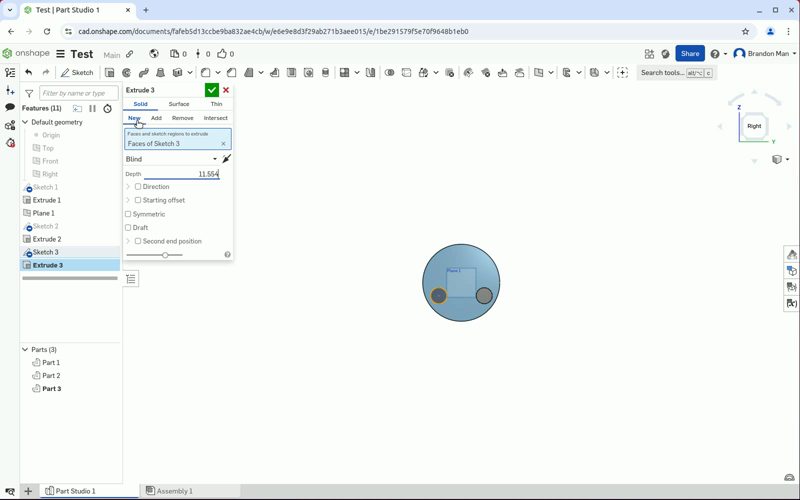
key(enter)
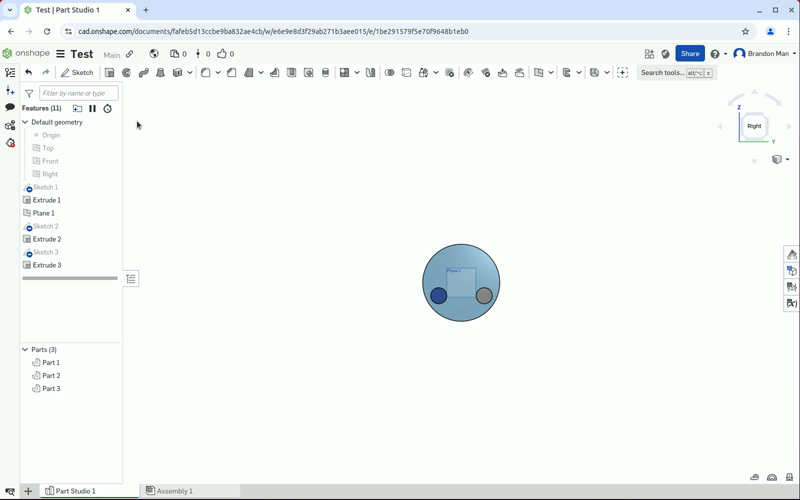
key(shift+h)
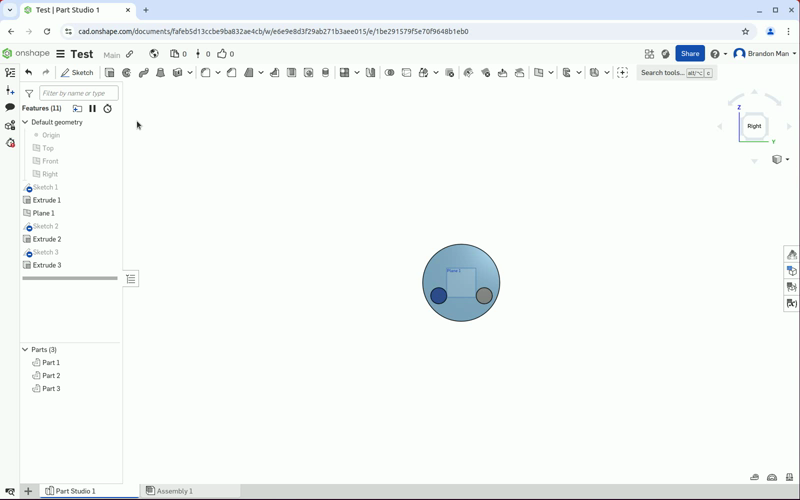
key(shift+h)
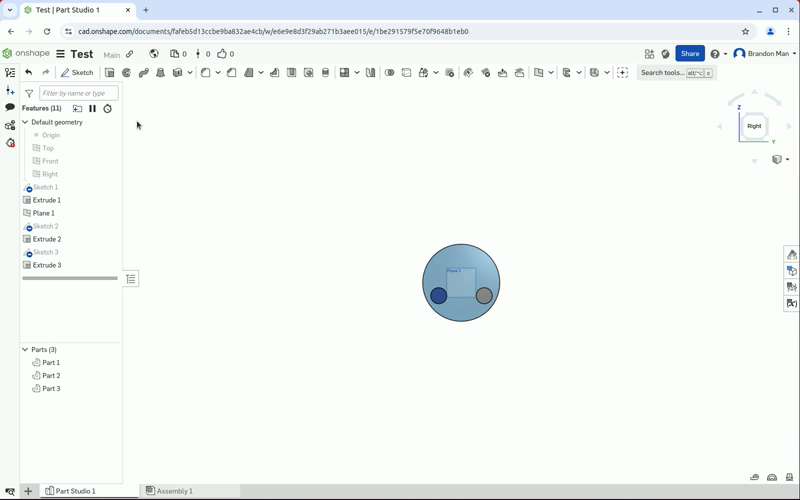
mouse_move(73, 189)
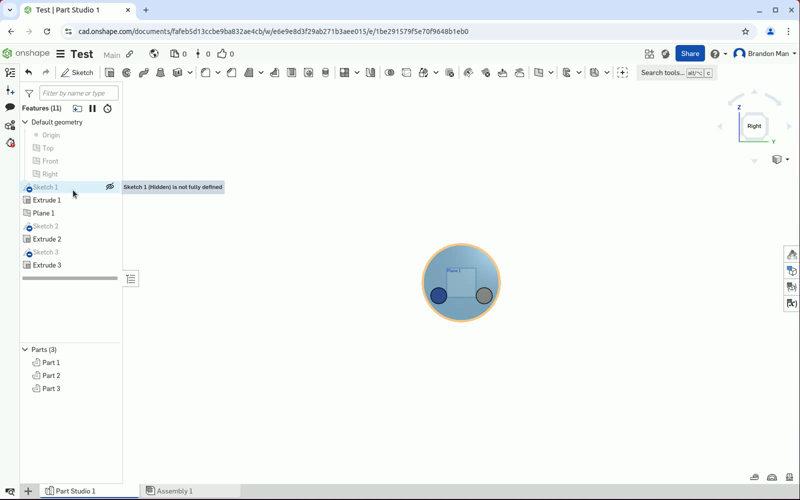
click(73, 189)
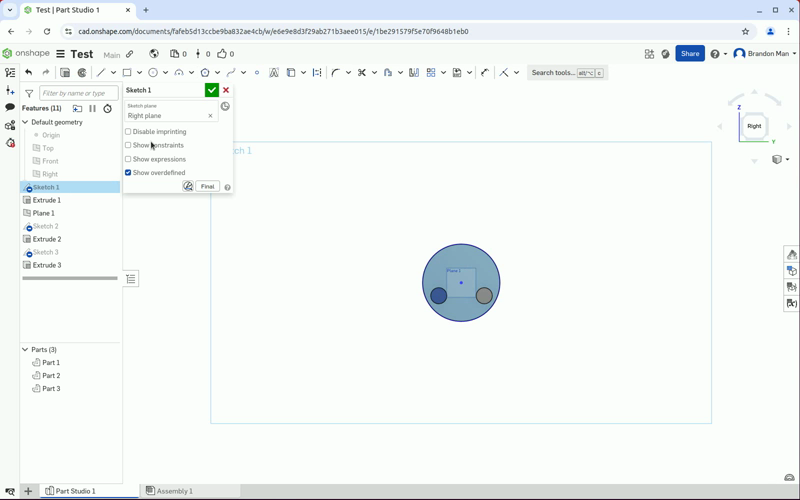
mouse_move(229, 92)
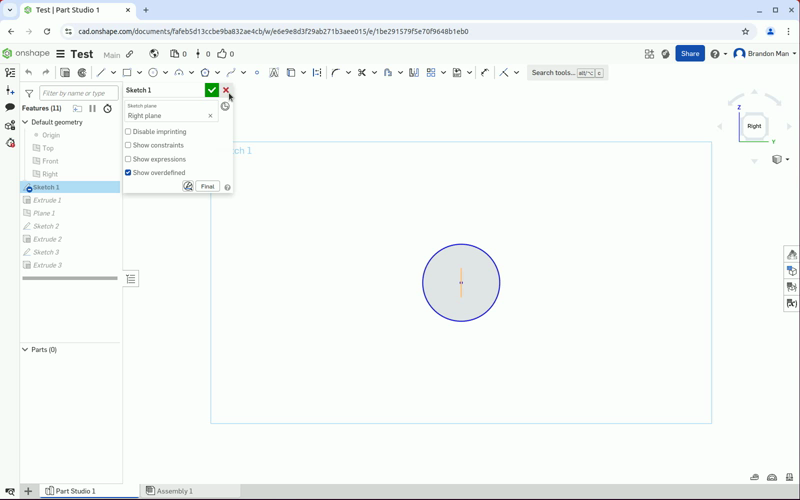
click(229, 92)
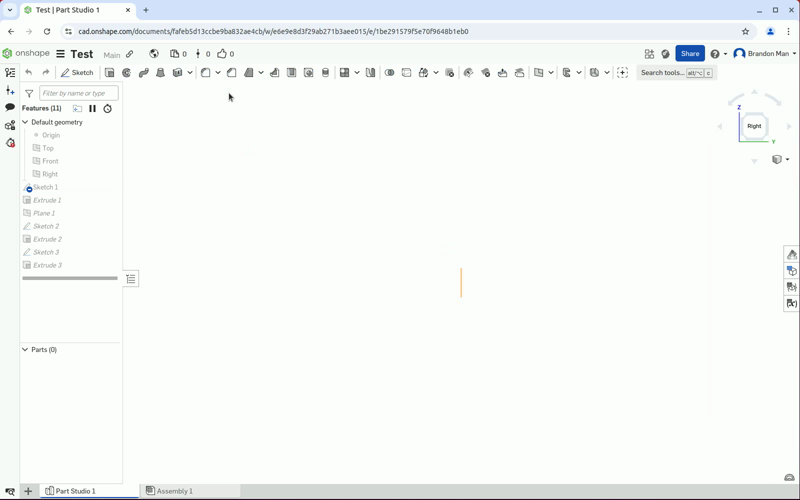
key(shift+s)
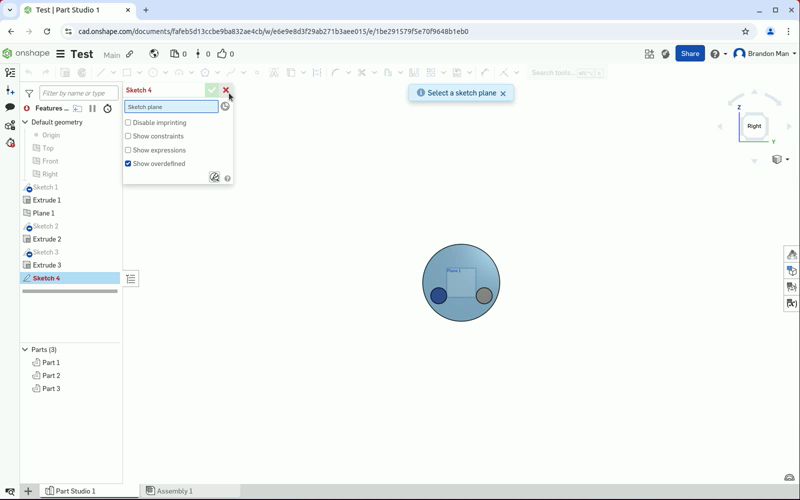
mouse_move(73, 215)
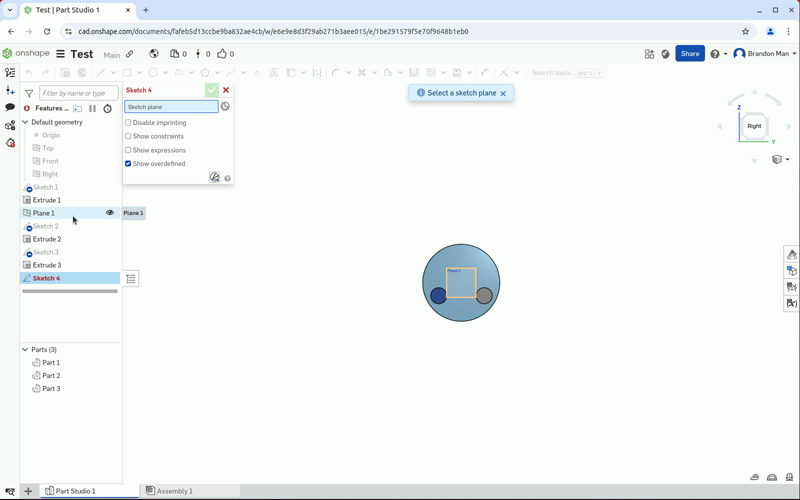
click(73, 215)
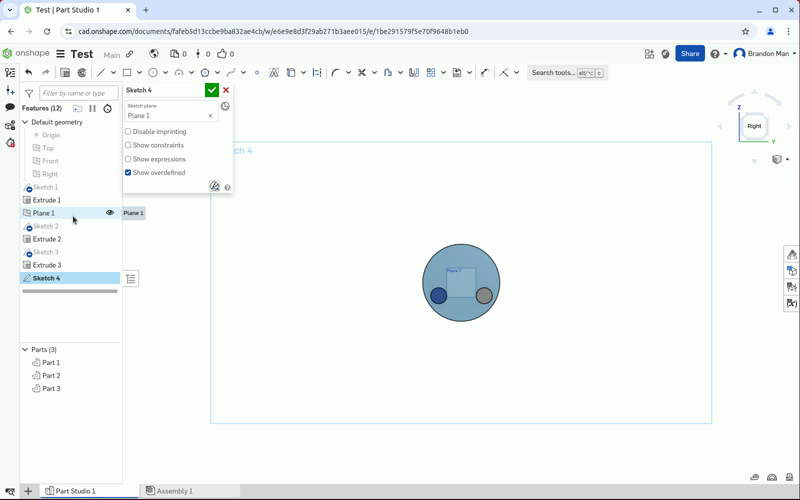
mouse_move(73, 352)
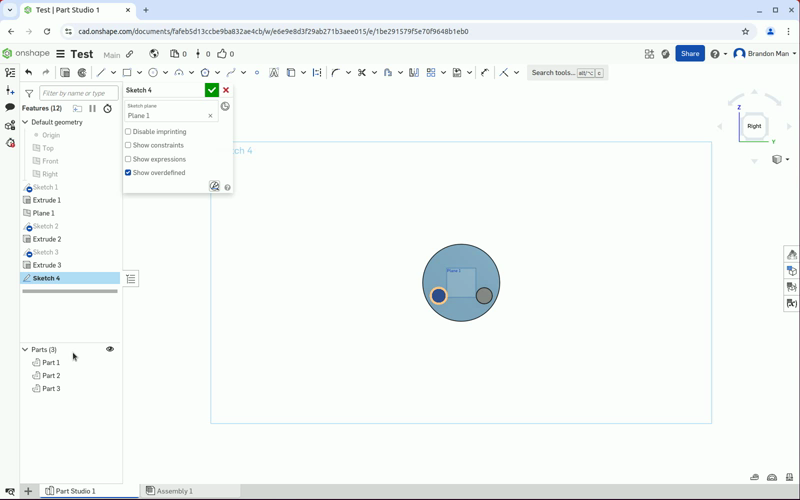
key(y)
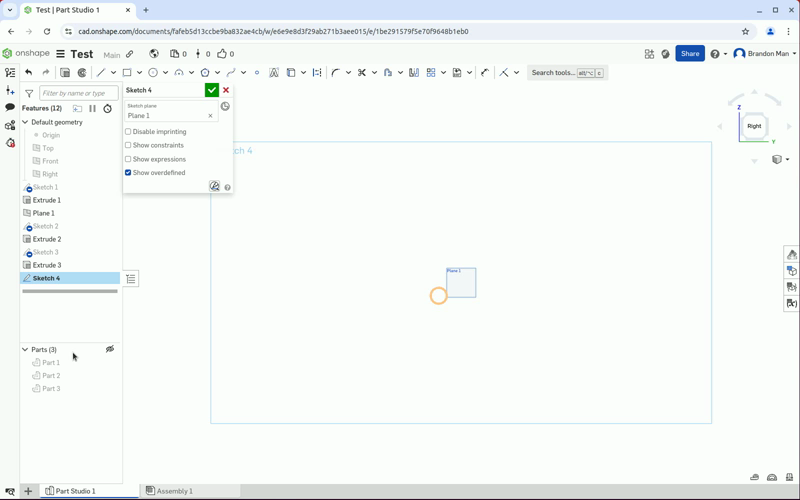
key(l)
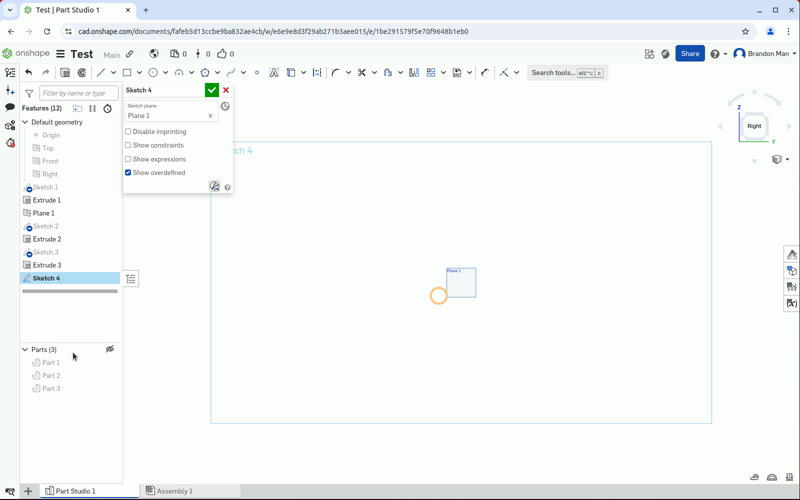
key_down(shift)
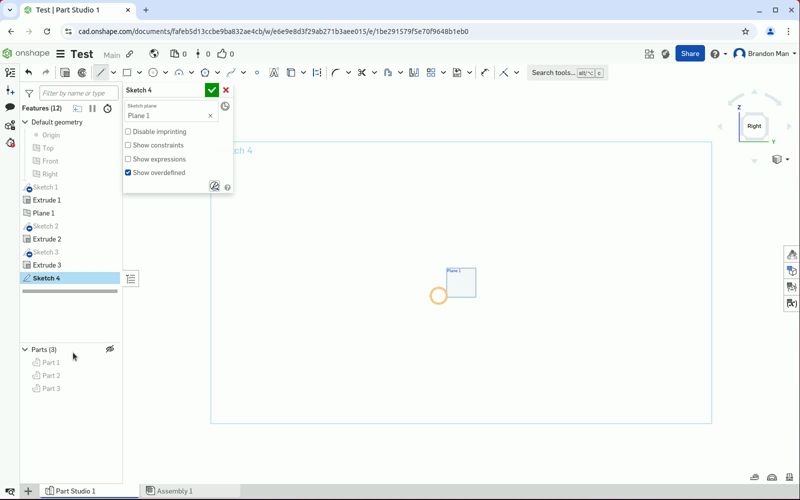
mouse_move(460, 264)
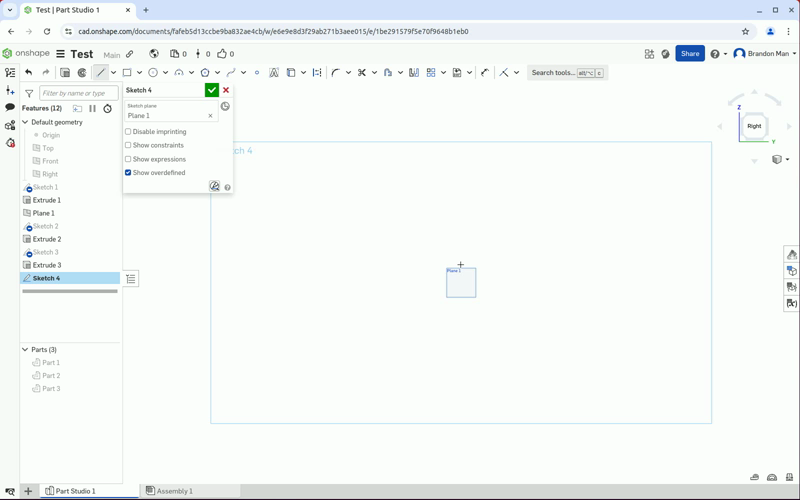
click(460, 264)
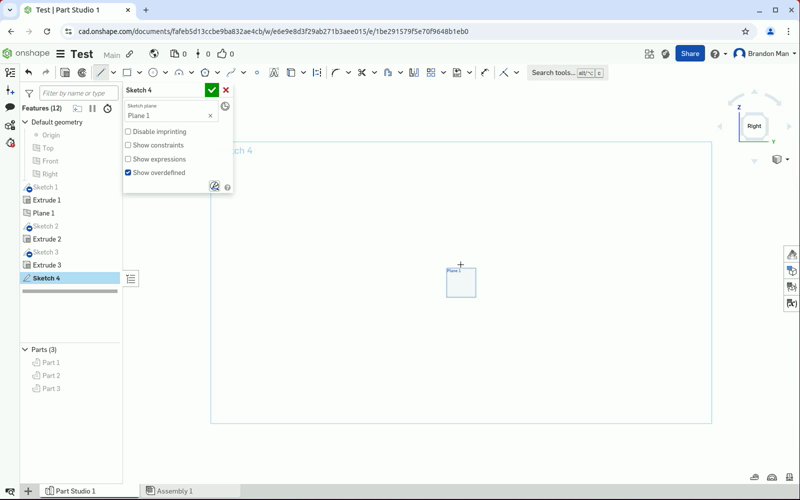
key_up(shift)
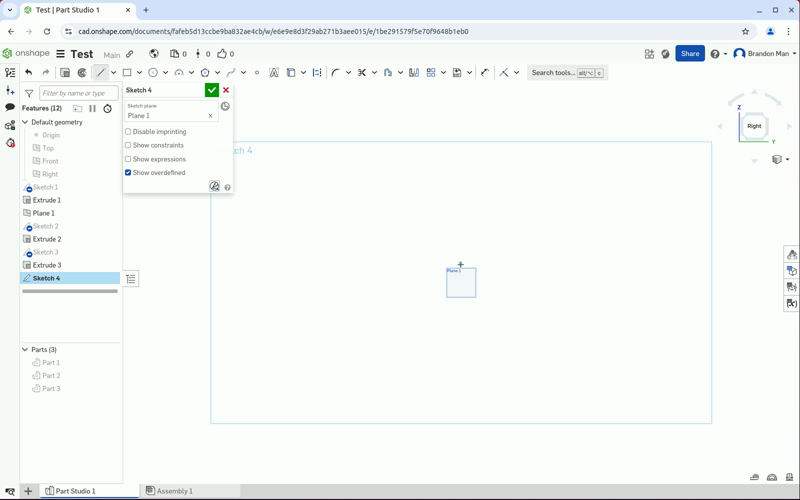
key_down(shift)
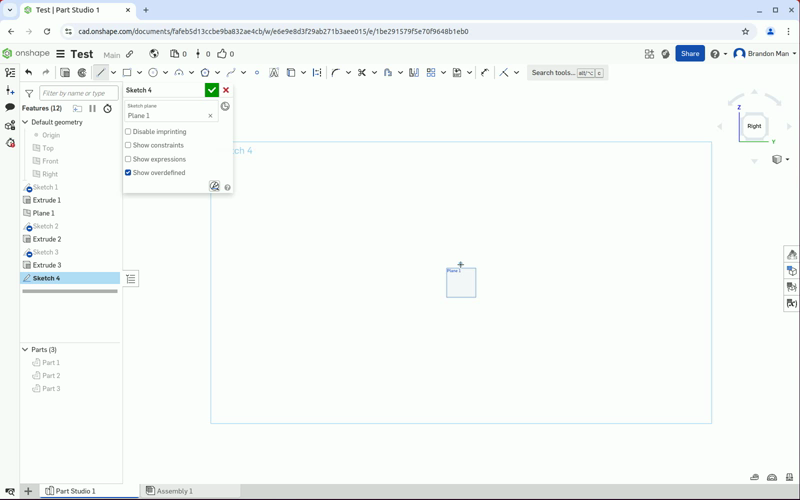
mouse_move(490, 264)
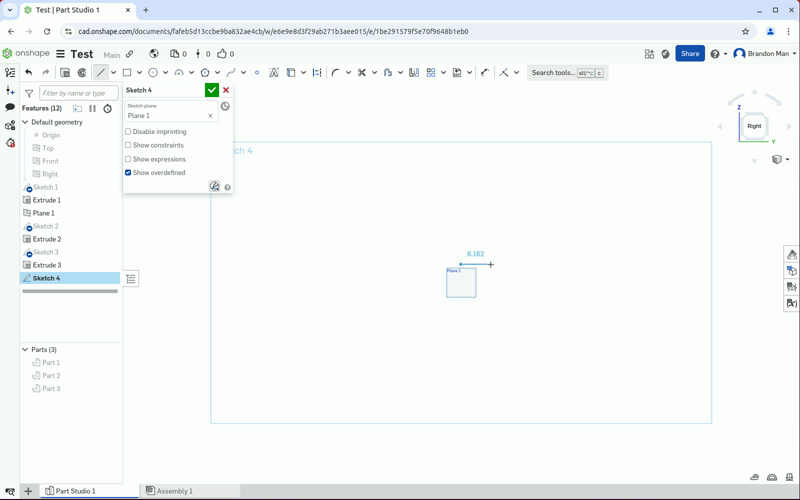
mouse_move(460, 255)
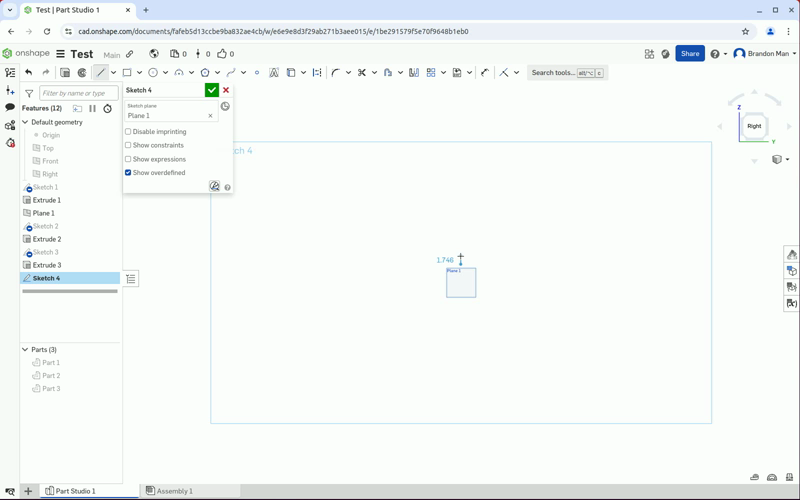
click(460, 255)
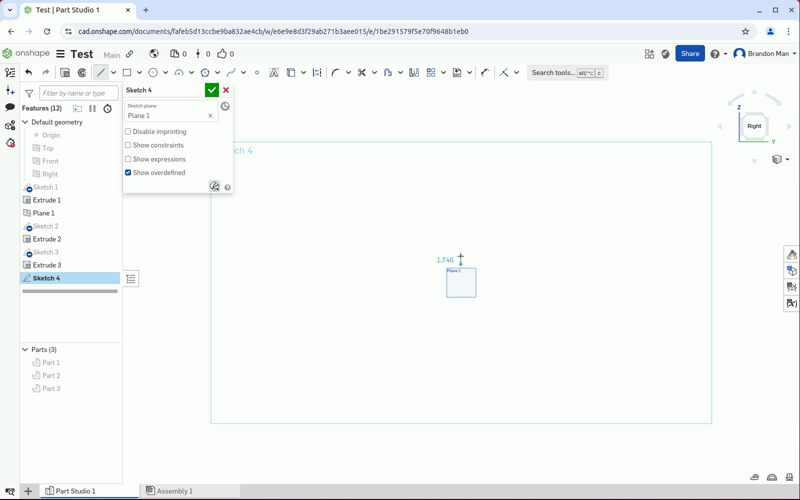
key_up(shift)
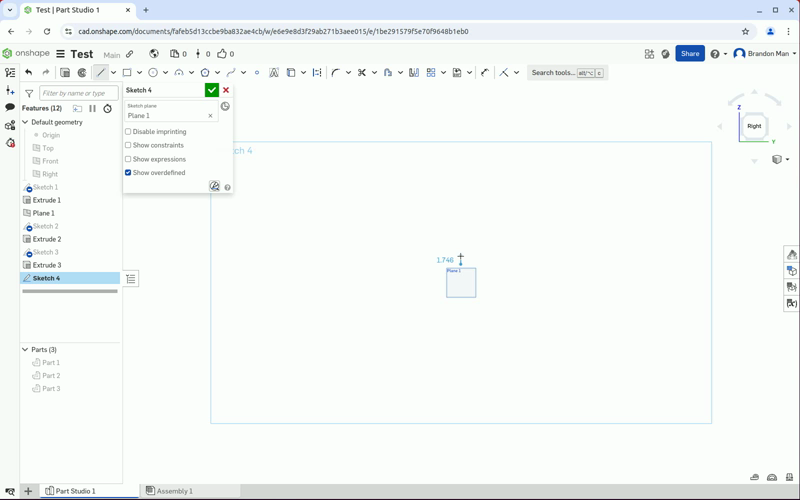
key_down(shift)
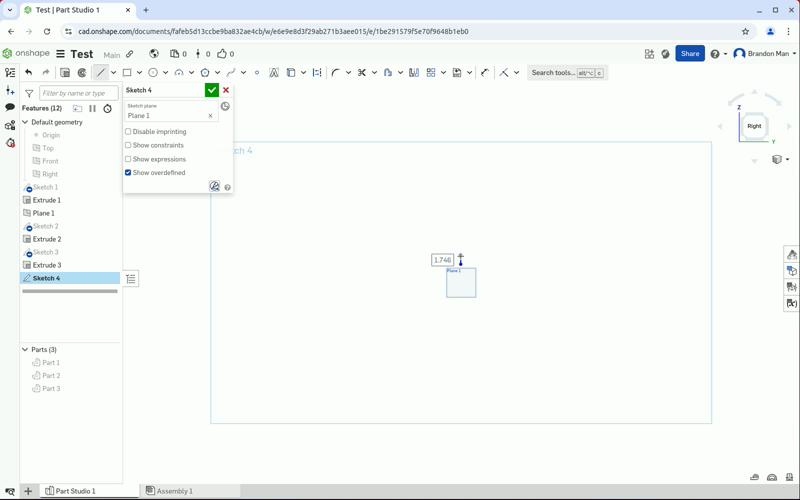
mouse_move(490, 255)
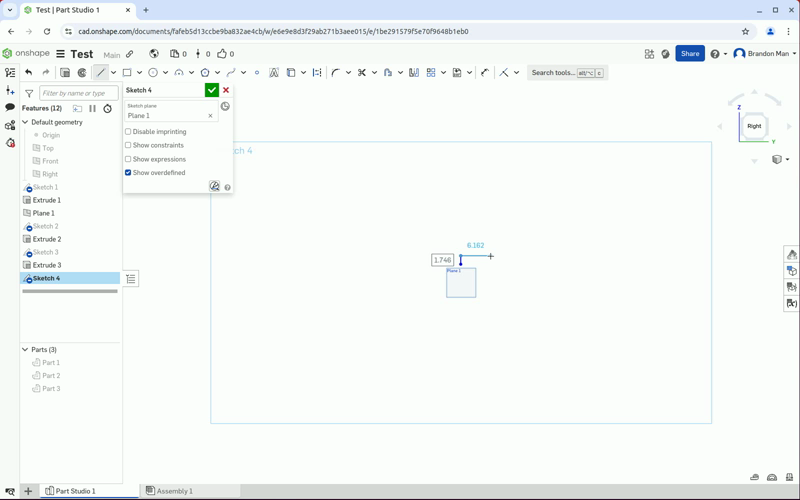
mouse_move(468, 255)
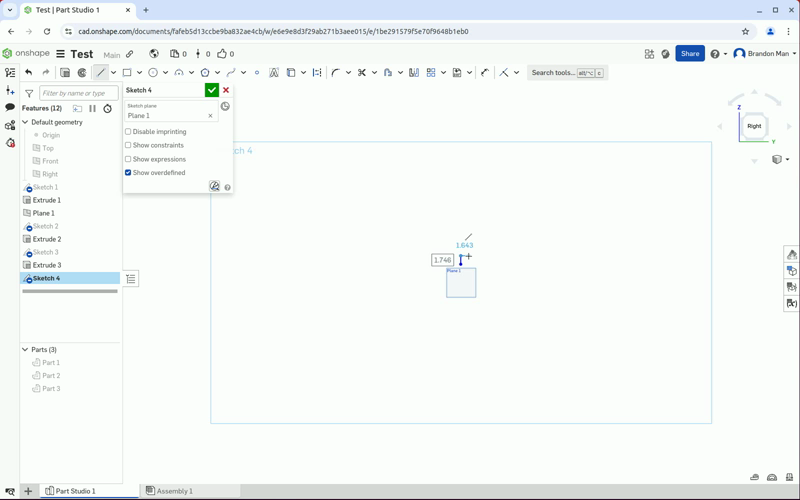
click(468, 255)
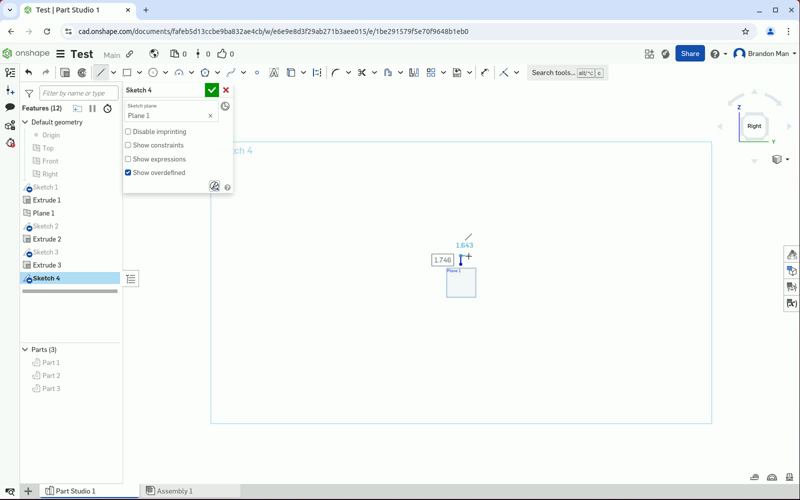
key_up(shift)
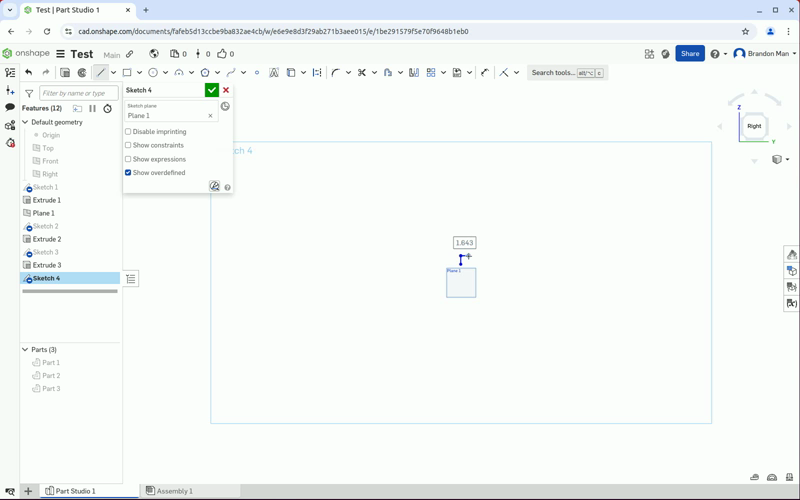
key(esc)
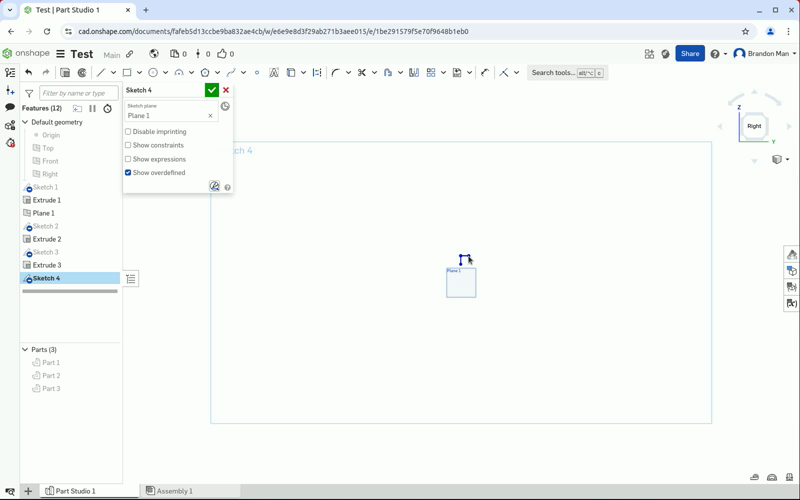
key(a)
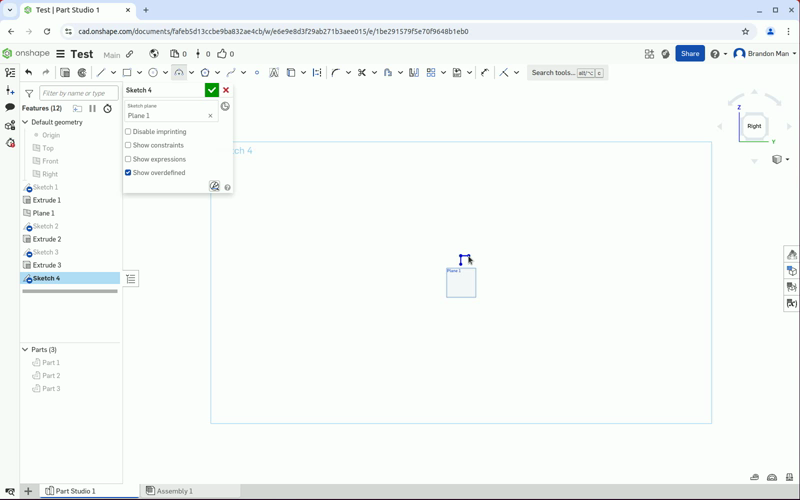
mouse_move(468, 255)
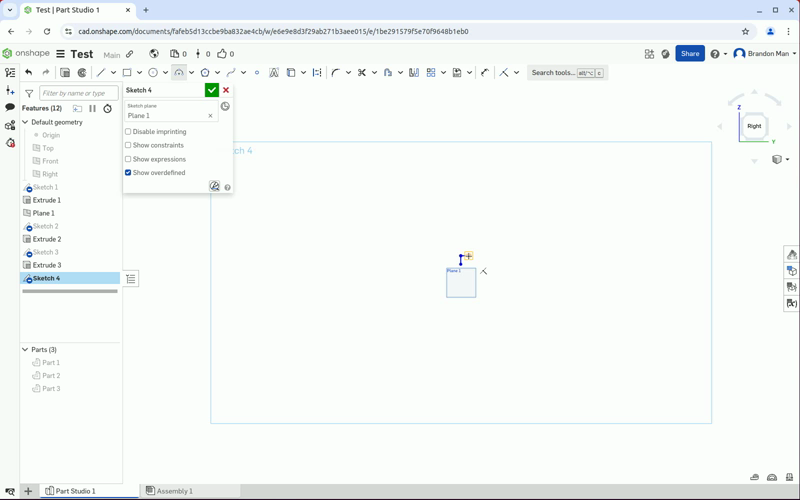
click(468, 255)
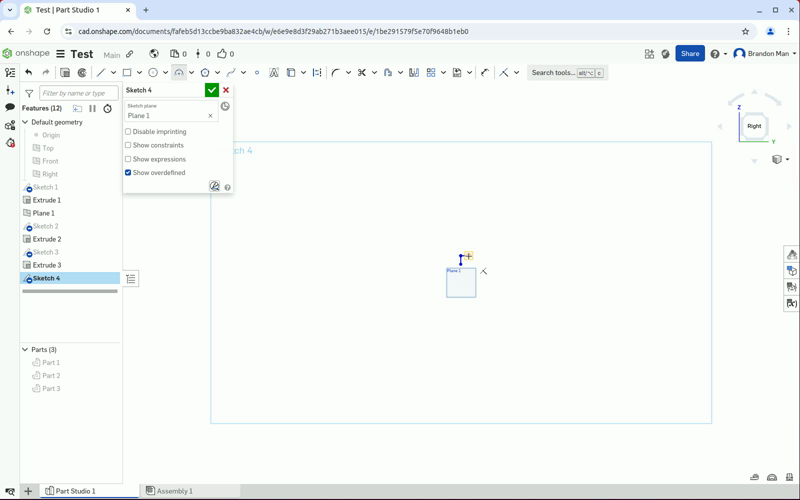
mouse_move(460, 264)
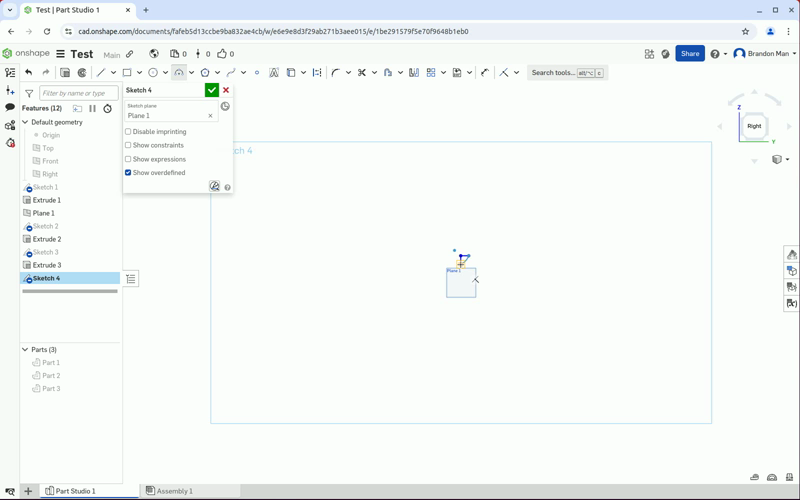
click(460, 264)
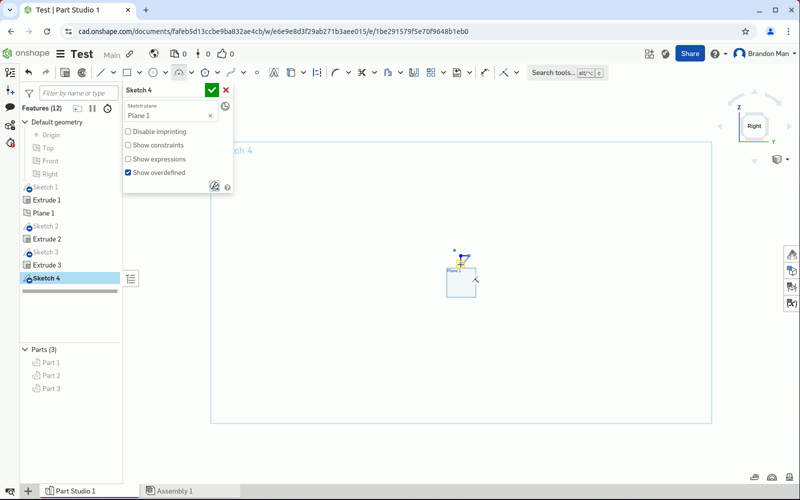
key_down(shift)
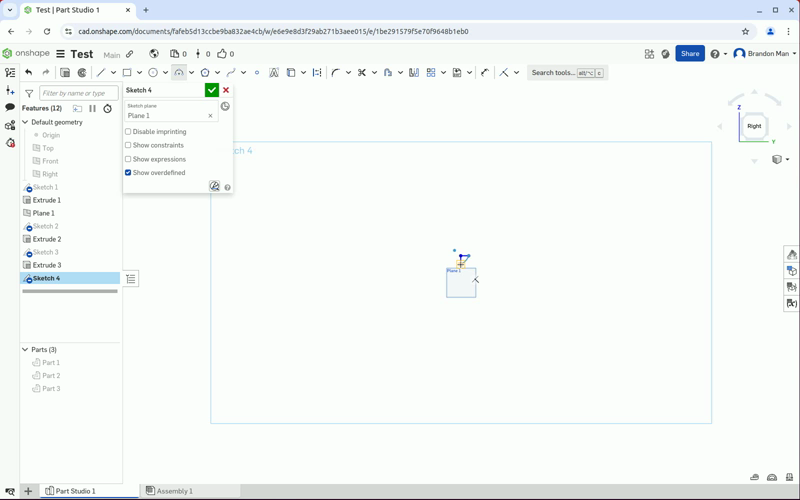
mouse_move(455, 250)
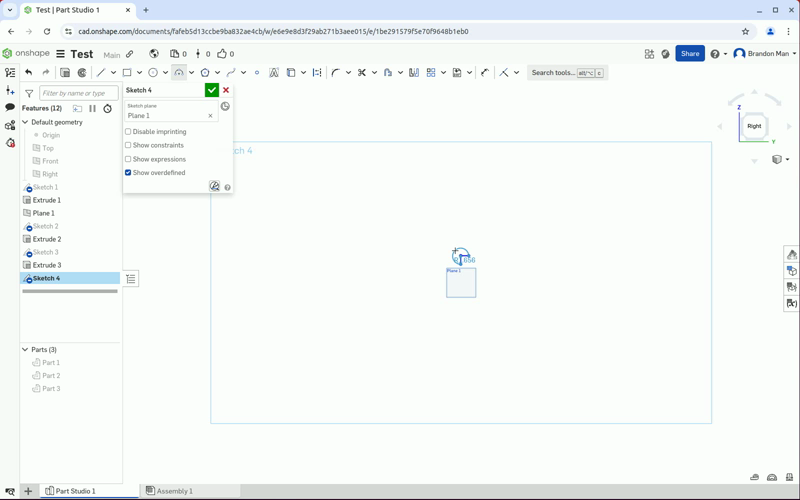
click(455, 250)
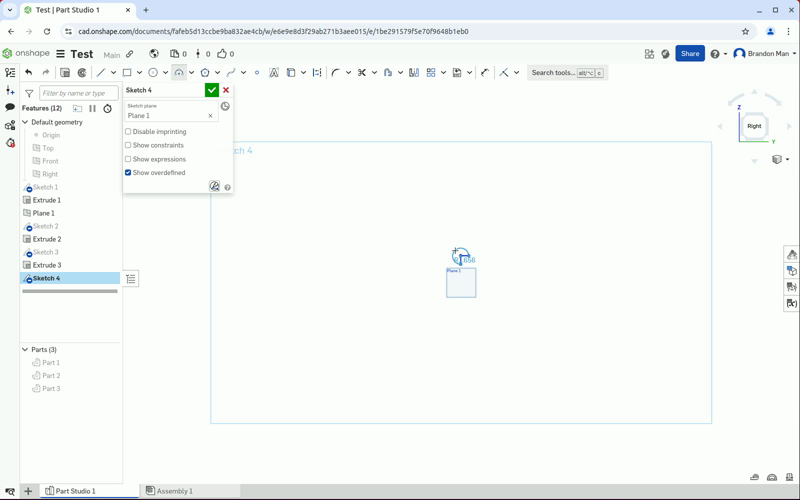
key_up(shift)
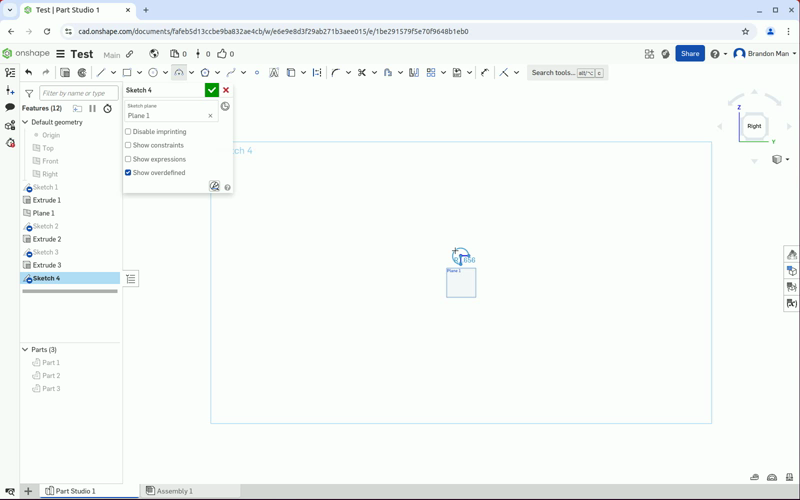
key(esc)
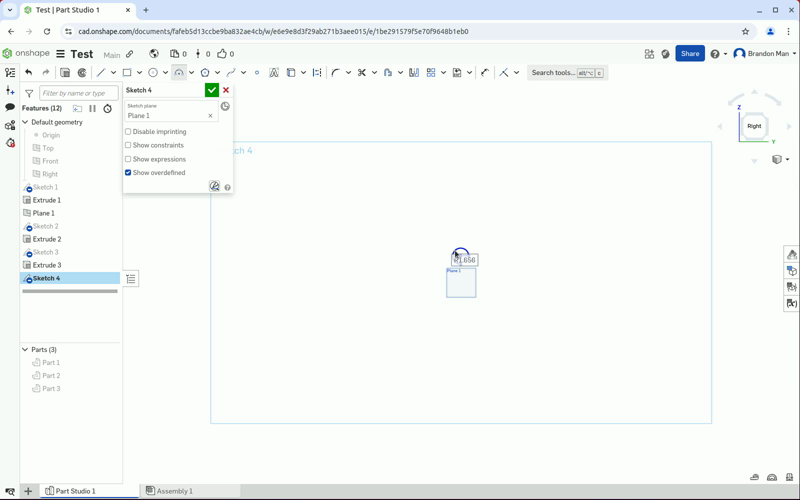
mouse_move(459, 263)
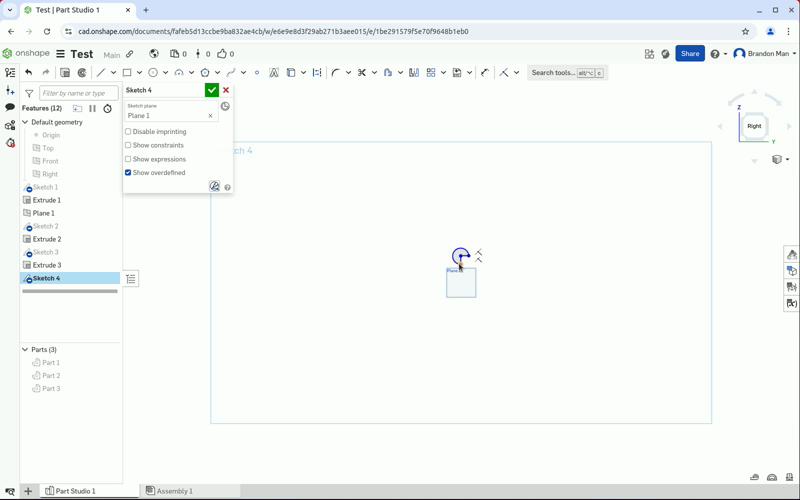
scroll(6)
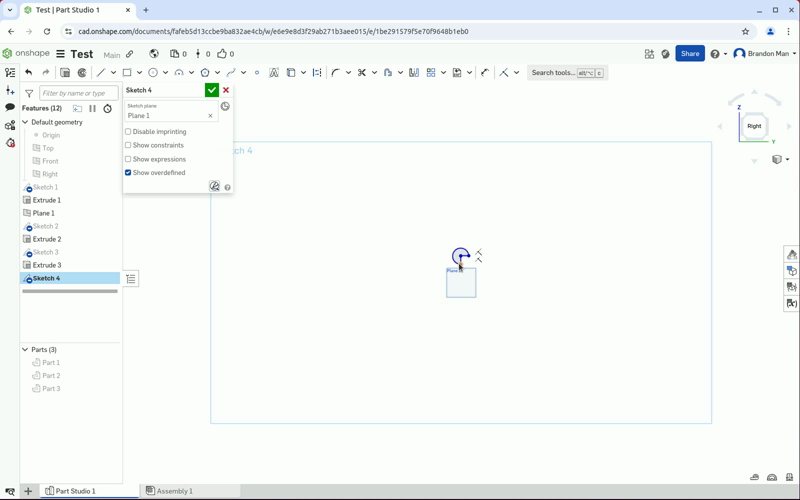
scroll(6)
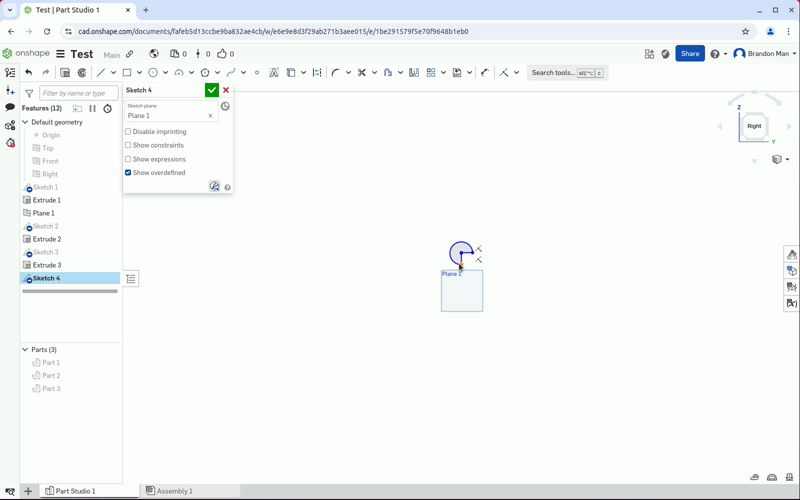
scroll(6)
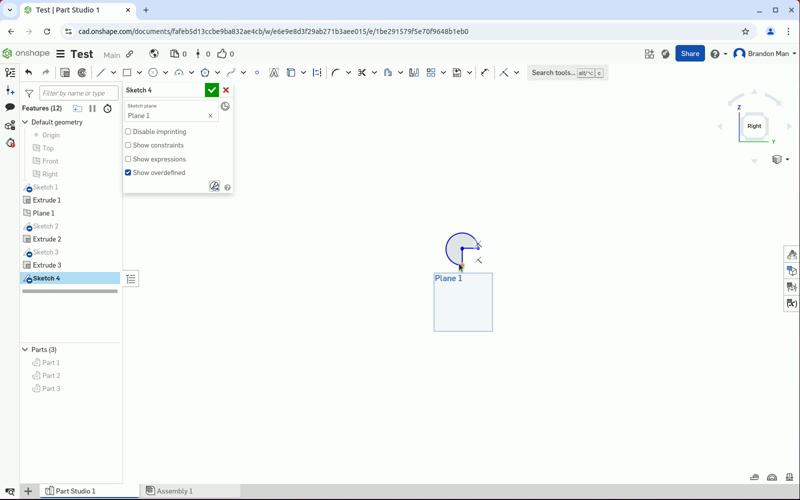
scroll(6)
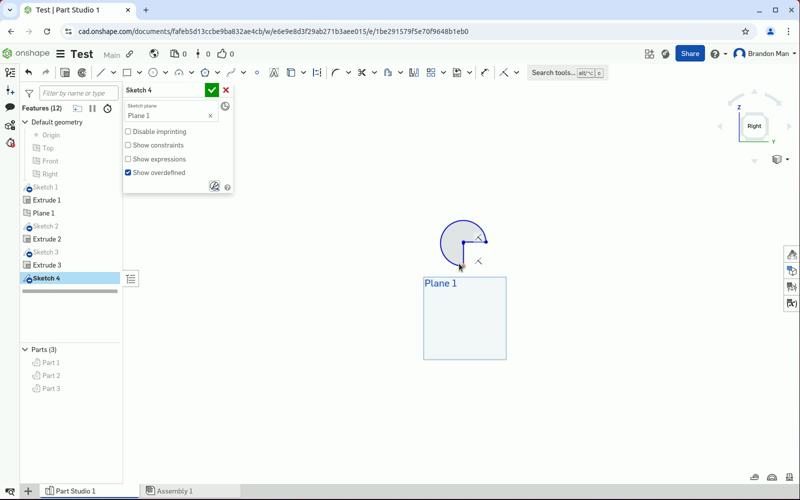
scroll(6)
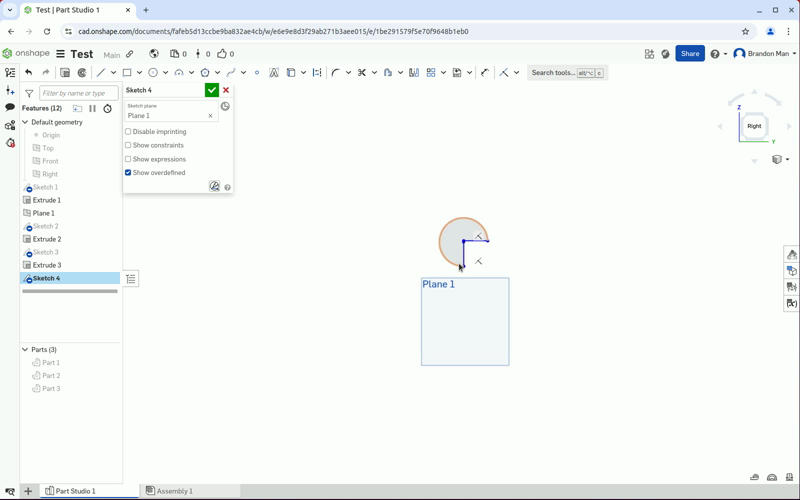
scroll(6)
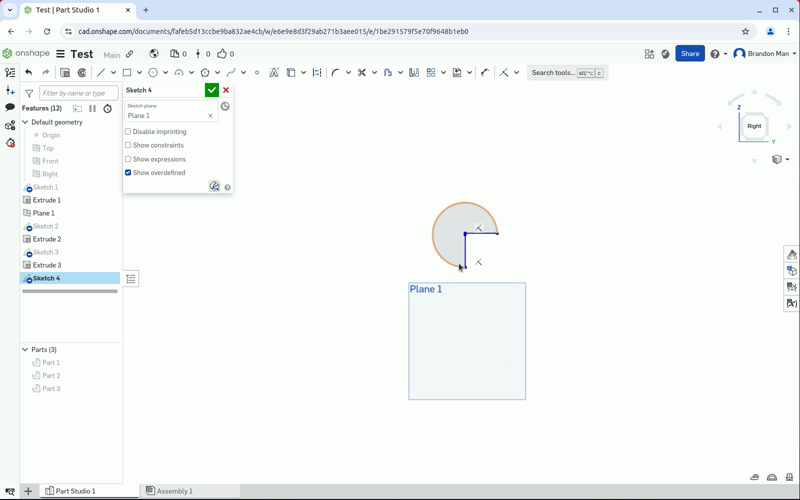
scroll(6)
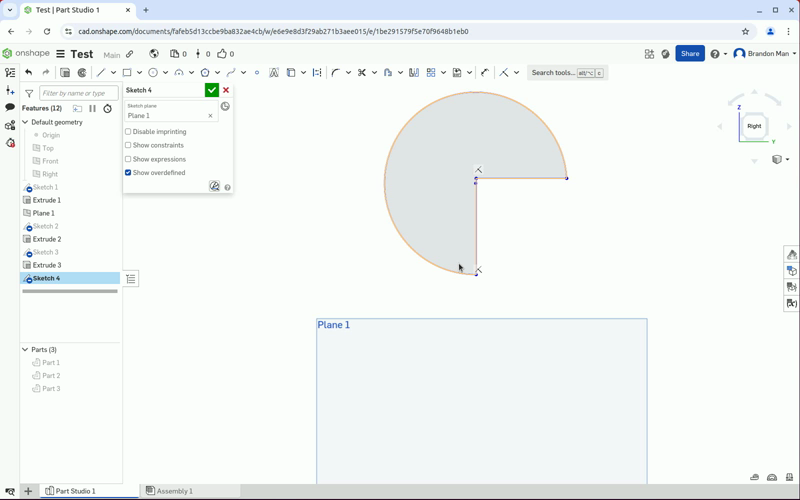
click(459, 263)
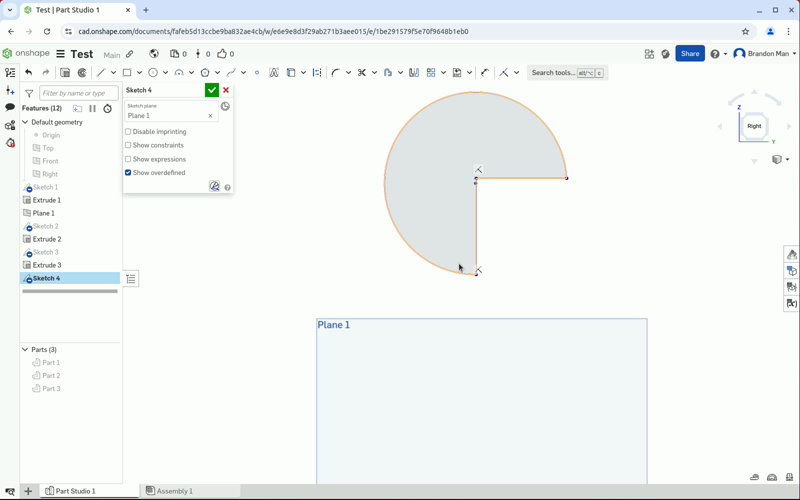
scroll(-6)
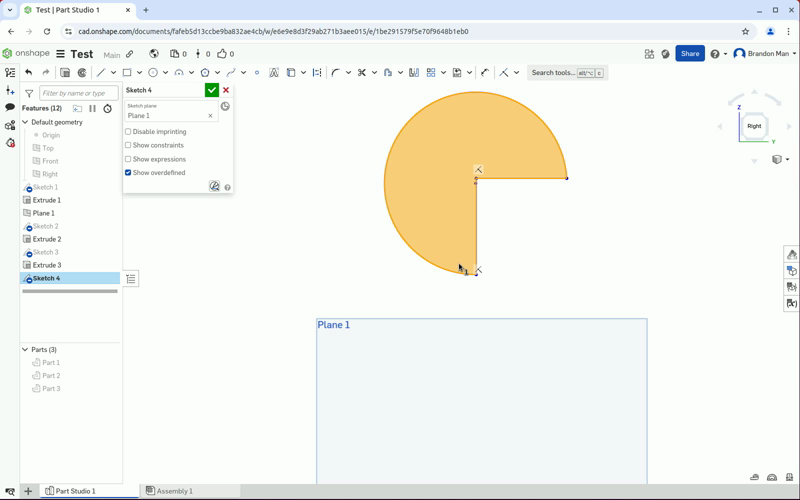
scroll(-6)
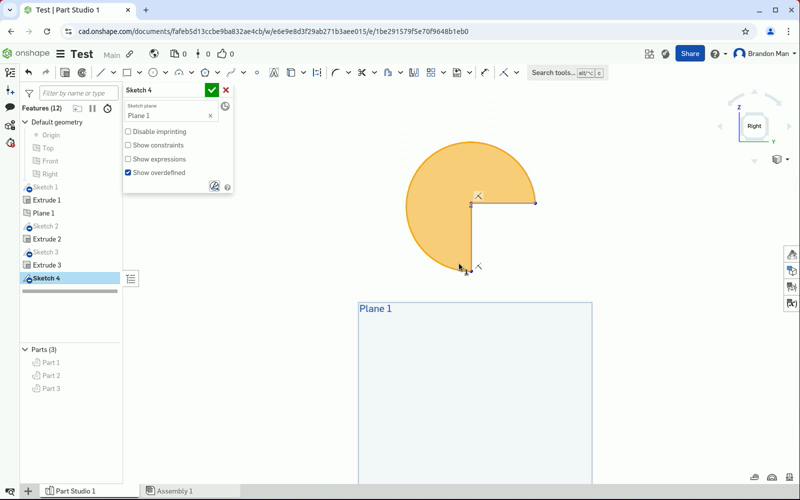
scroll(-6)
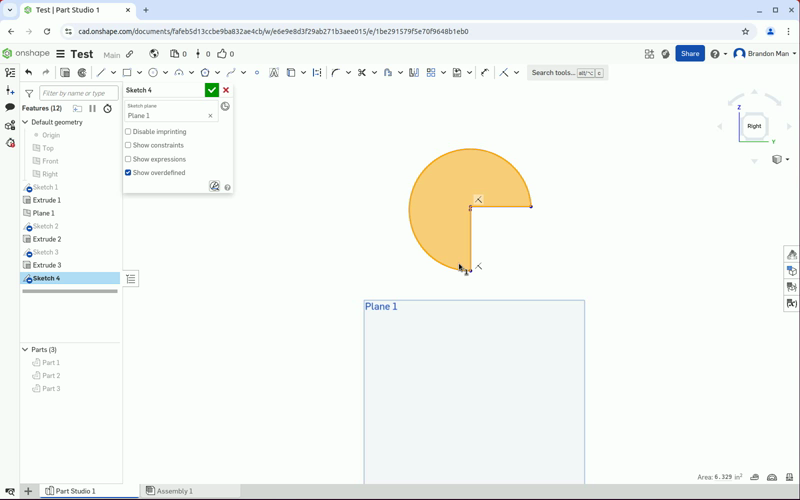
scroll(-6)
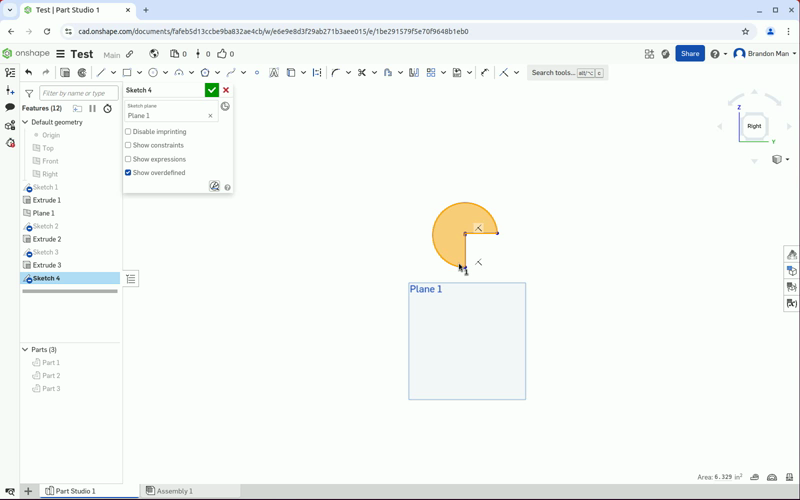
scroll(-6)
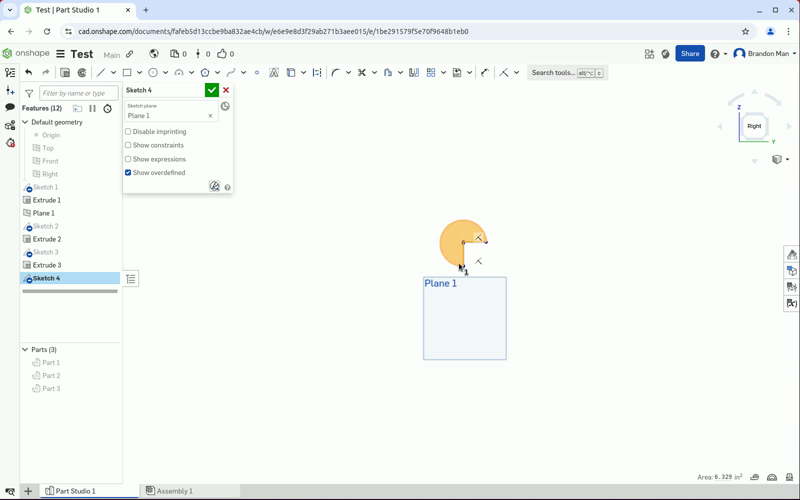
scroll(-6)
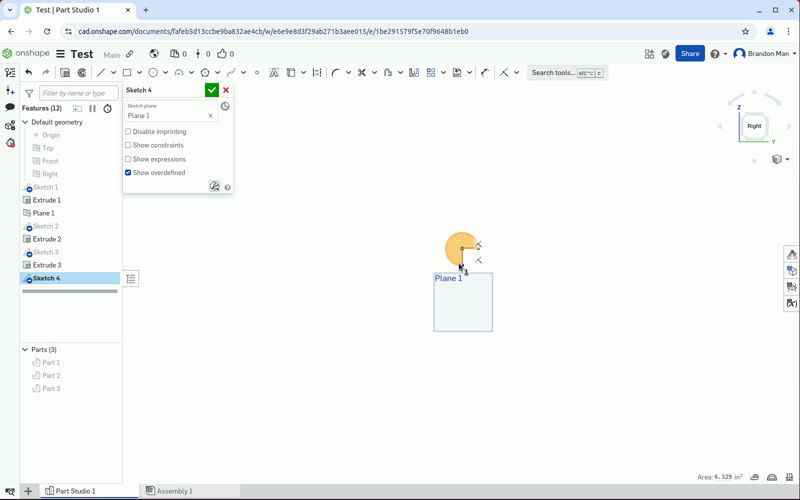
scroll(-6)
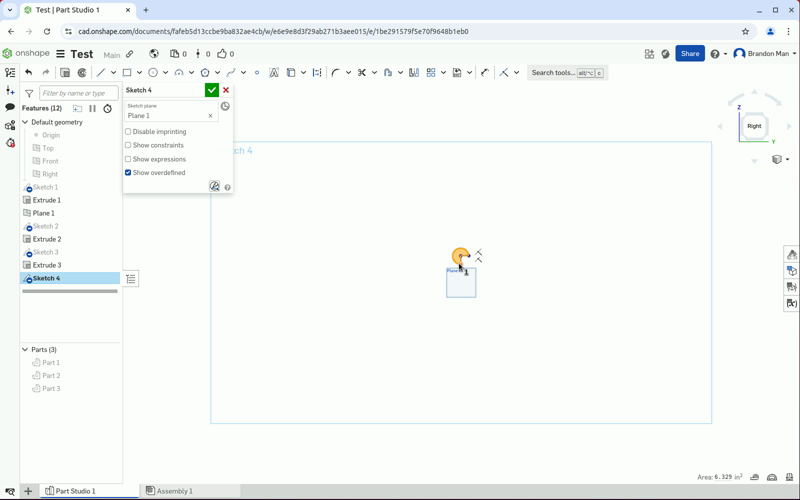
mouse_move(73, 352)
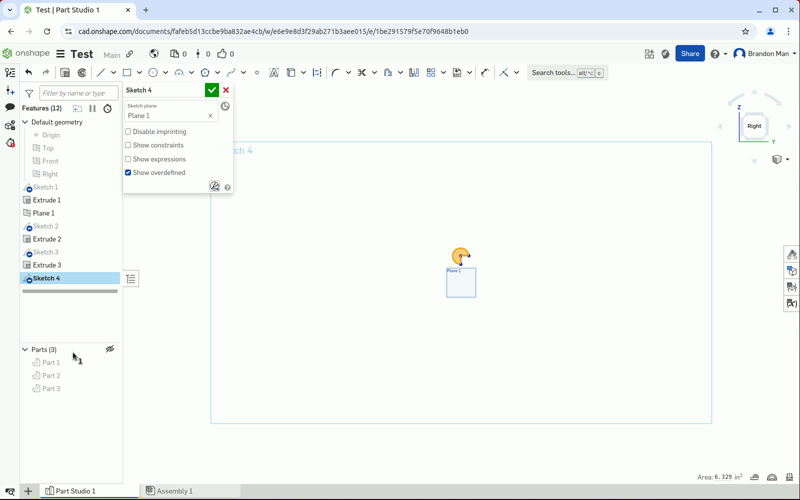
key(shift+y)
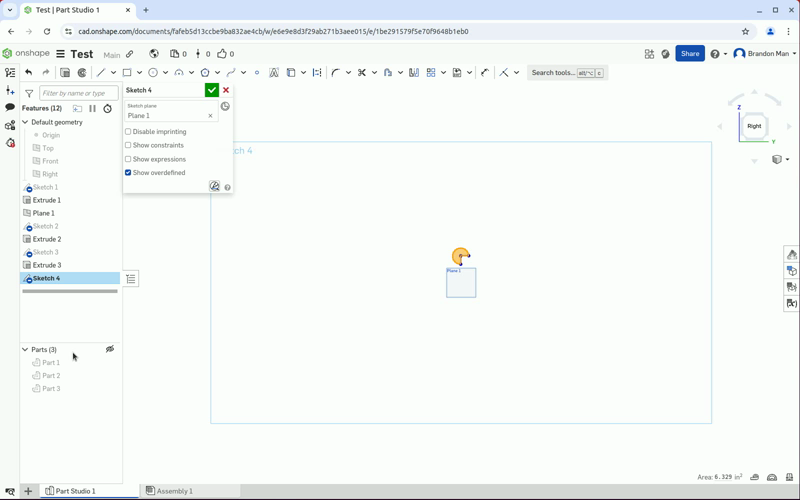
key(shift+e)
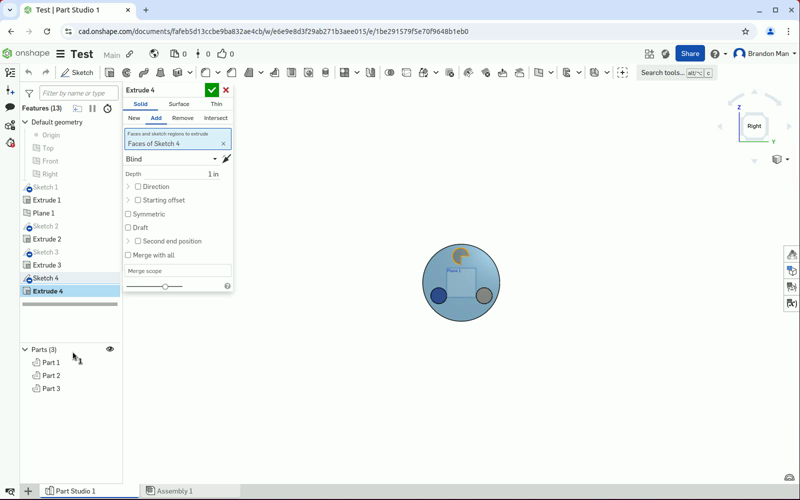
mouse_move(143, 106)
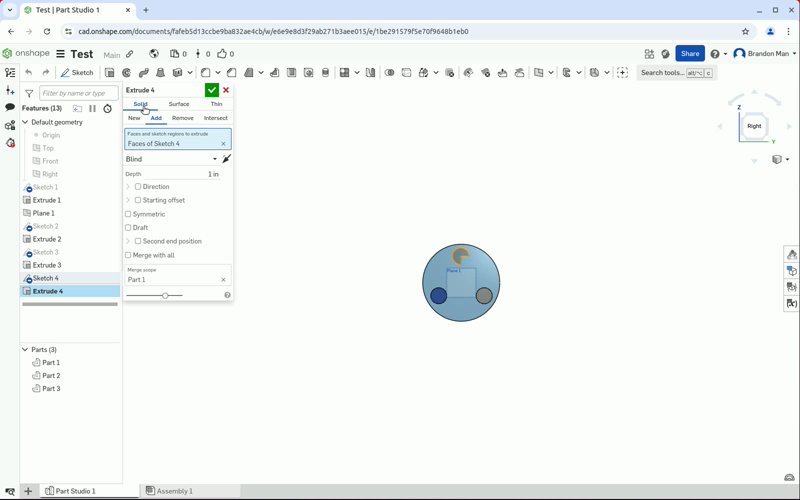
click(143, 106)
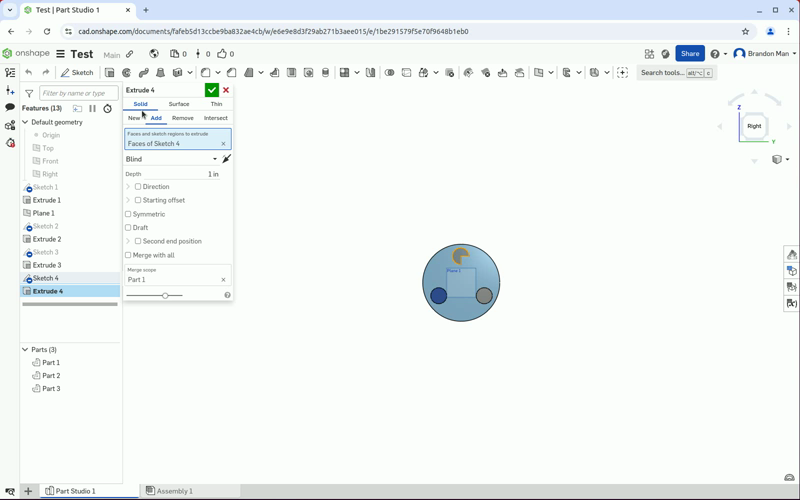
mouse_move(137, 120)
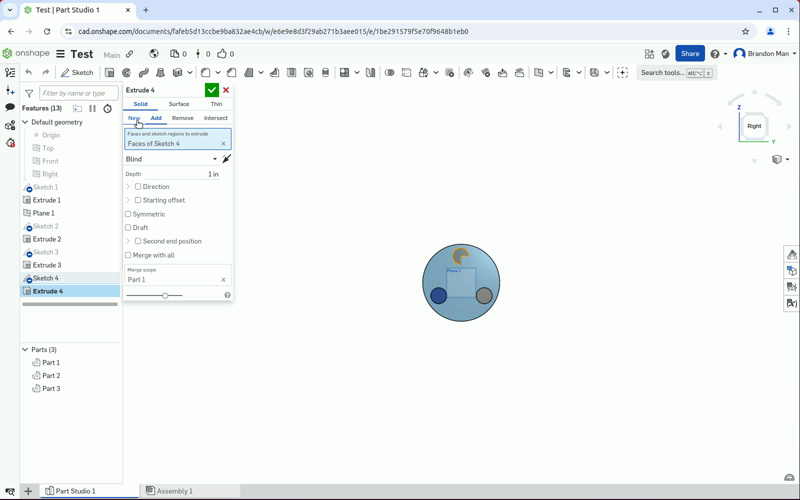
click(137, 120)
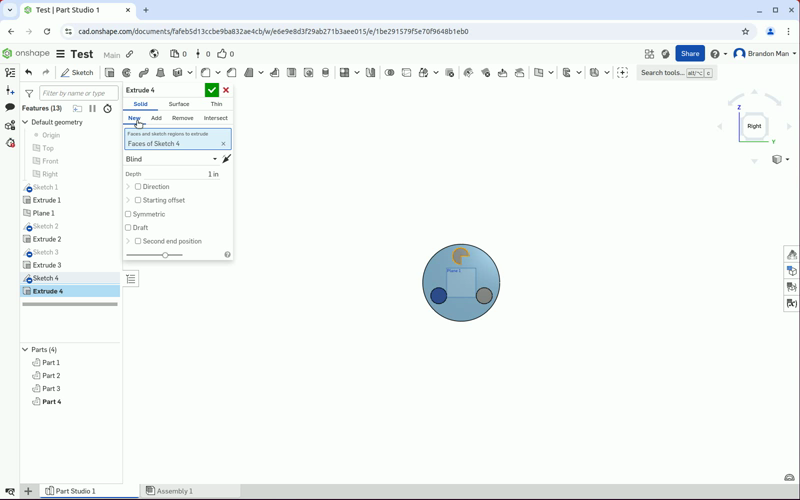
key(tab, 4)
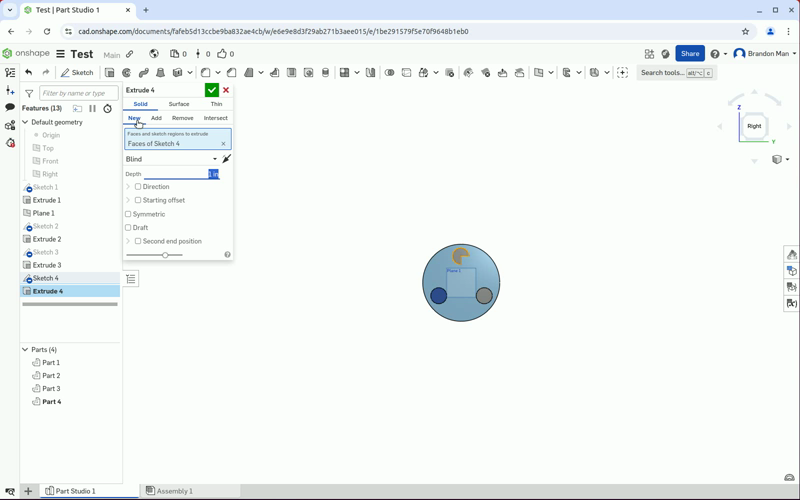
text(11.554)
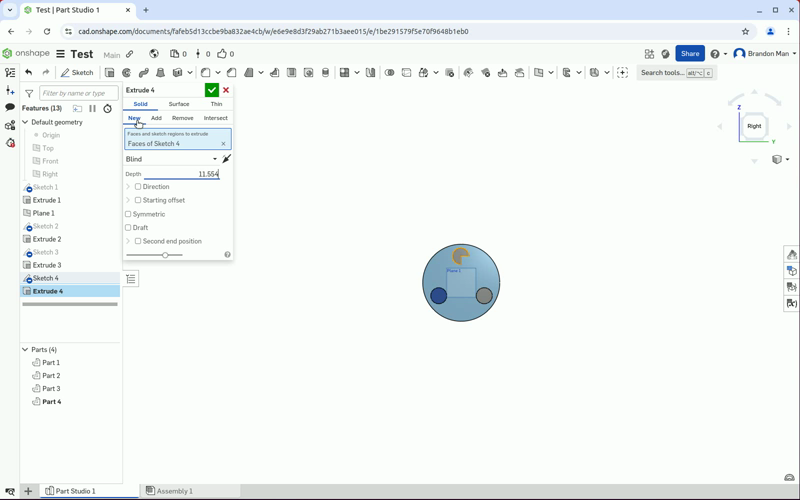
key(enter)
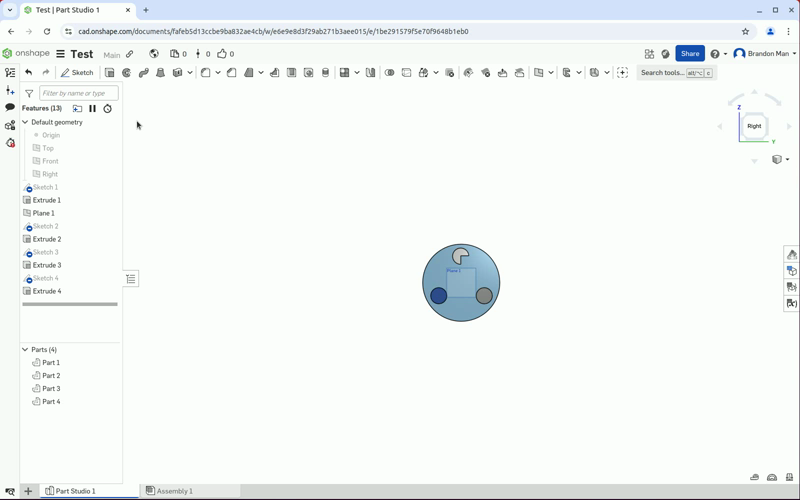
key(shift+h)
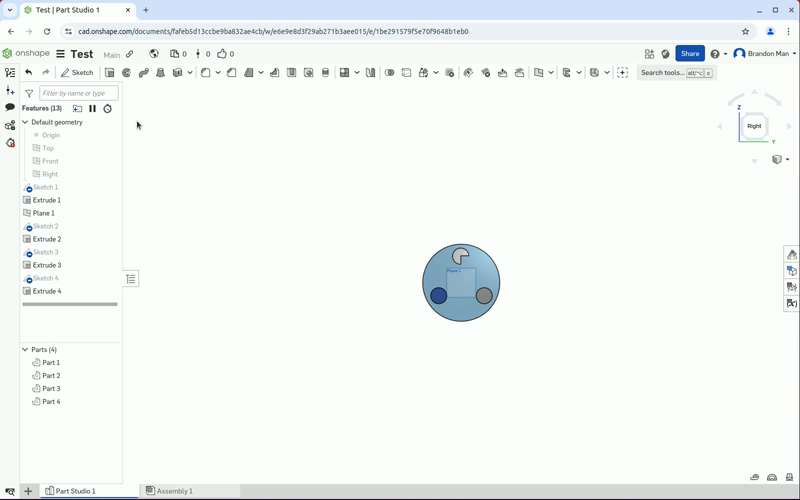
key(shift+h)
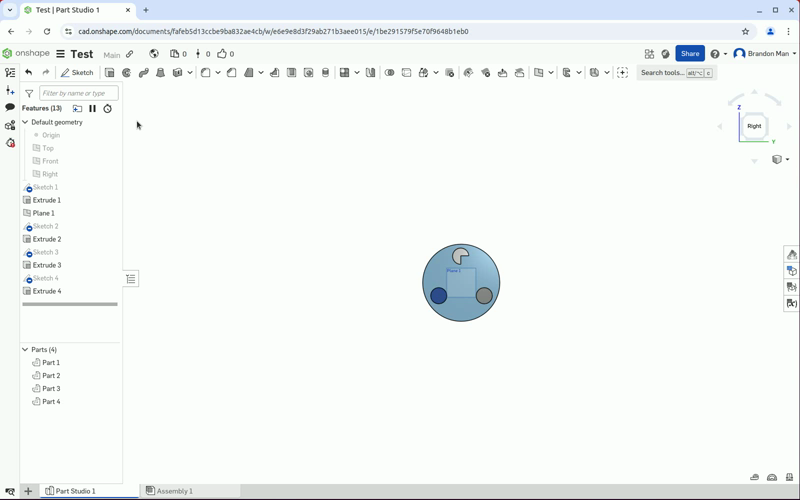
mouse_move(73, 189)
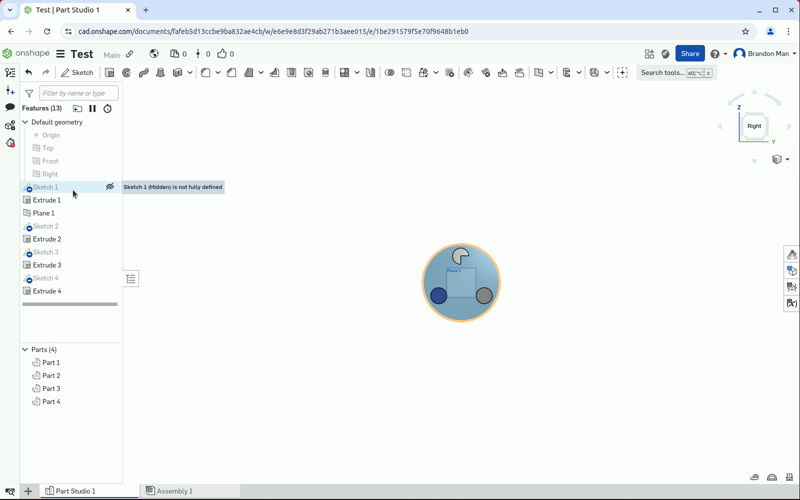
click(73, 189)
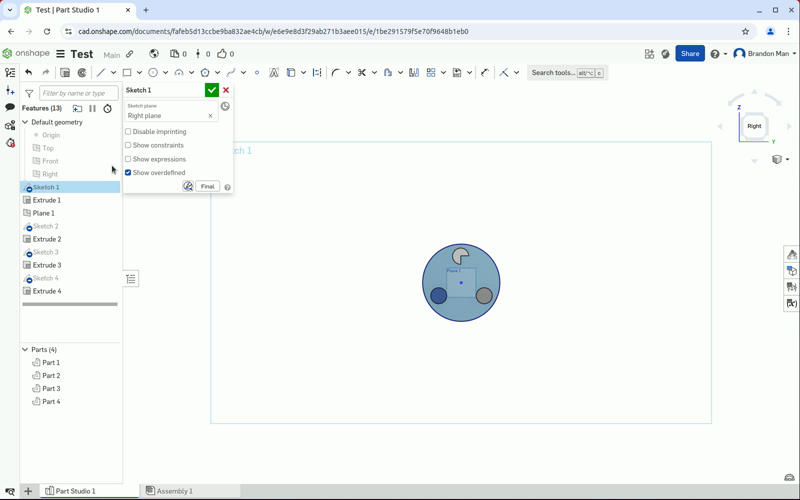
mouse_move(229, 92)
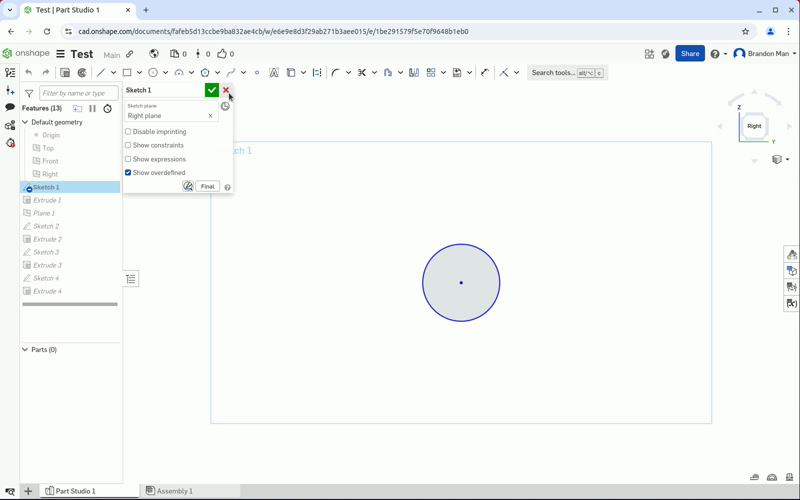
click(229, 92)
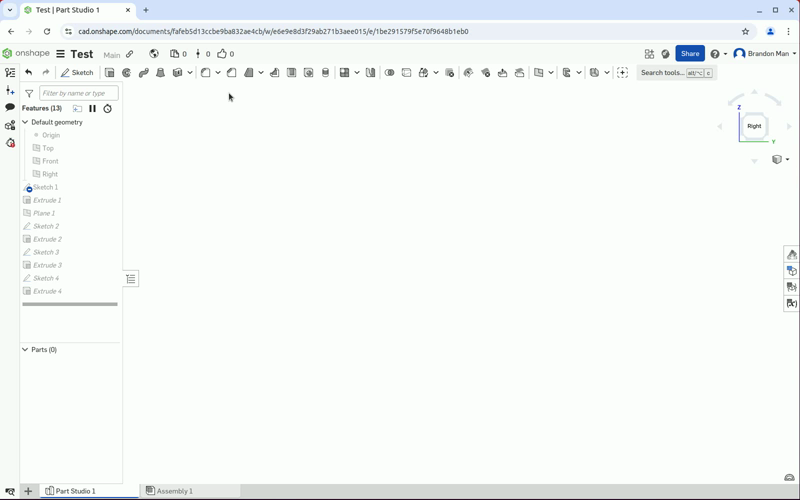
key(shift+s)
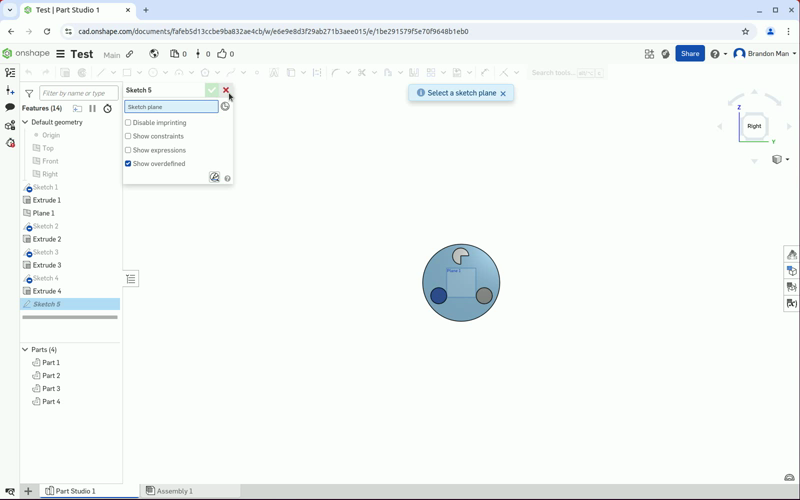
mouse_move(73, 215)
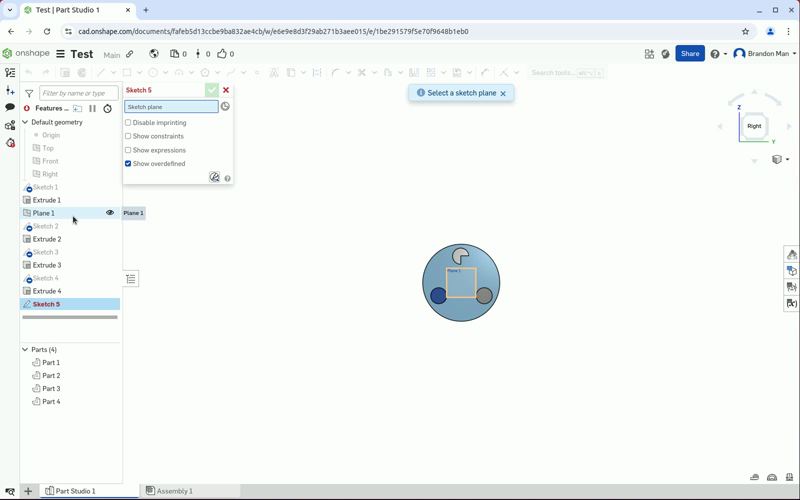
click(73, 215)
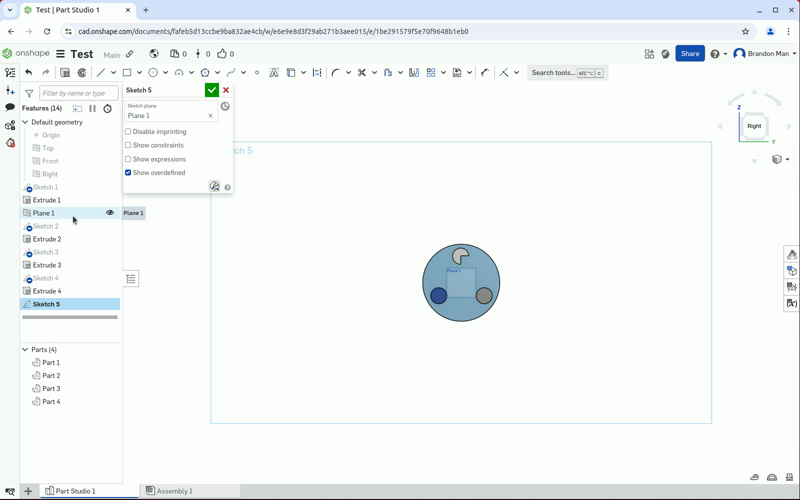
mouse_move(73, 352)
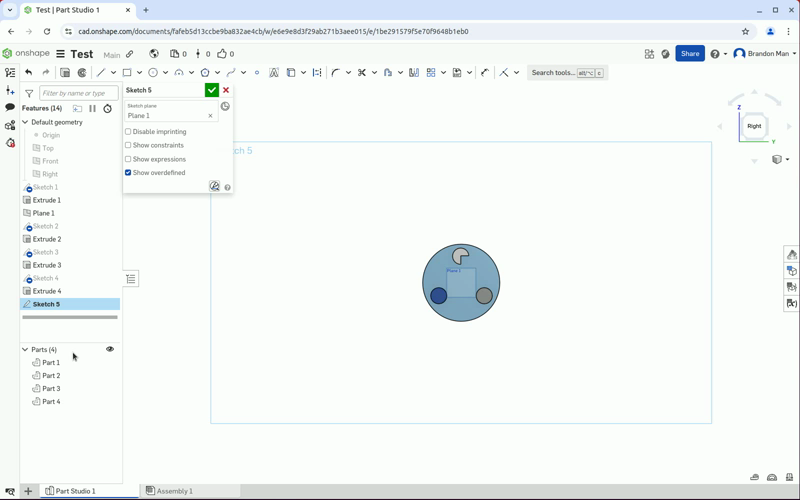
key(y)
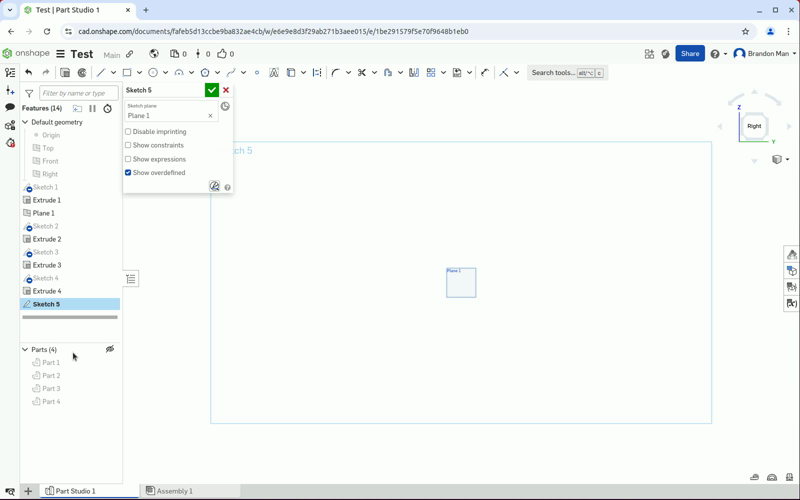
key(a)
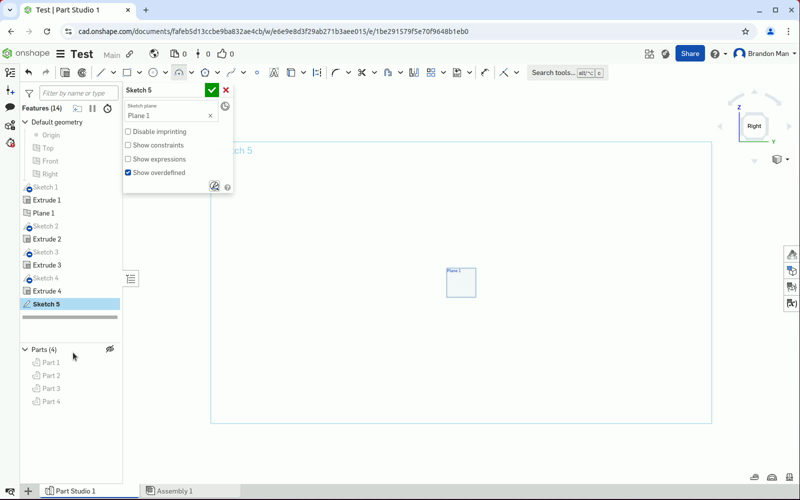
key_down(shift)
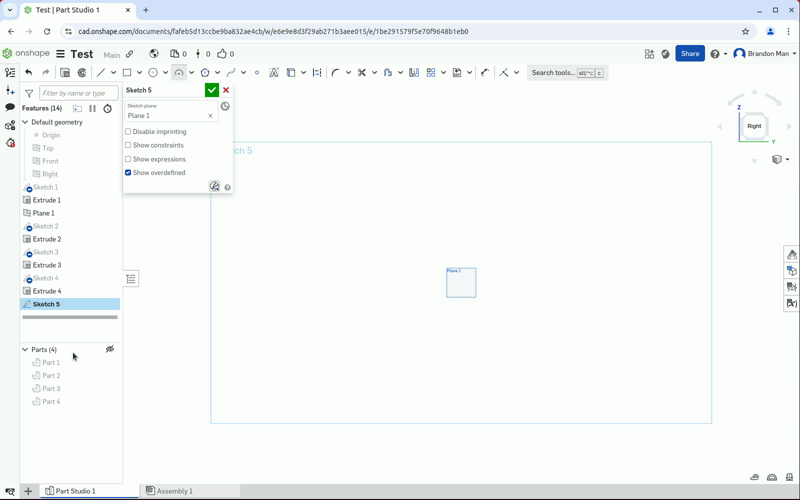
mouse_move(460, 264)
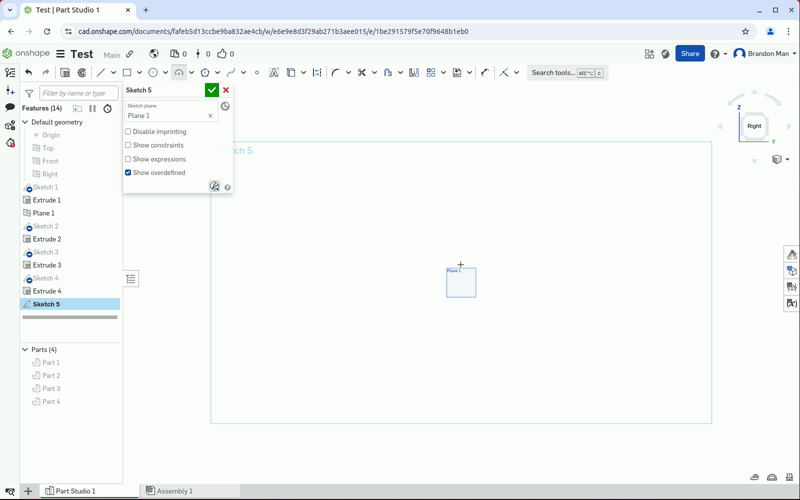
click(460, 264)
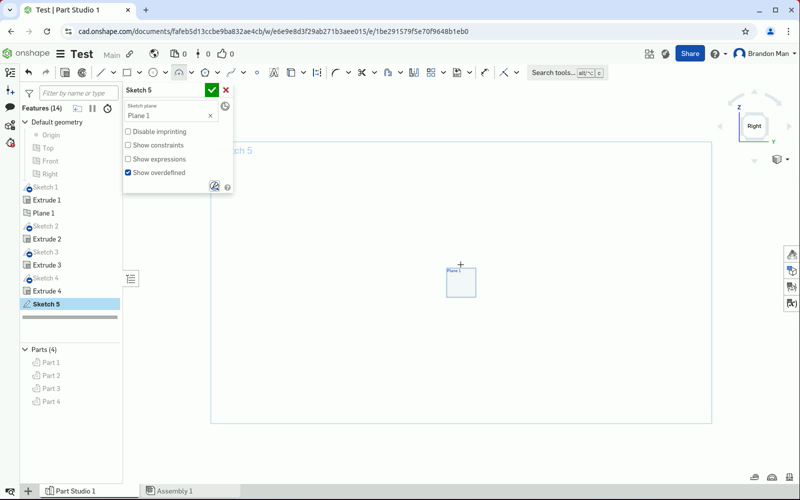
key_up(shift)
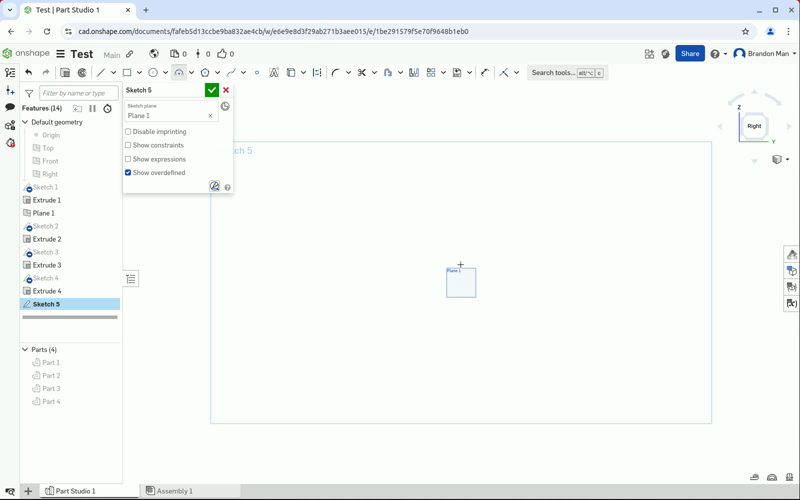
key_down(shift)
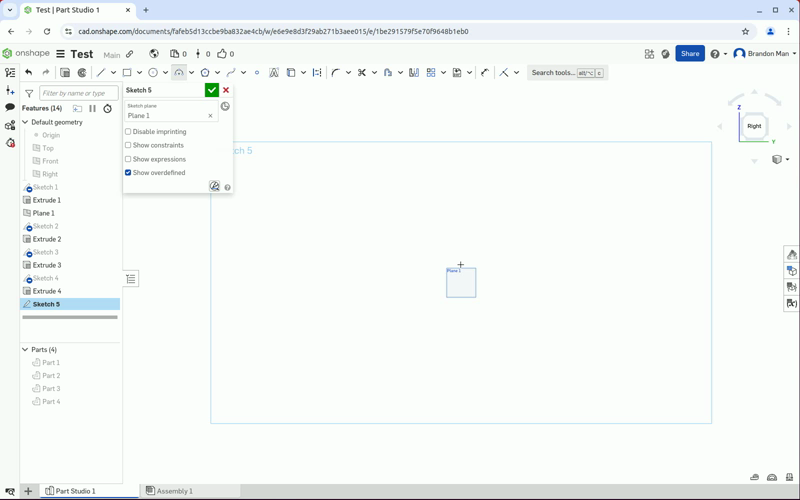
mouse_move(468, 255)
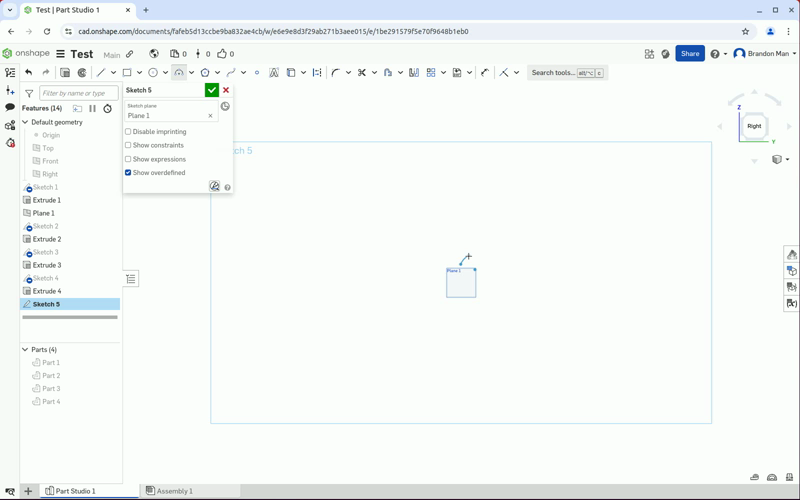
click(468, 255)
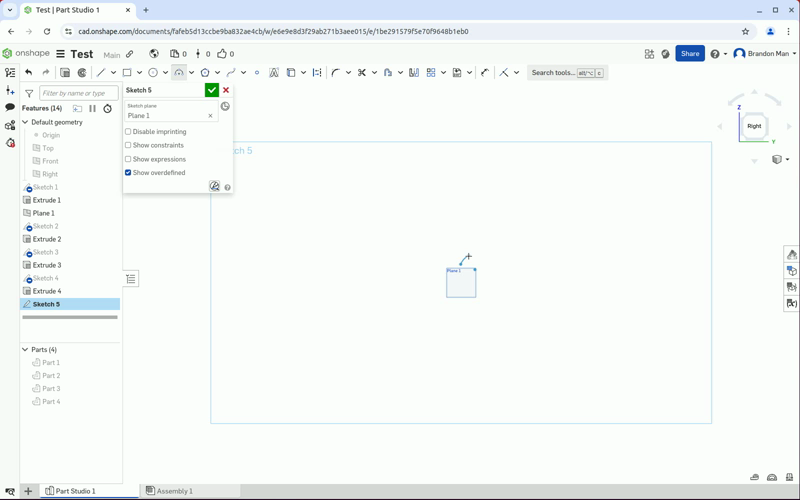
mouse_move(466, 261)
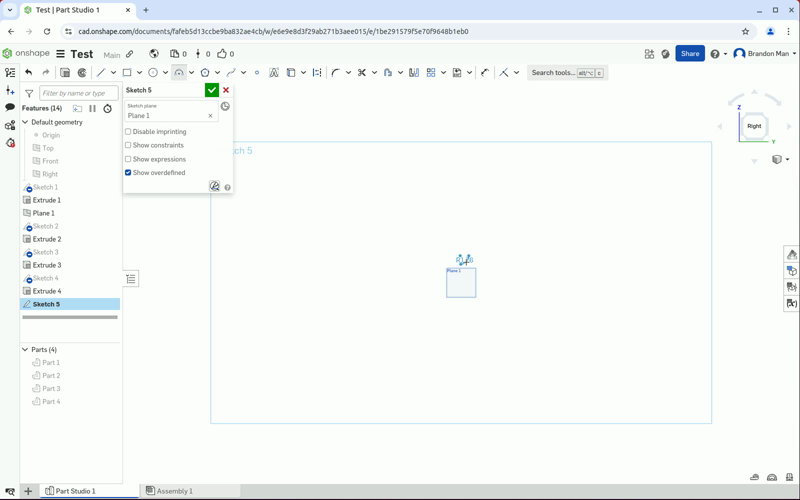
click(466, 261)
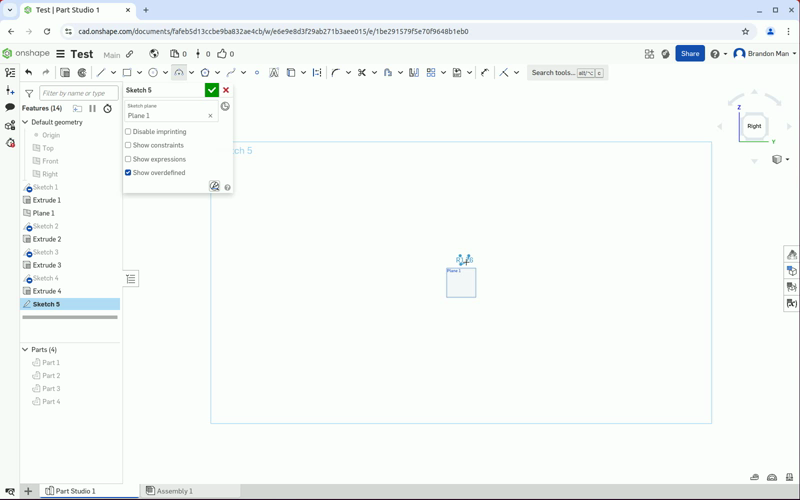
key_up(shift)
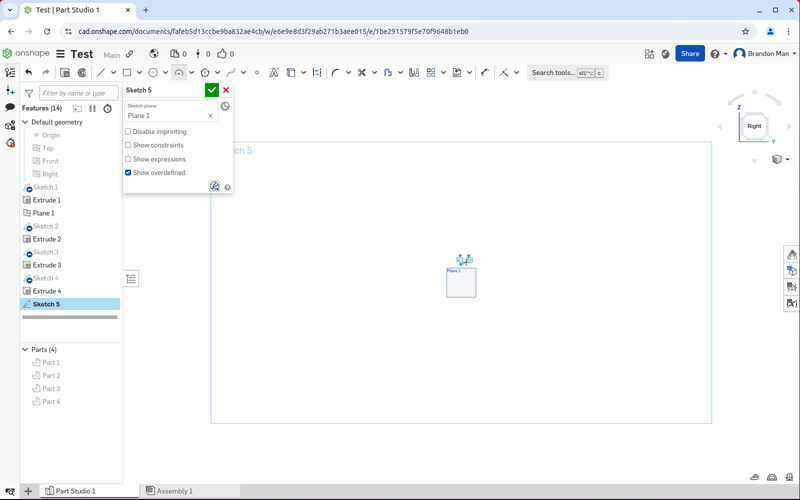
key(esc)
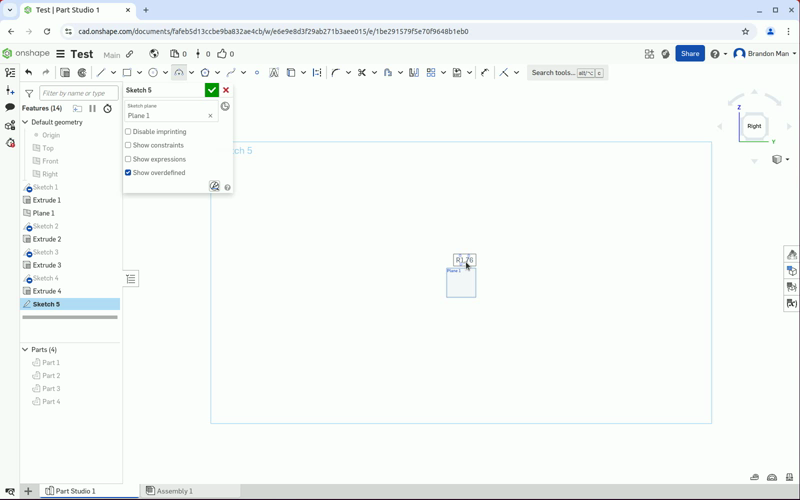
key(l)
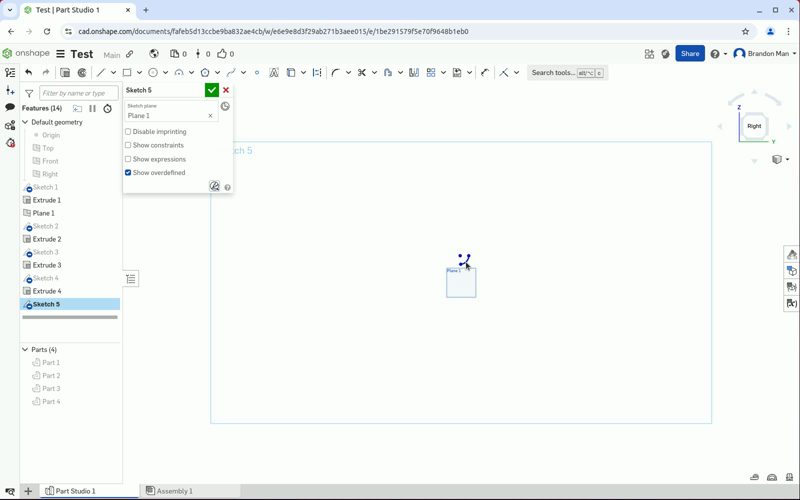
mouse_move(468, 255)
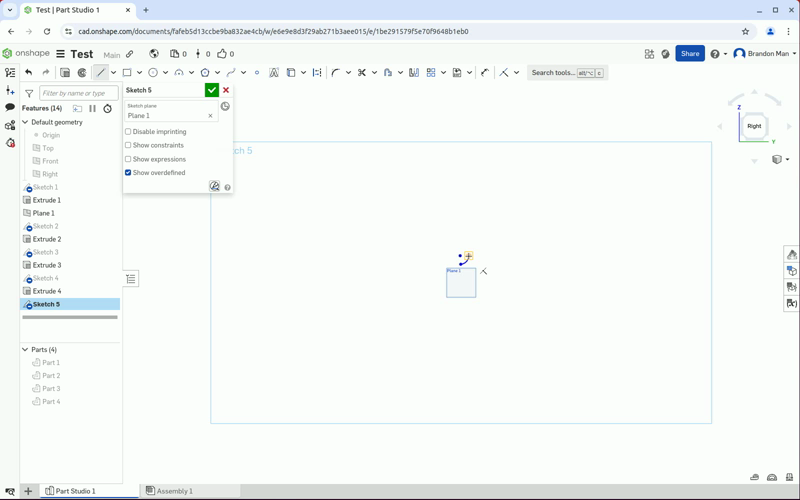
click(468, 255)
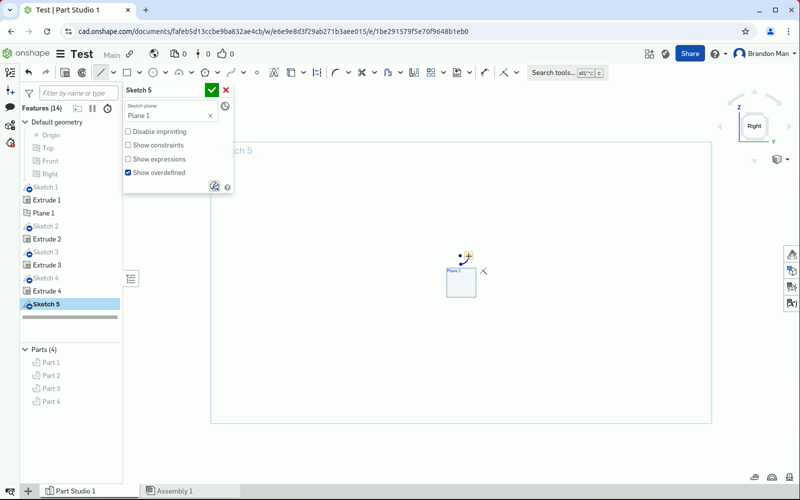
key_down(shift)
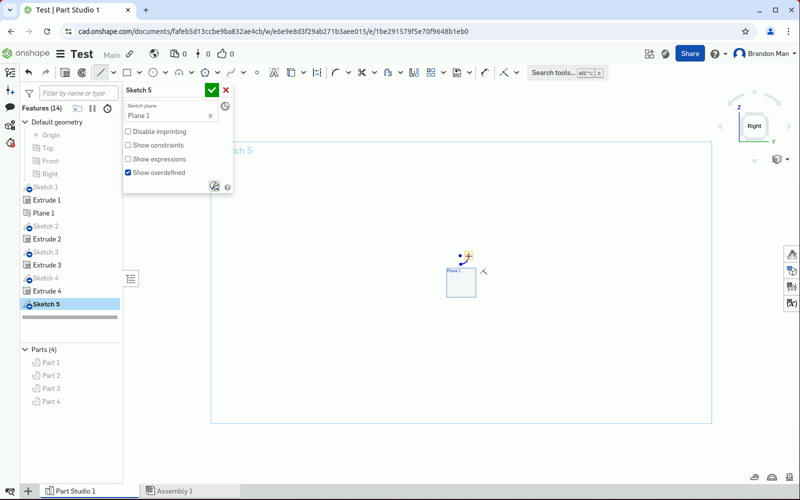
mouse_move(498, 255)
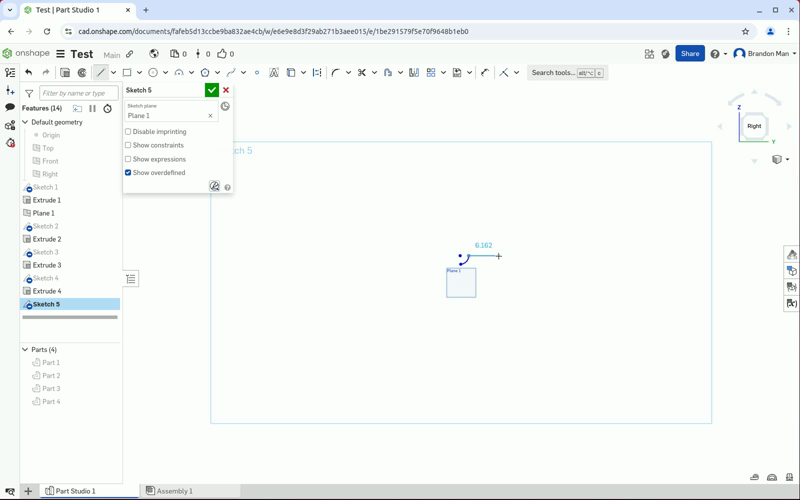
mouse_move(460, 255)
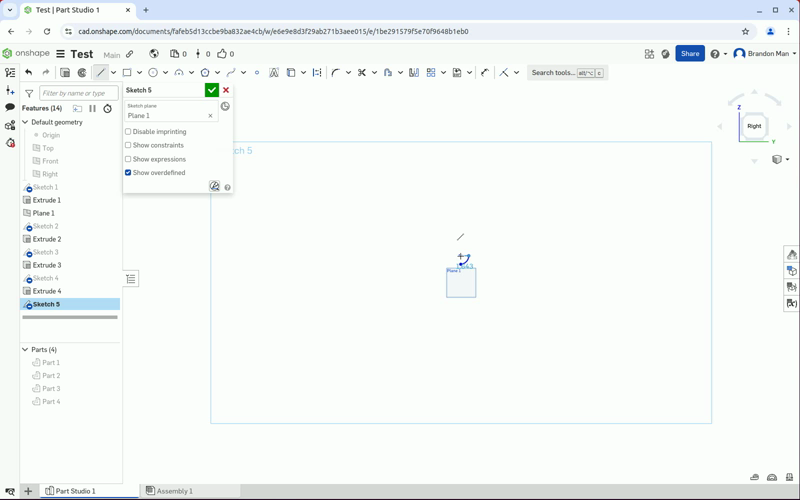
click(460, 255)
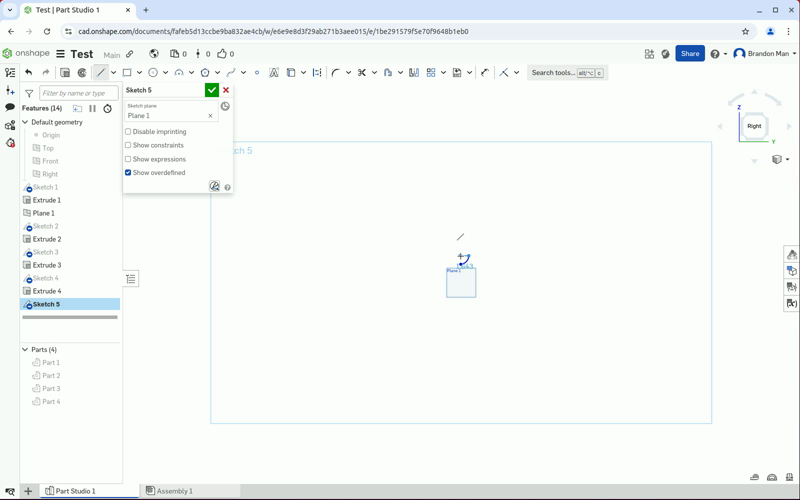
key_up(shift)
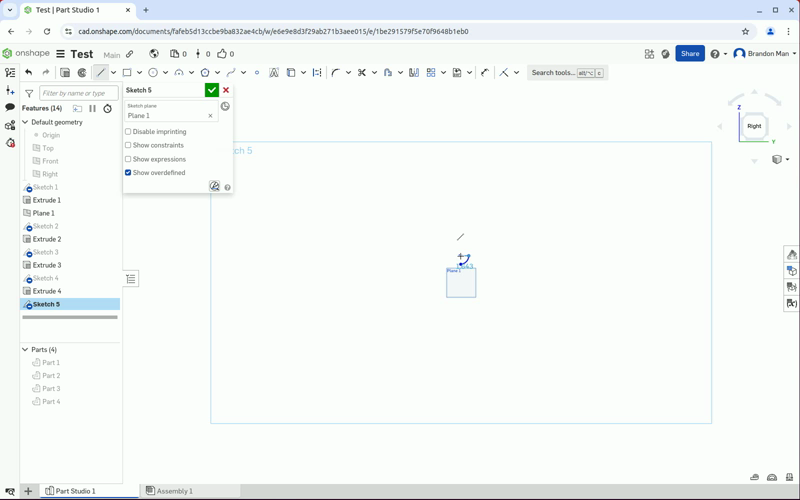
mouse_move(490, 255)
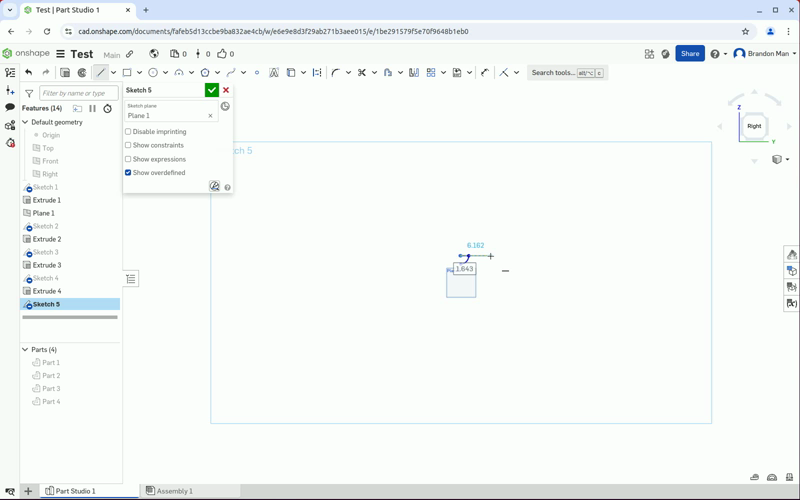
key_down(shift)
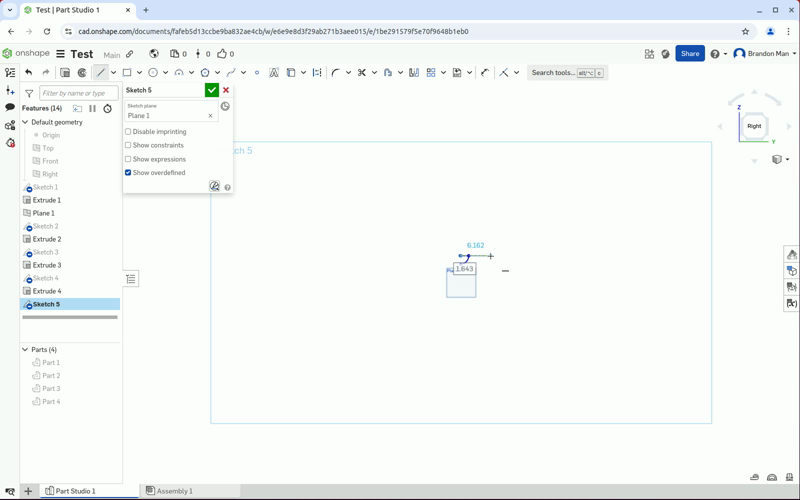
mouse_move(460, 264)
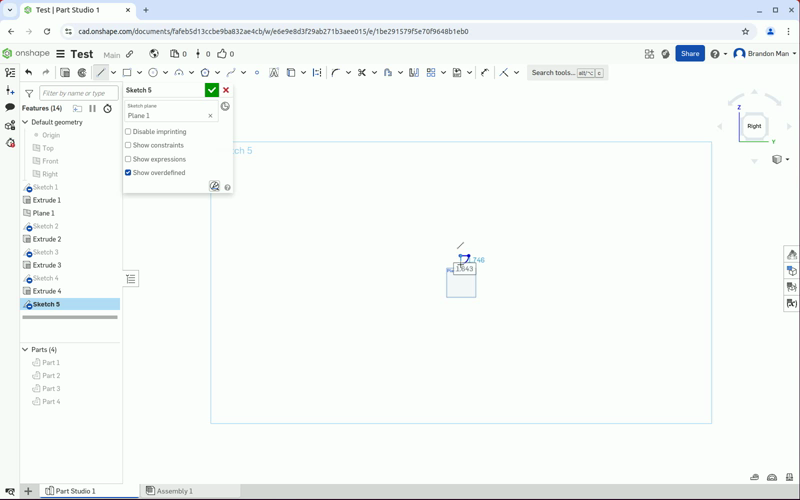
key_up(shift)
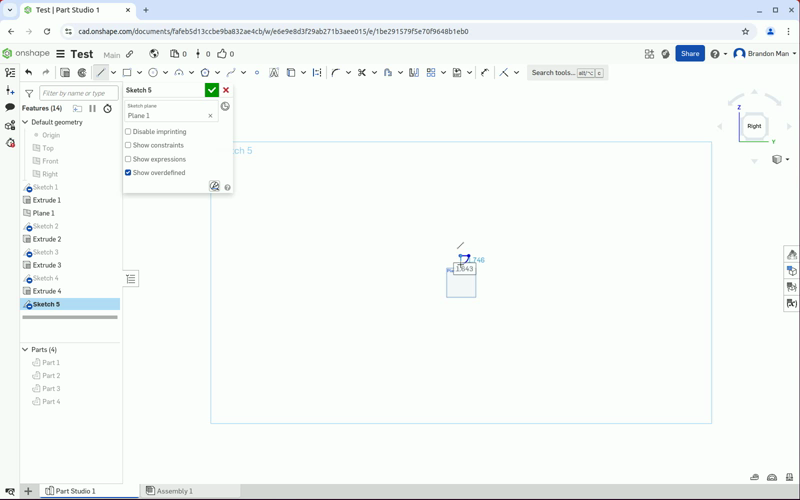
click(460, 264)
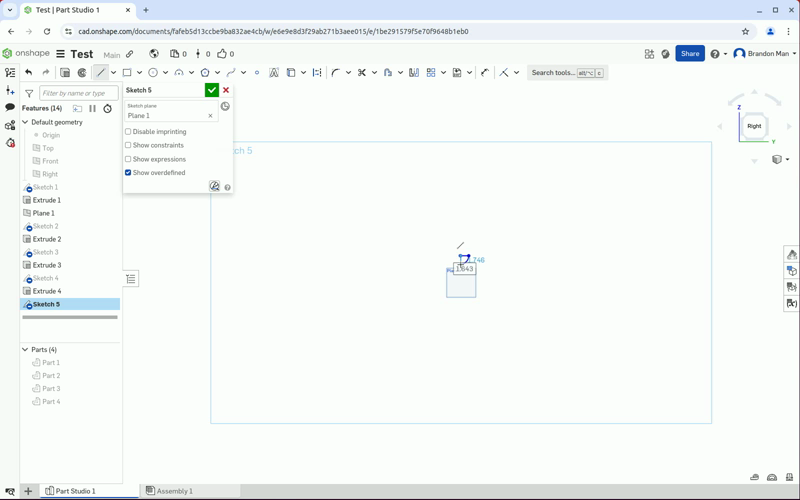
key(esc)
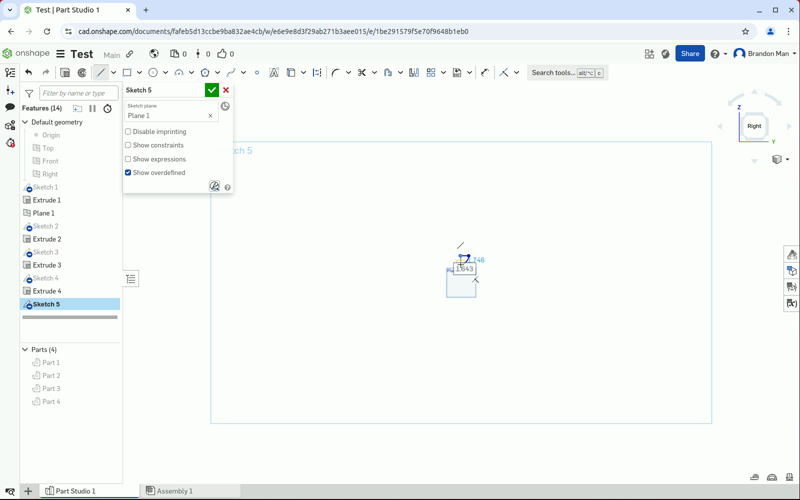
mouse_move(466, 257)
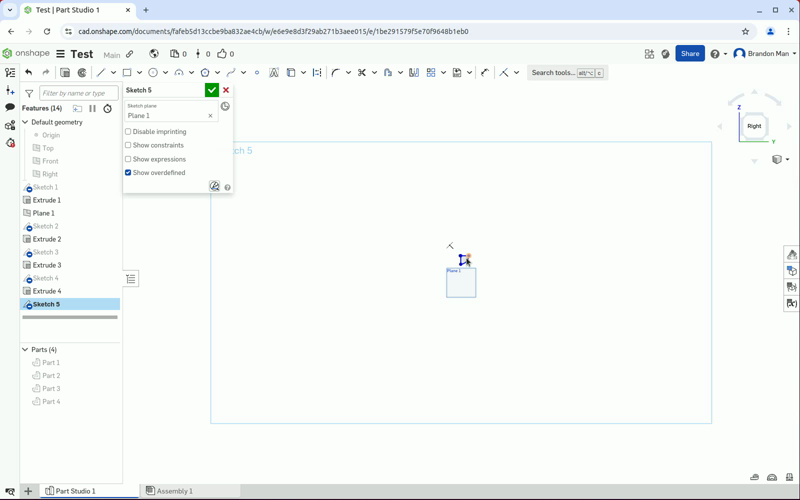
scroll(6)
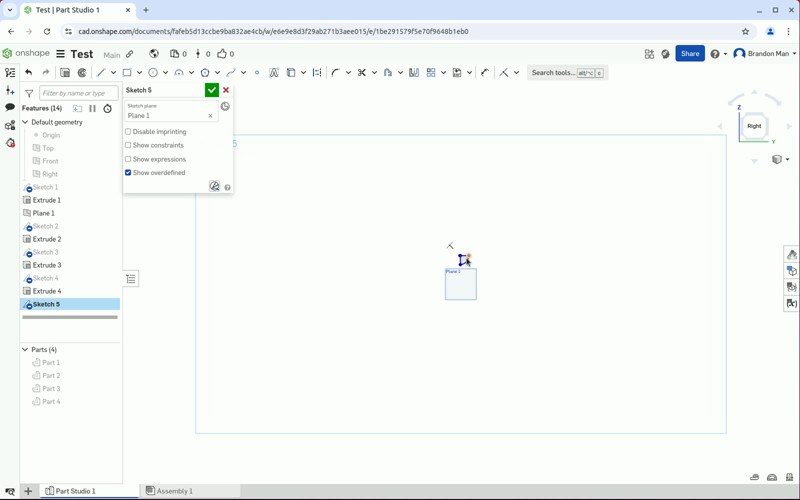
scroll(6)
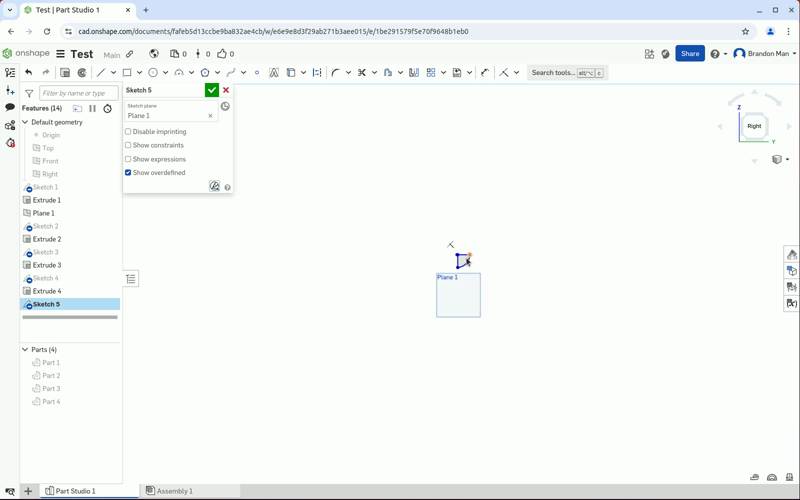
scroll(6)
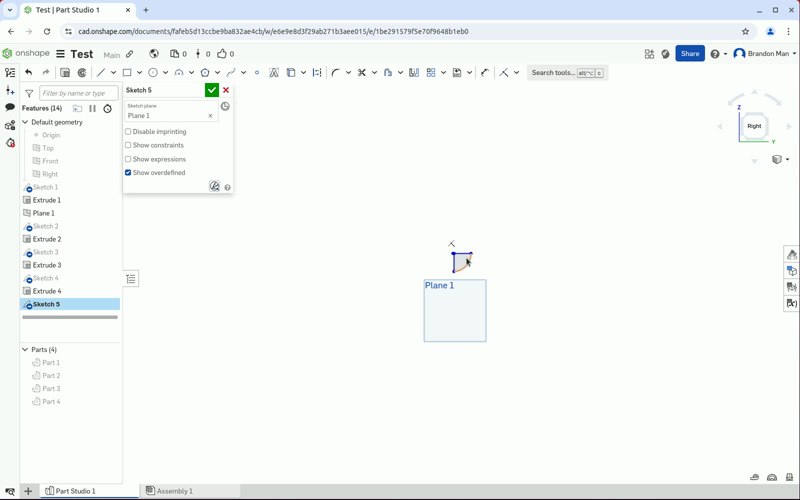
scroll(6)
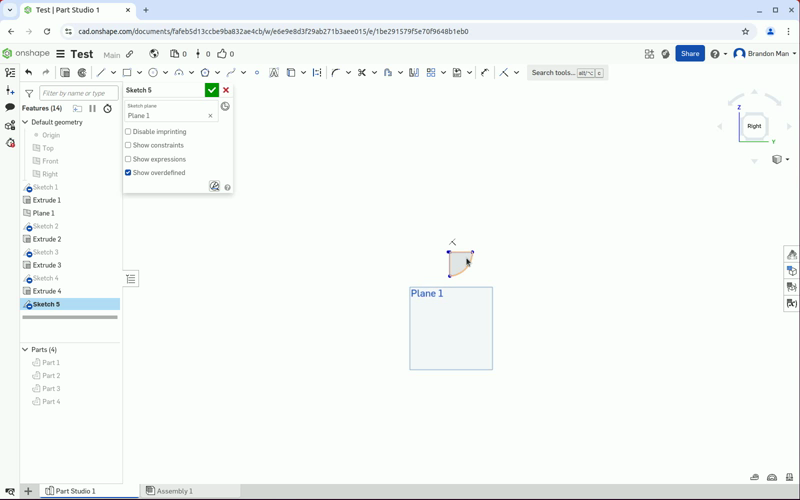
scroll(6)
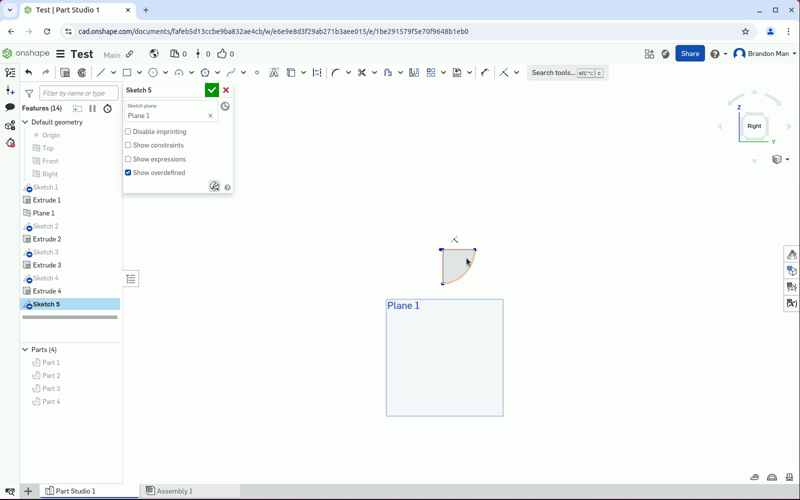
scroll(6)
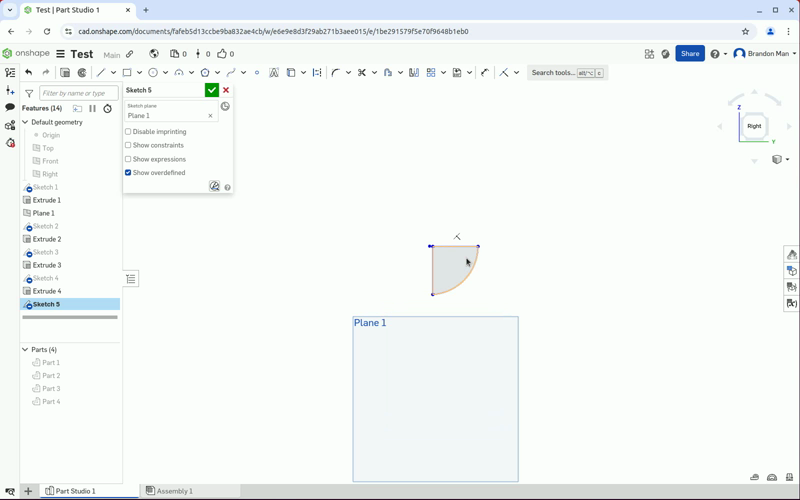
scroll(6)
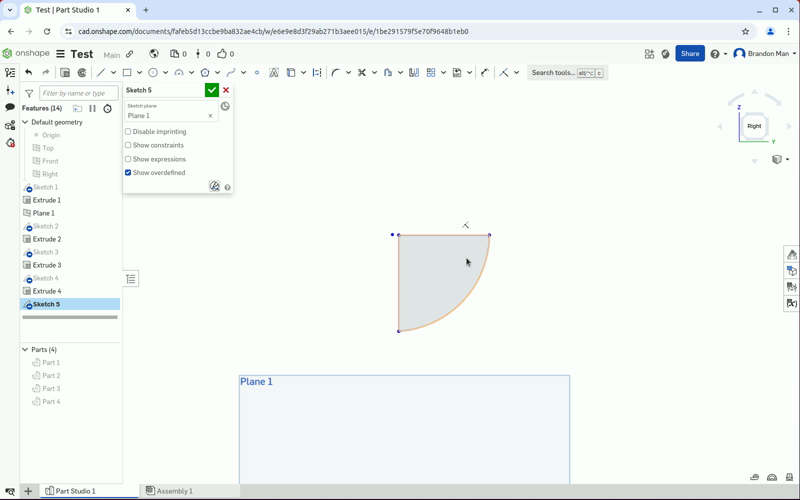
click(466, 257)
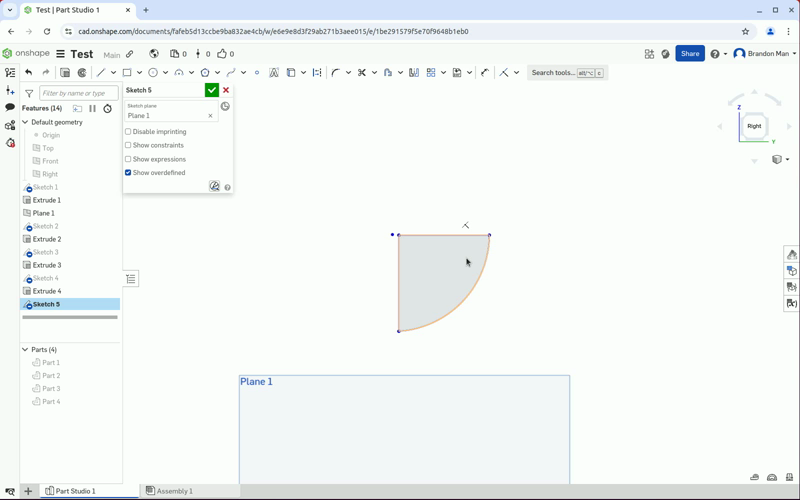
scroll(-6)
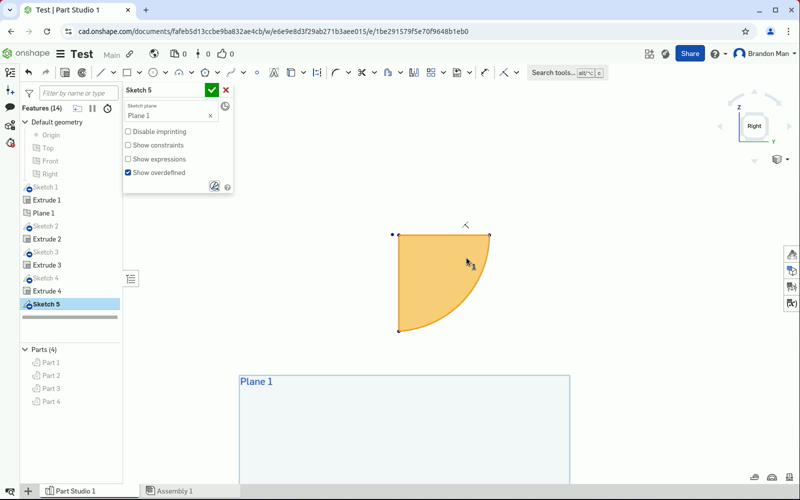
scroll(-6)
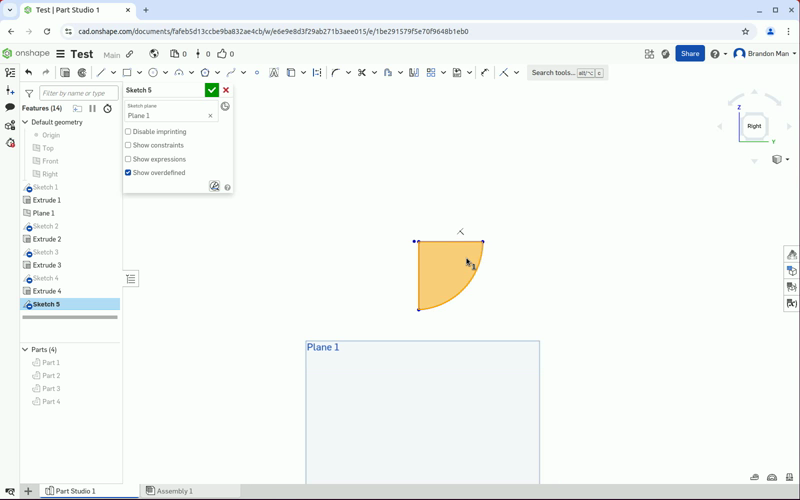
scroll(-6)
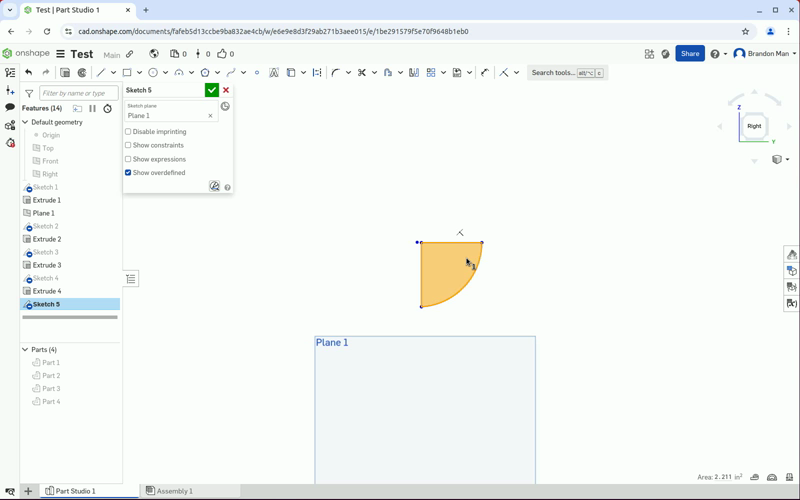
scroll(-6)
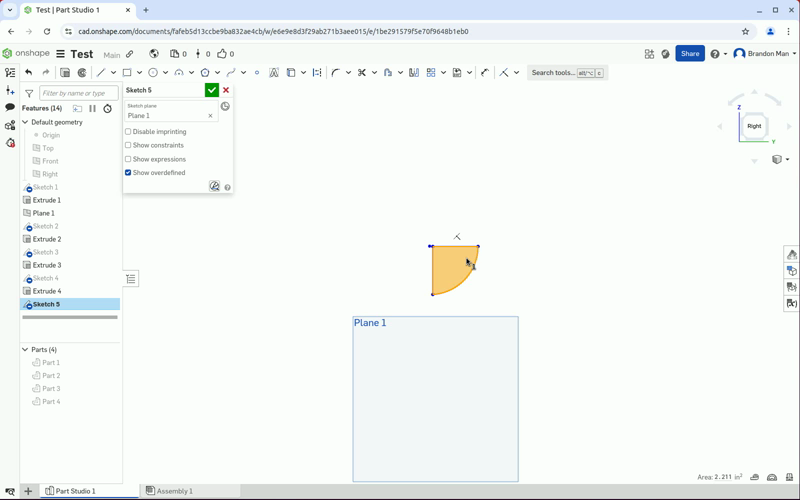
scroll(-6)
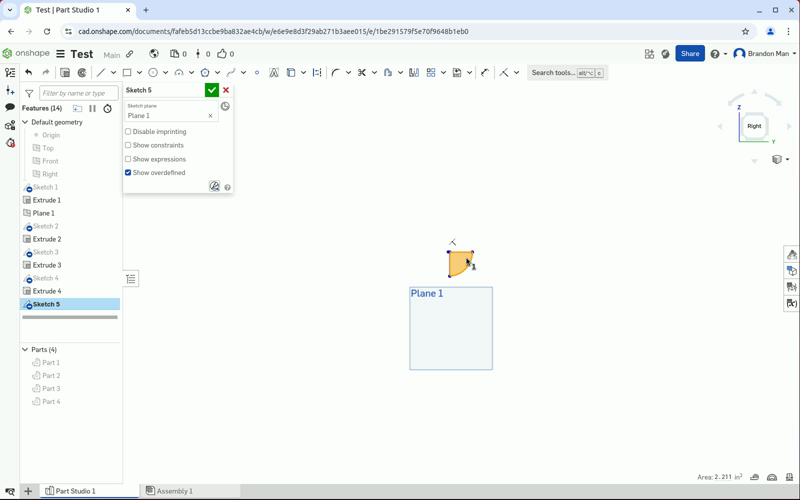
scroll(-6)
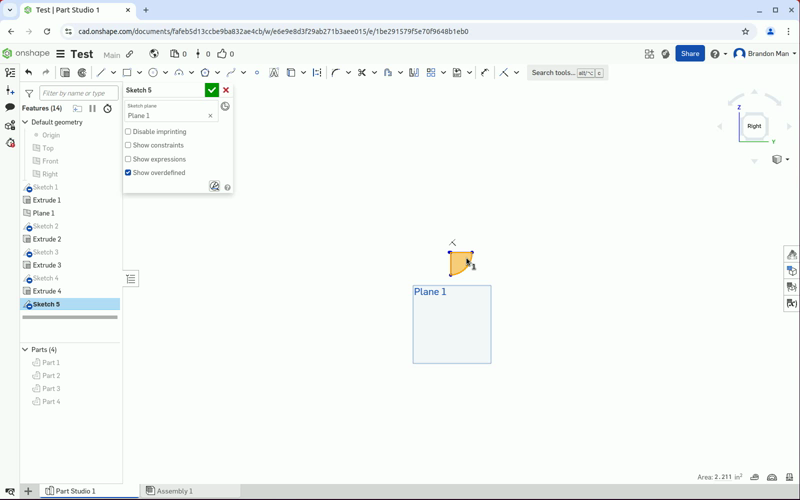
scroll(-6)
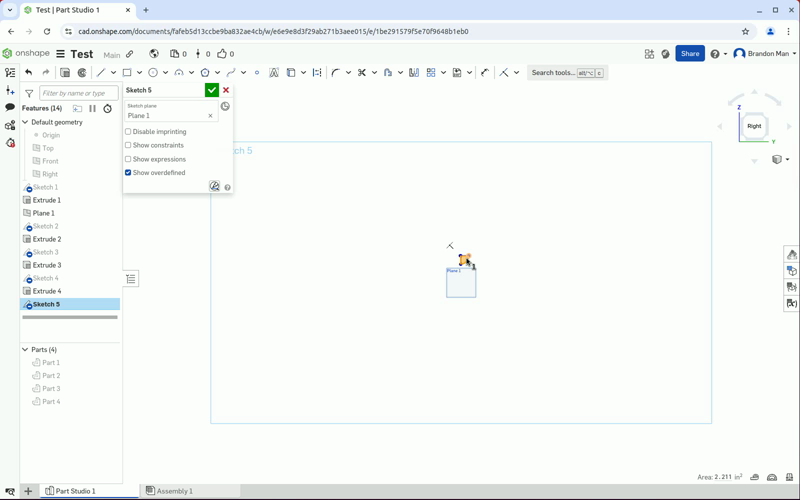
mouse_move(73, 352)
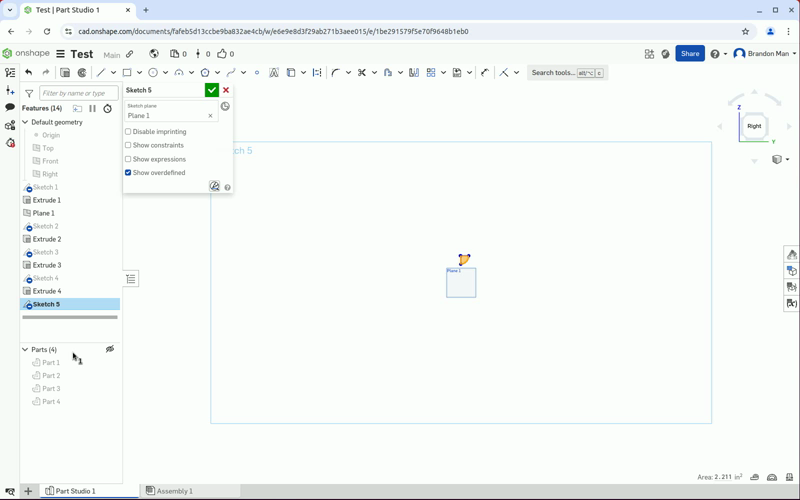
key(shift+y)
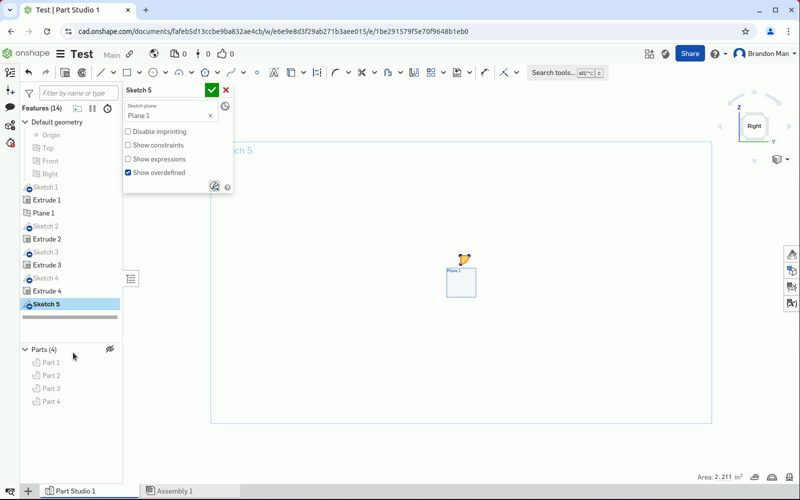
key(shift+e)
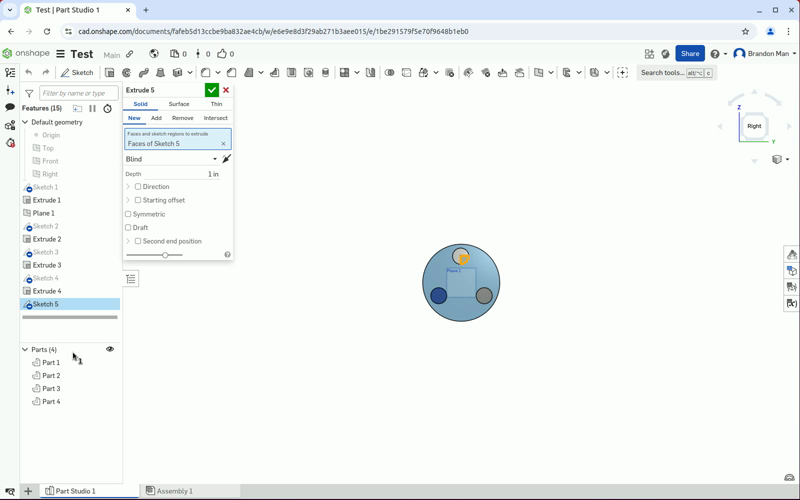
mouse_move(143, 106)
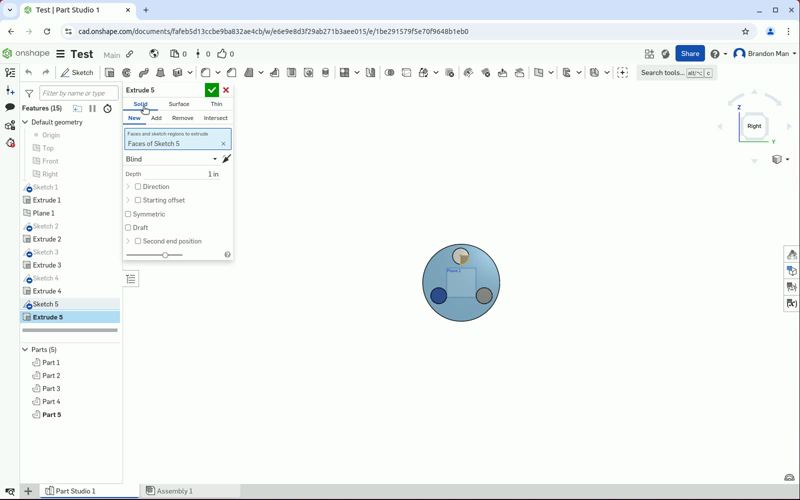
click(143, 106)
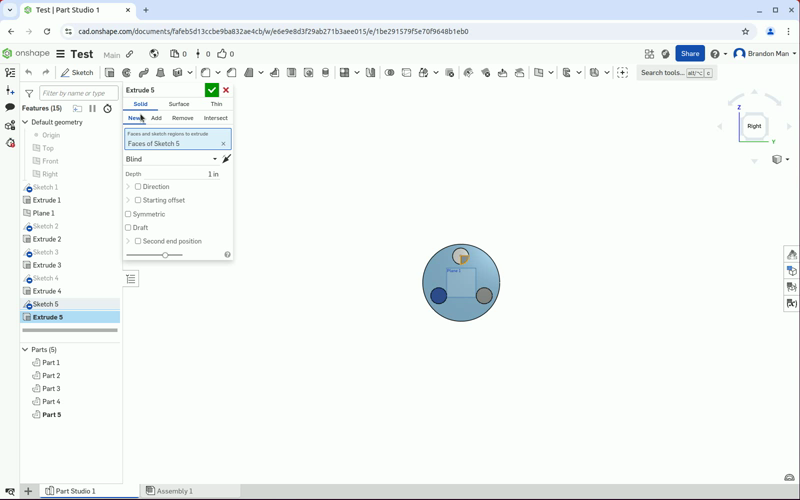
mouse_move(137, 120)
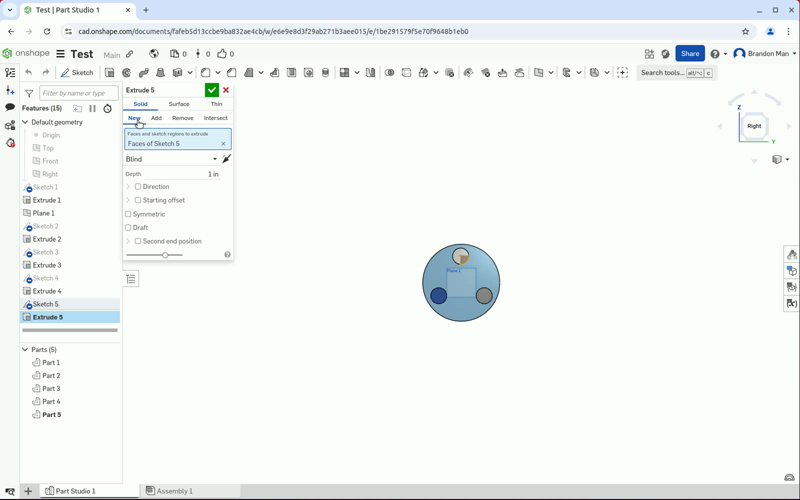
click(137, 120)
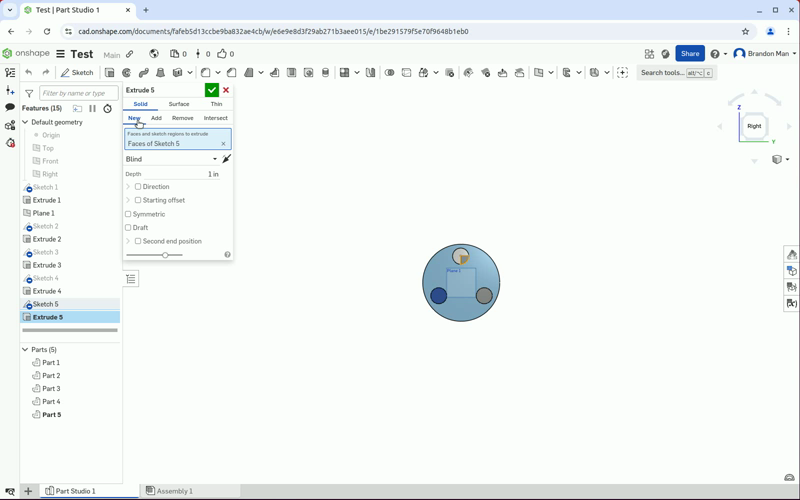
key(tab, 4)
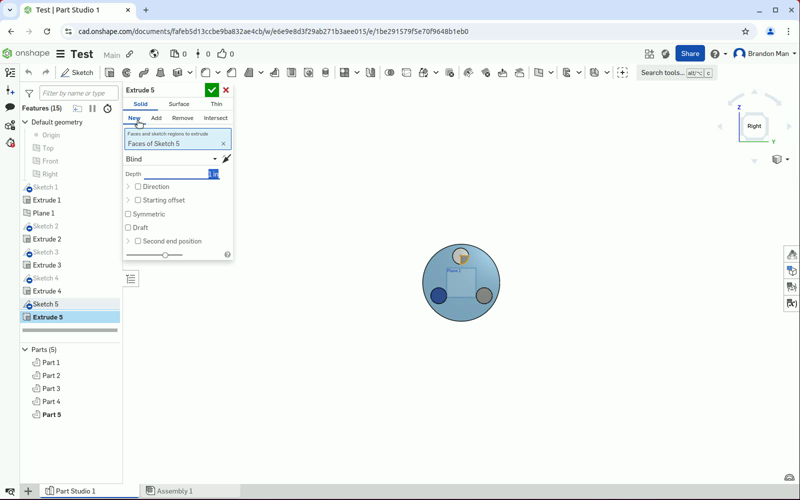
text(11.554)
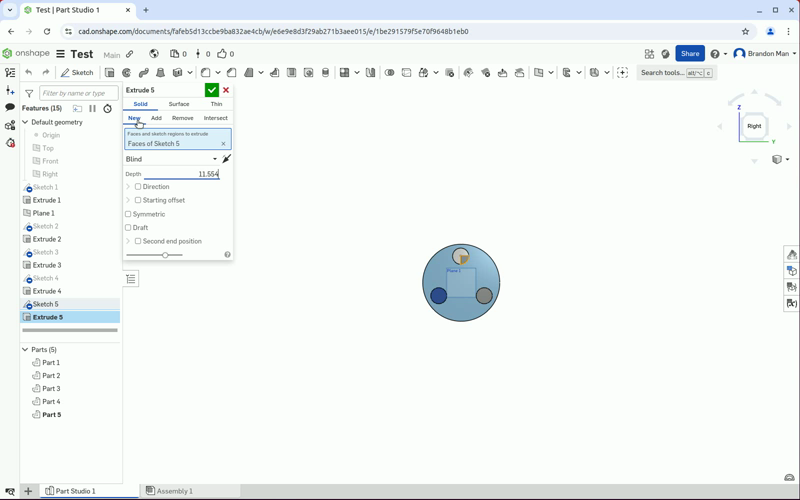
key(enter)
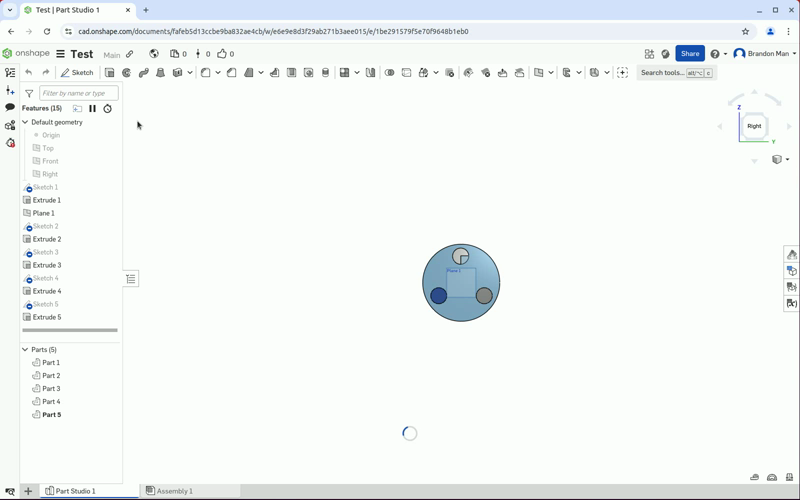
key(shift+h)
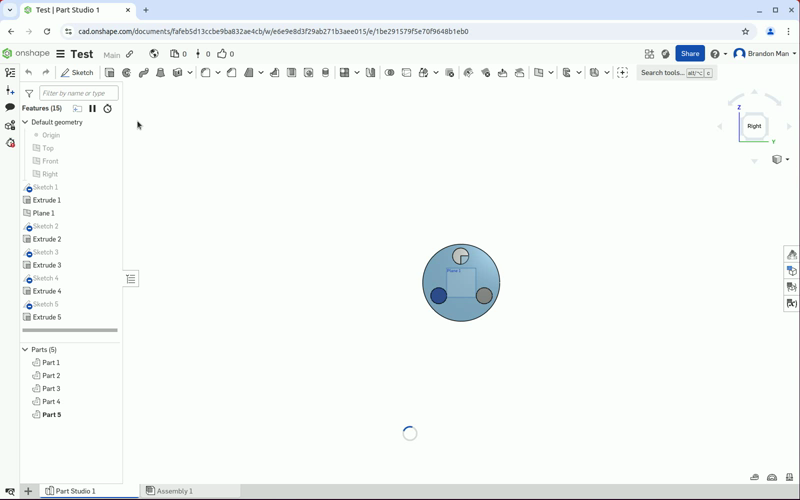
key(shift+h)
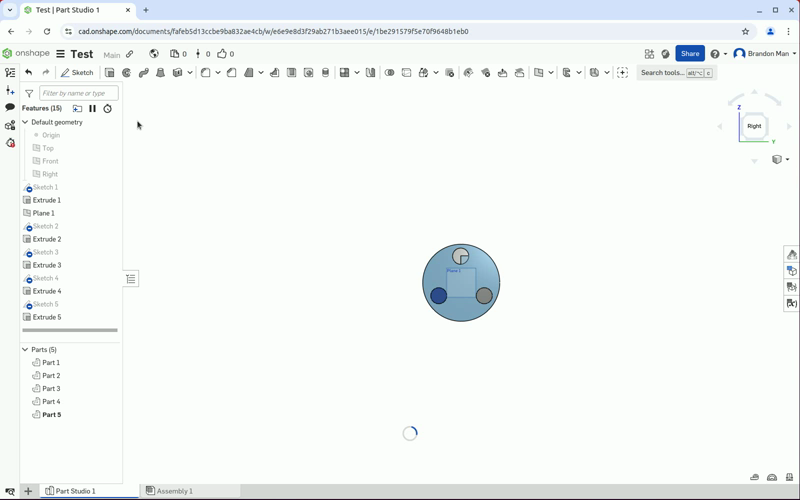
key(shift+7)
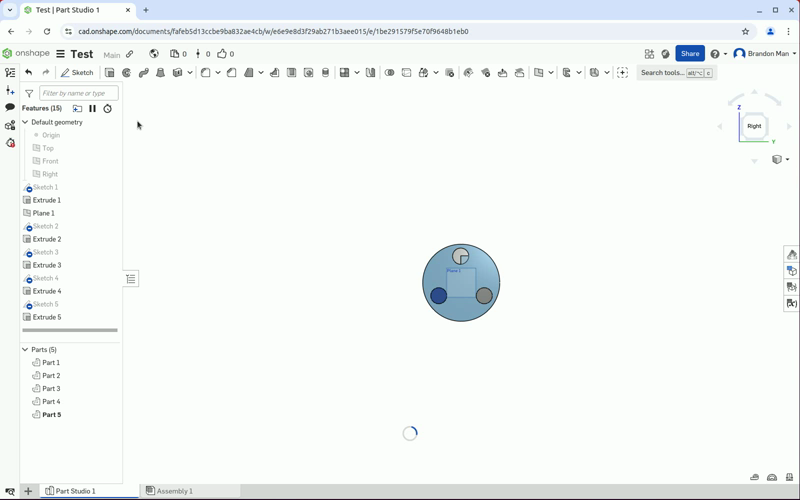
key(right, 2)
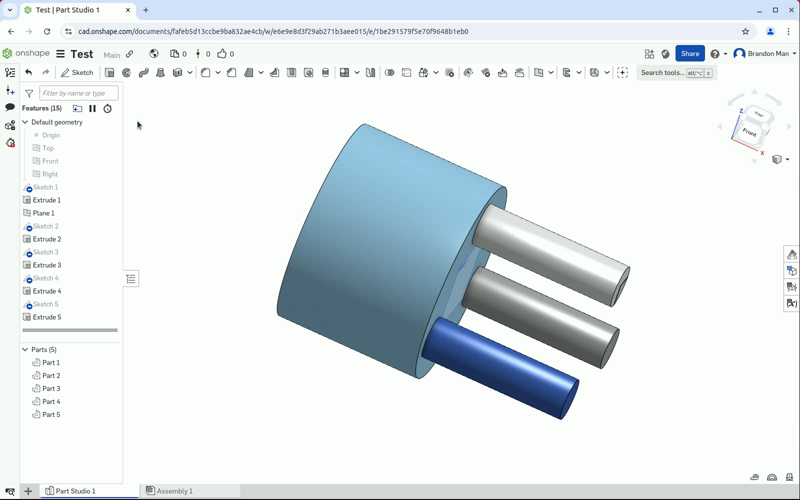
key(down, 2)
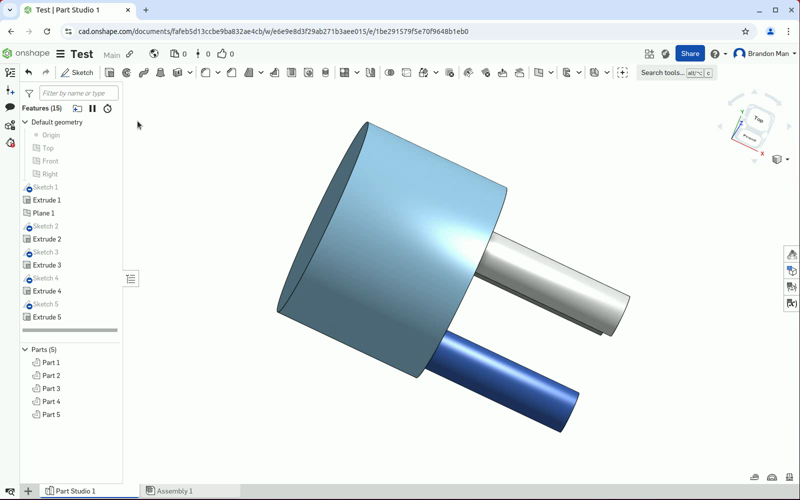
key(up, 2)
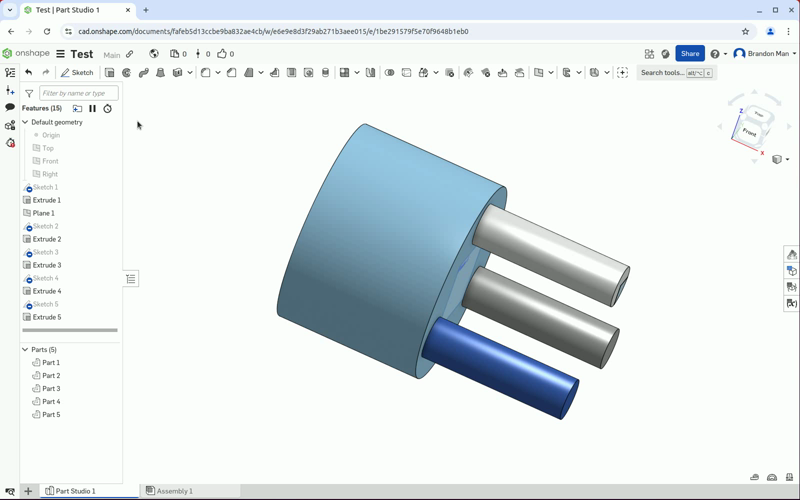
key(left, 2)
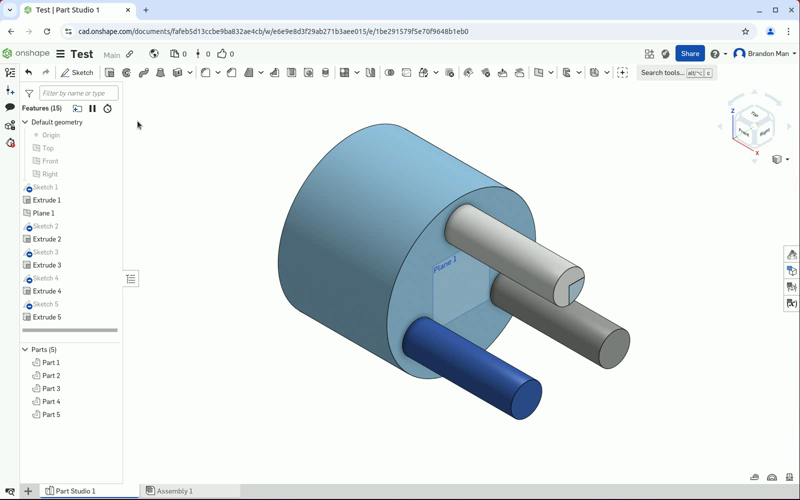
mouse_move(73, 189)
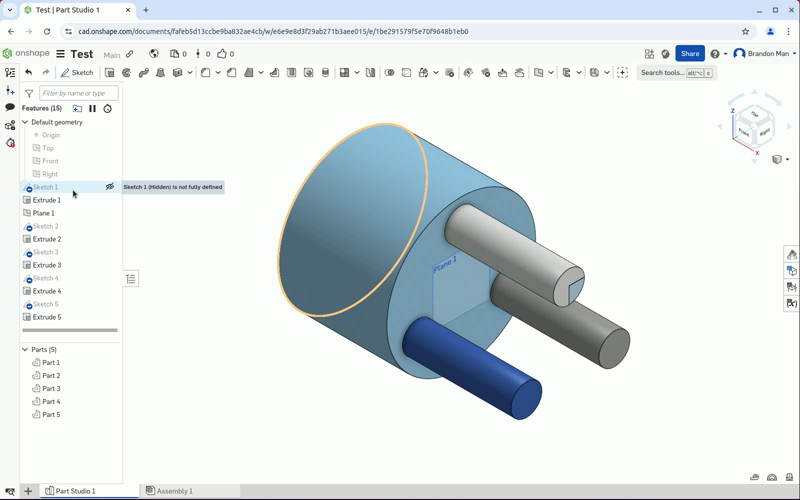
click(73, 189)